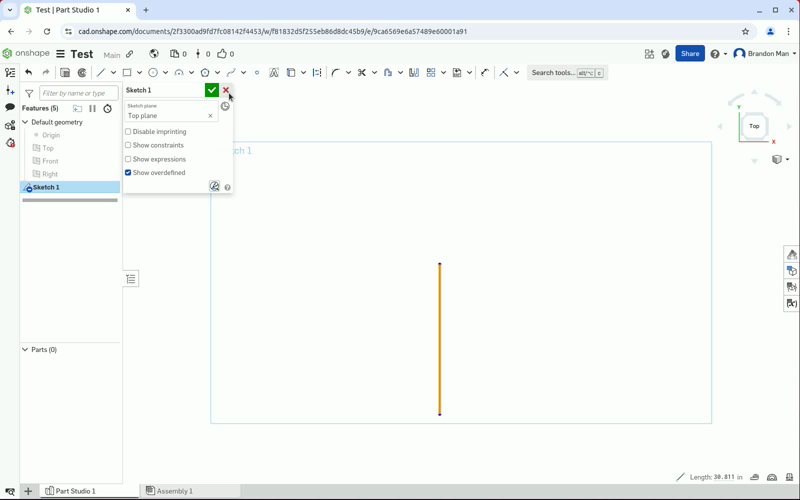
key(shift+h)
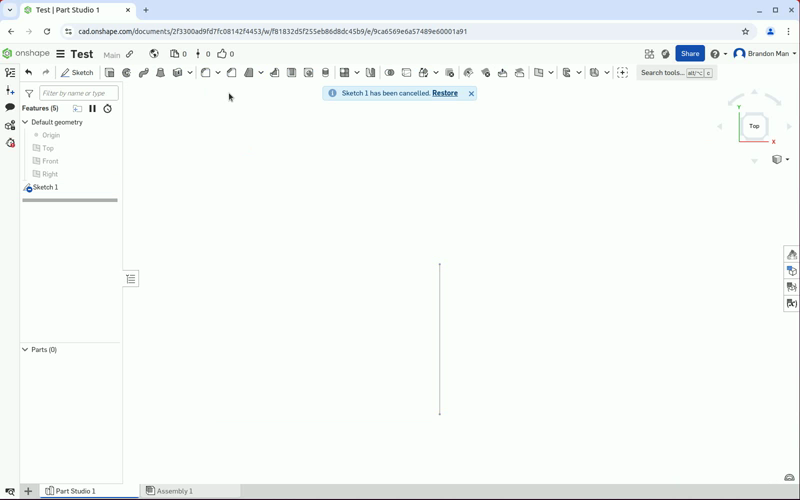
key(shift+s)
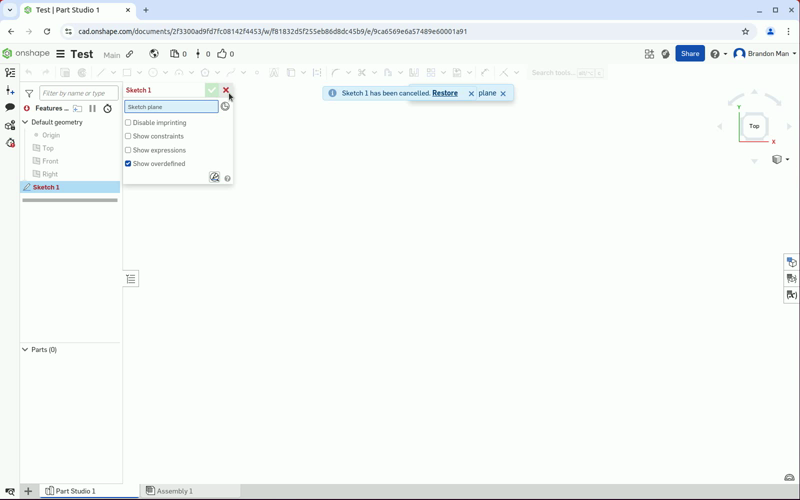
mouse_move(73, 150)
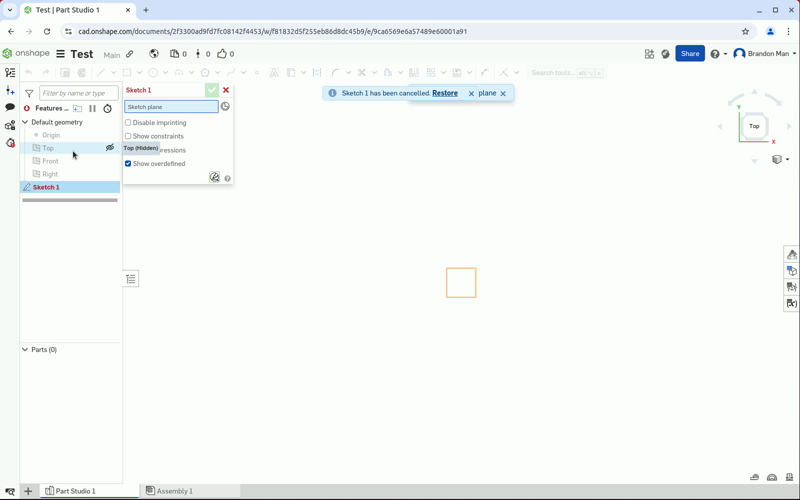
click(73, 150)
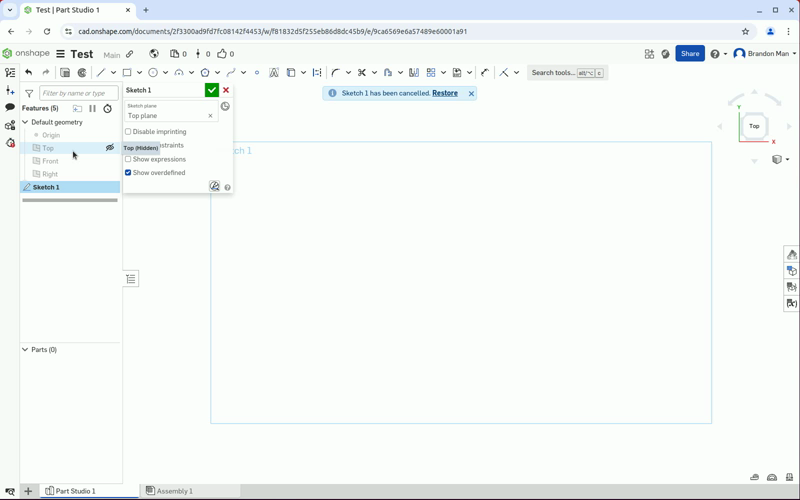
mouse_move(73, 352)
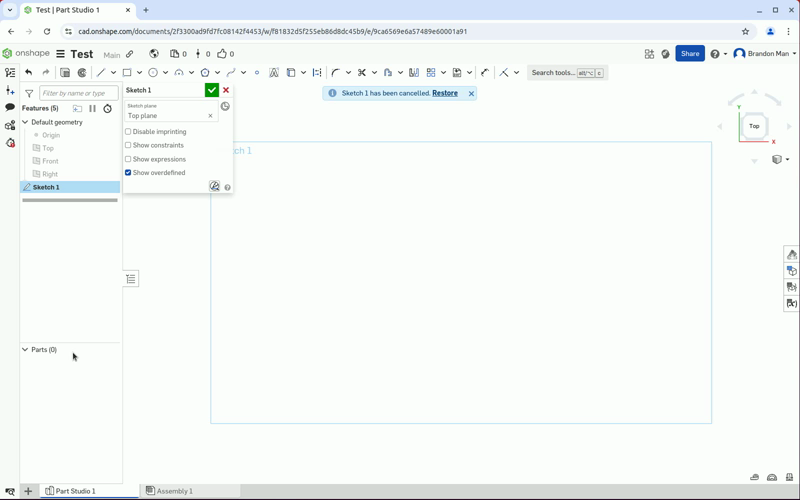
key(y)
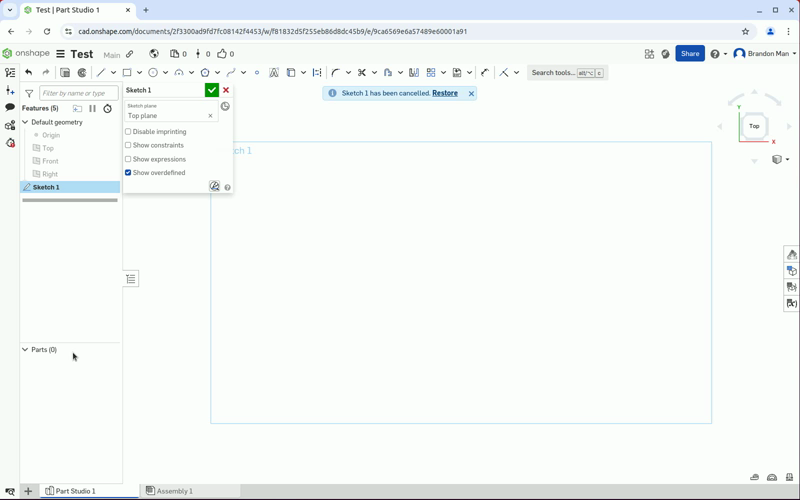
key(a)
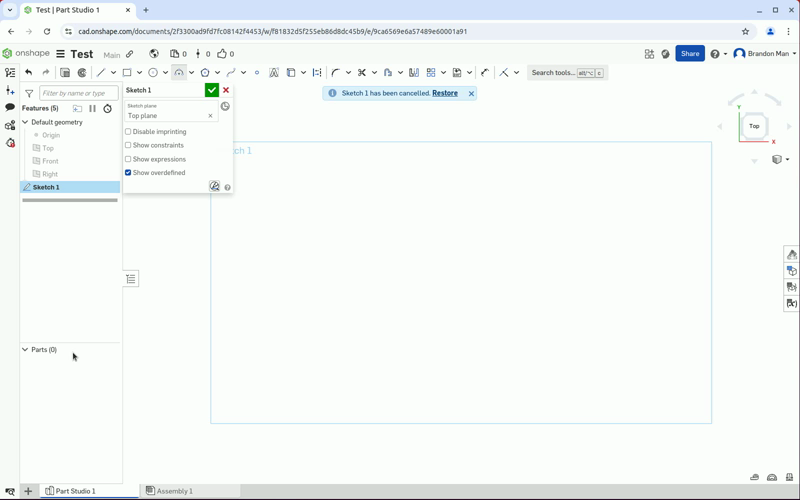
key_down(shift)
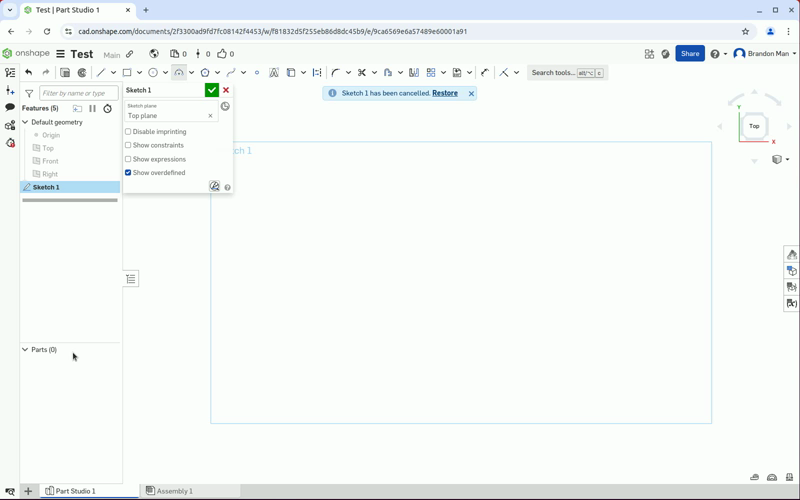
mouse_move(460, 282)
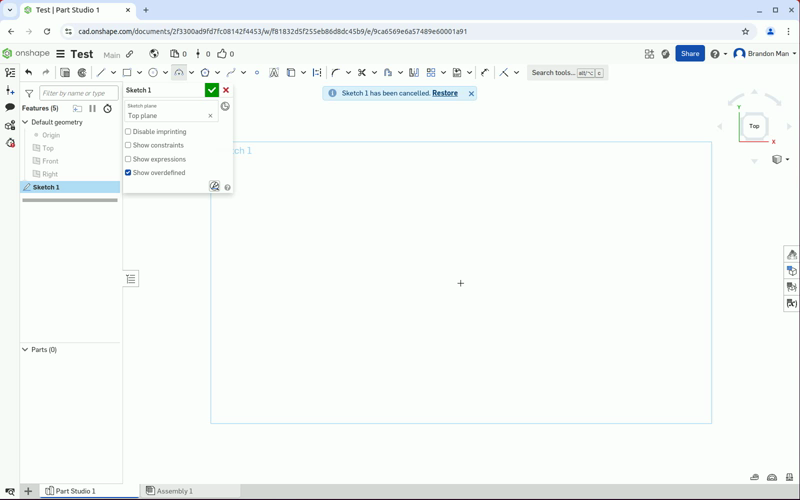
click(460, 282)
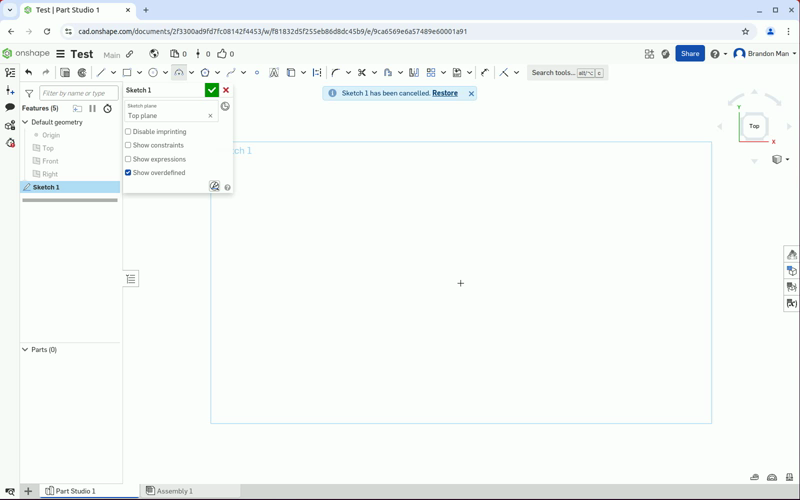
key_up(shift)
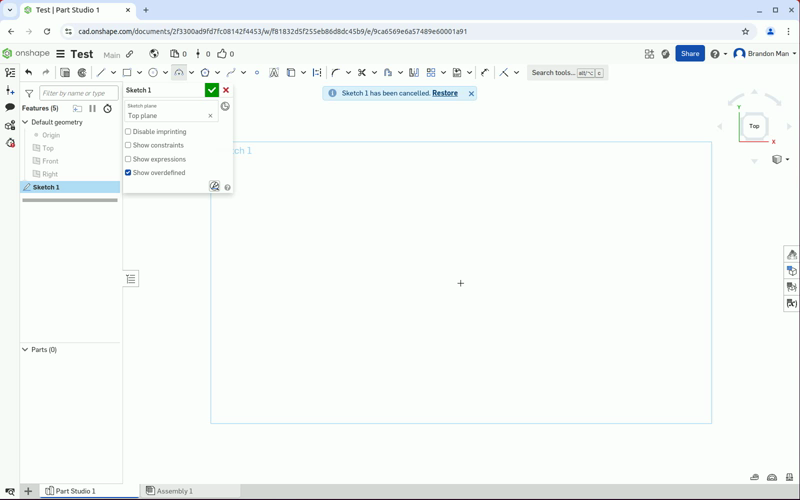
key_down(shift)
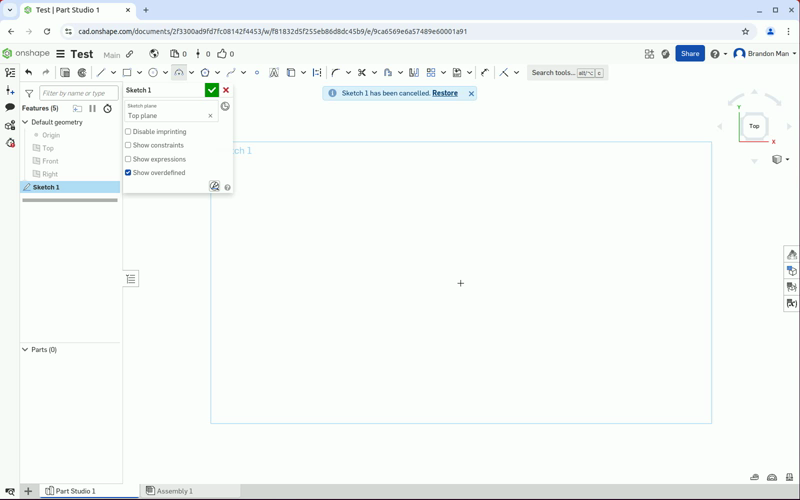
mouse_move(461, 283)
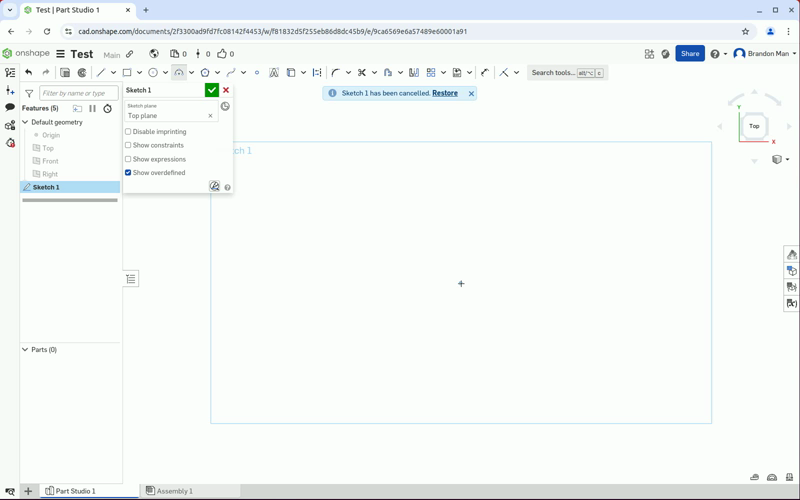
scroll(6)
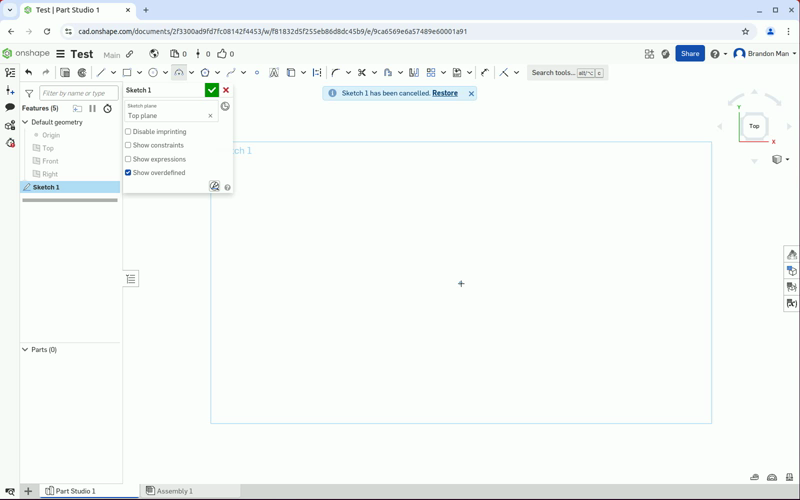
scroll(6)
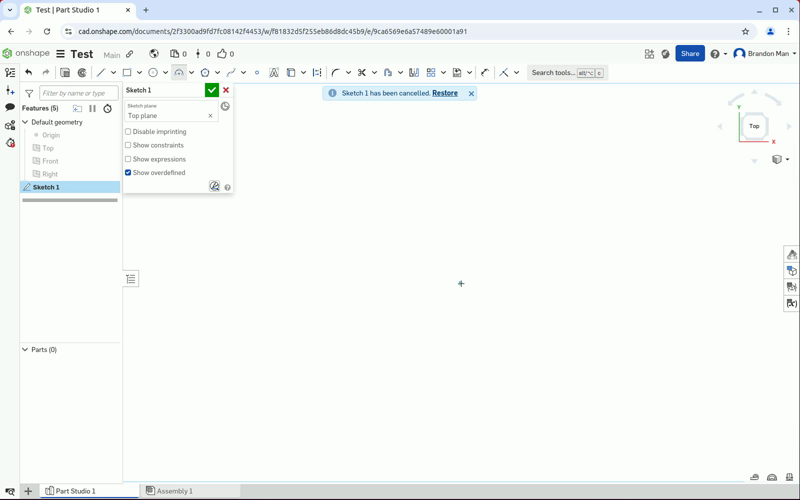
scroll(6)
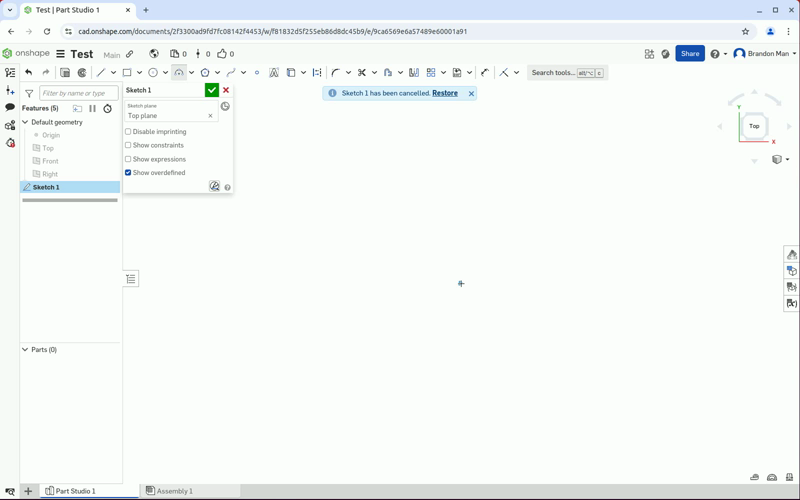
scroll(6)
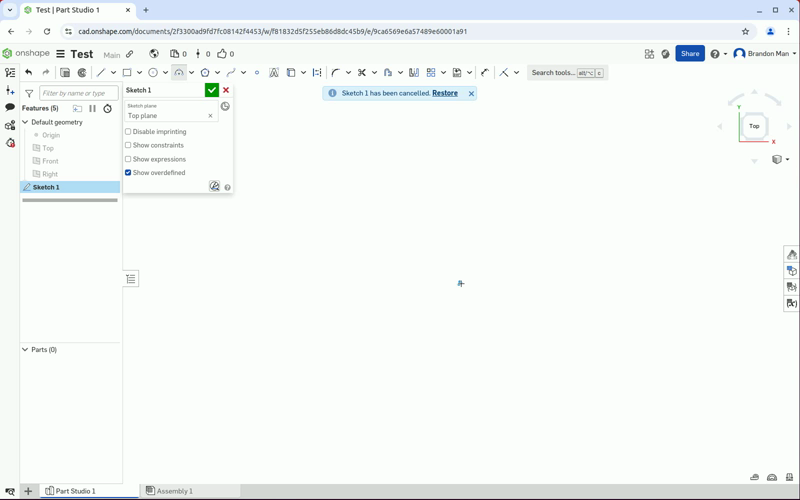
scroll(6)
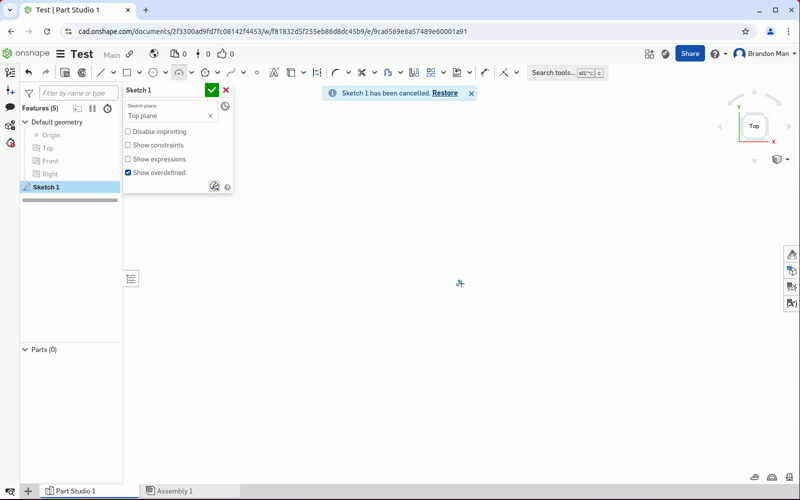
scroll(6)
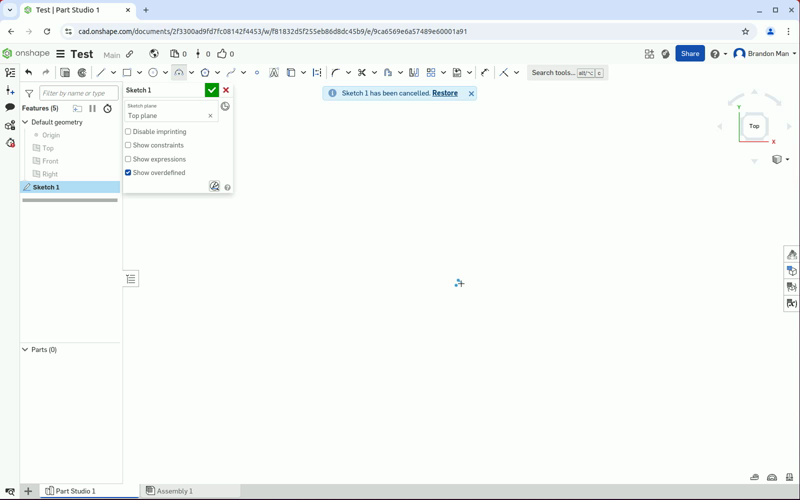
scroll(6)
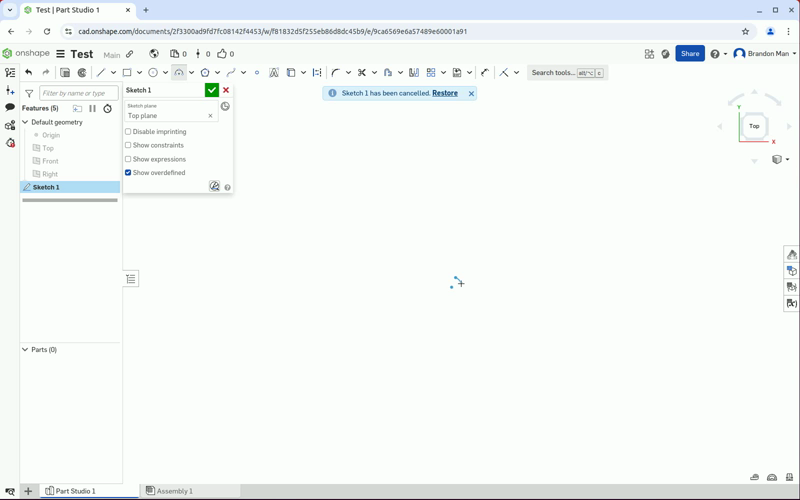
click(461, 283)
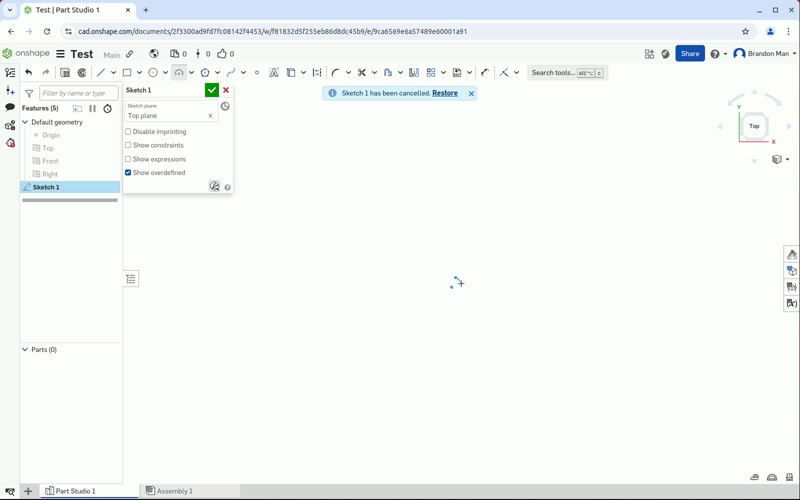
scroll(-6)
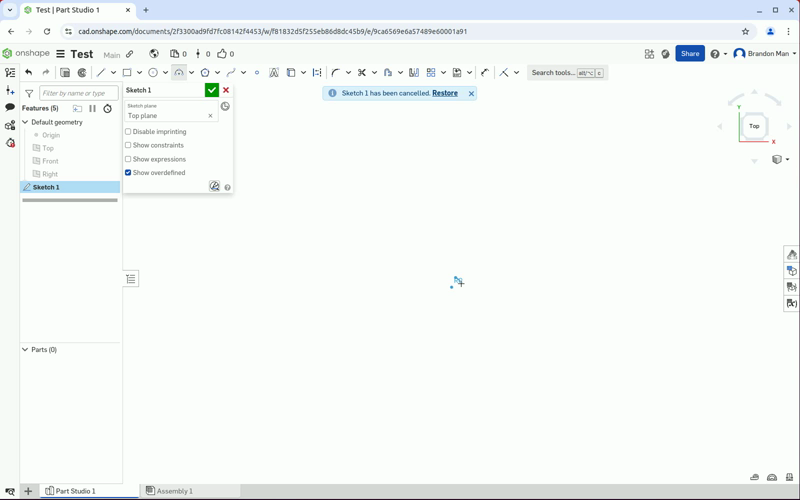
scroll(-6)
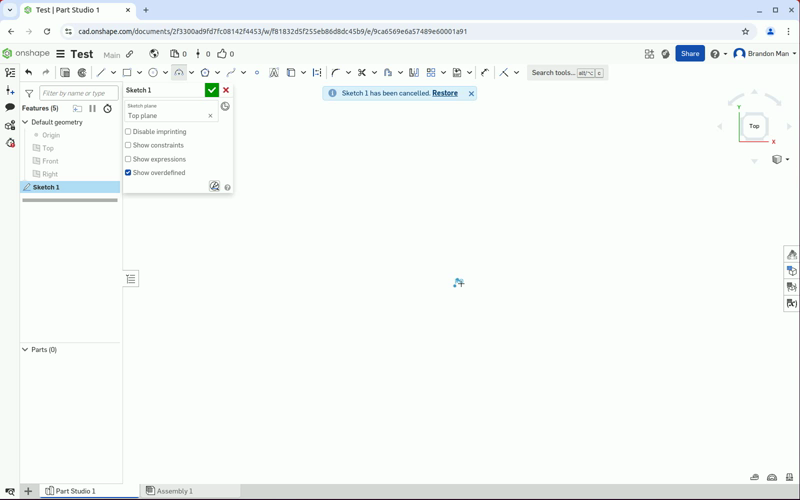
scroll(-6)
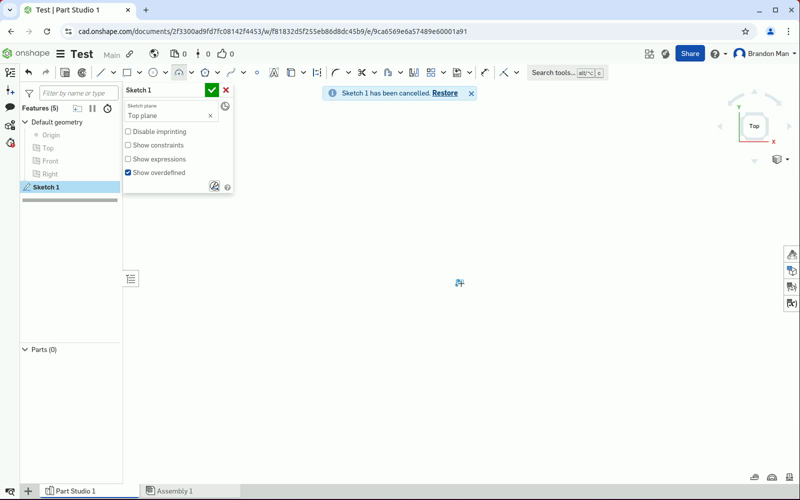
scroll(-6)
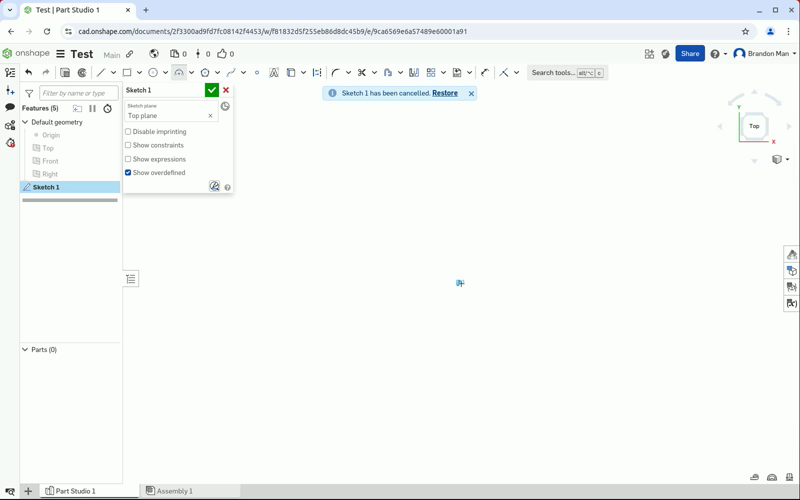
scroll(-6)
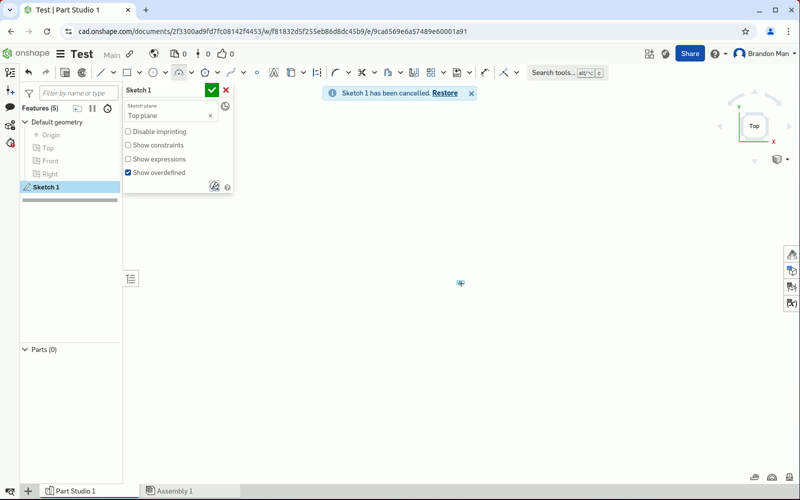
scroll(-6)
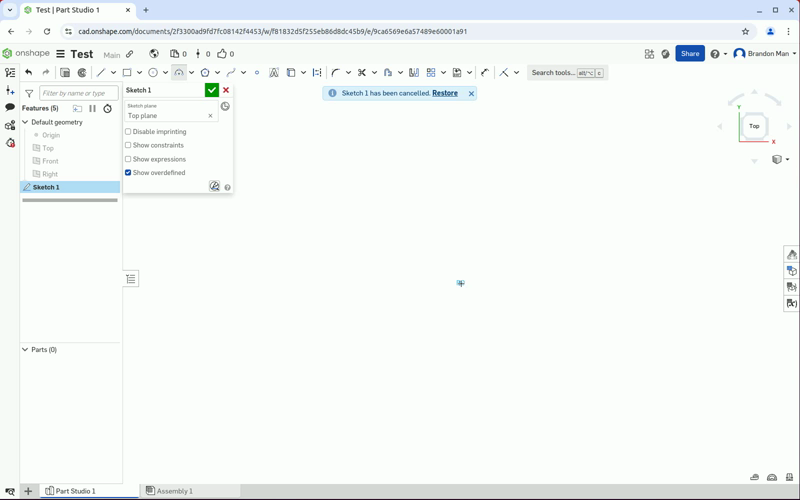
scroll(-6)
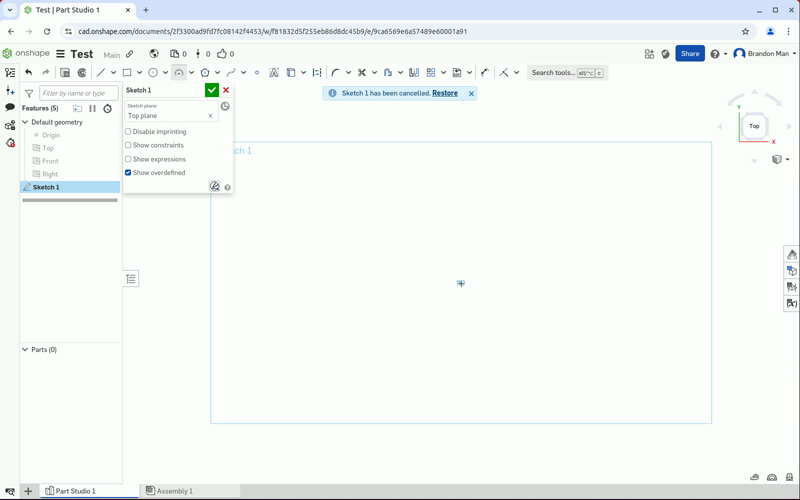
mouse_move(461, 282)
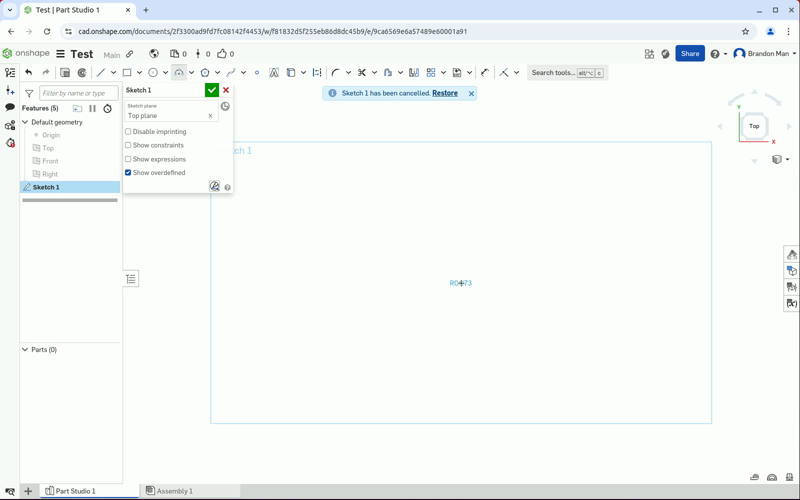
scroll(6)
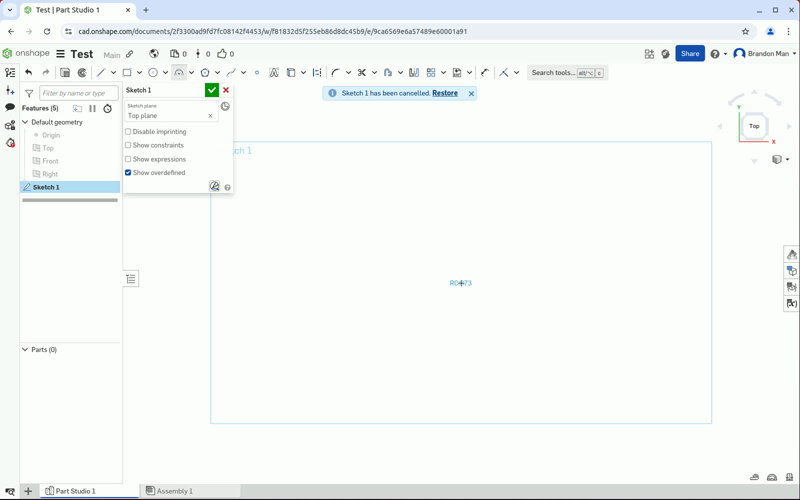
scroll(6)
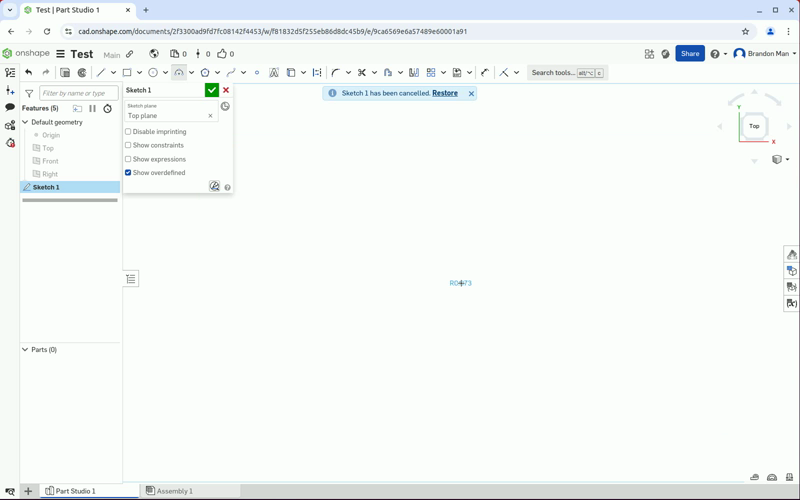
scroll(6)
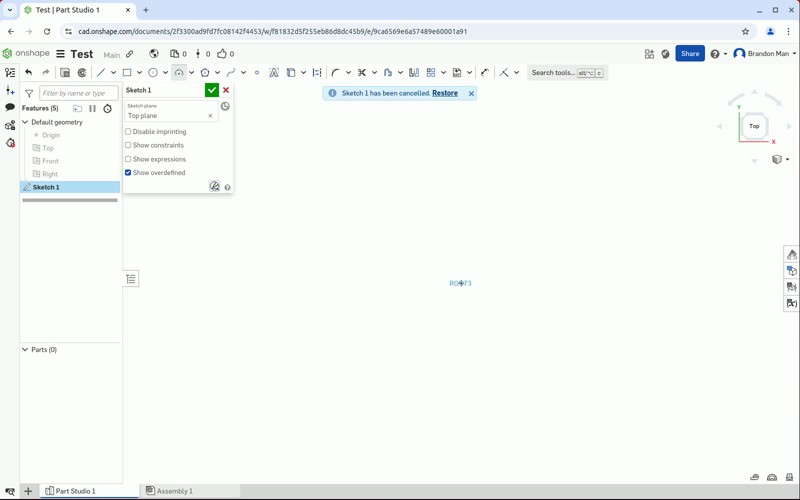
scroll(6)
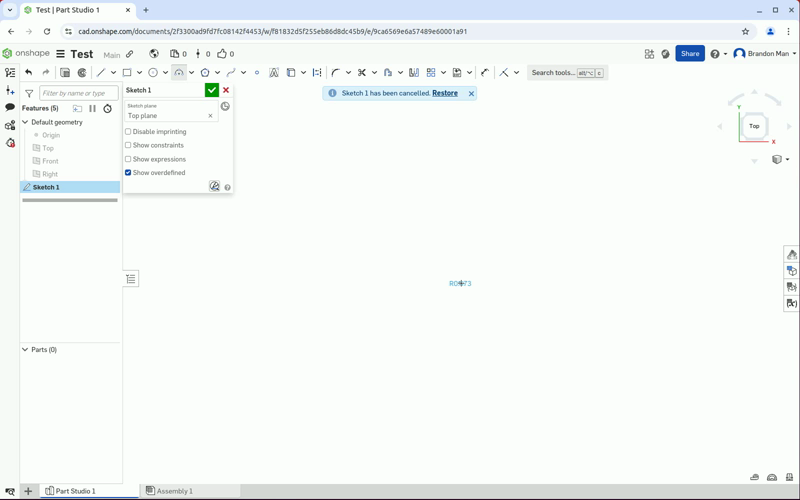
scroll(6)
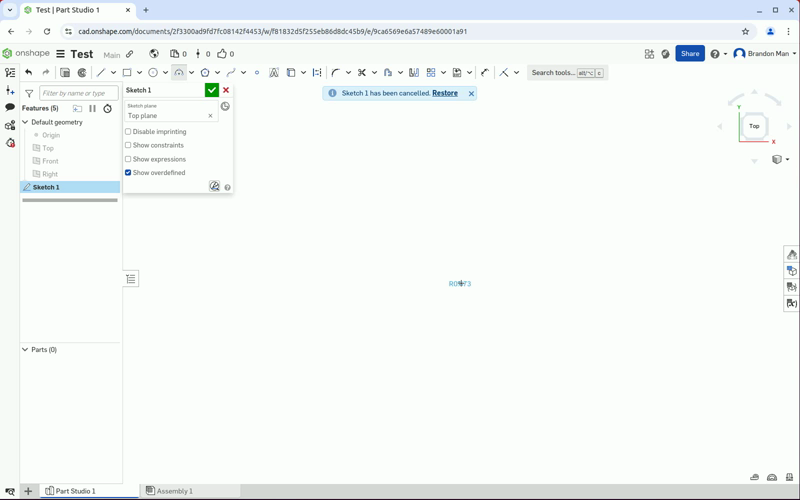
scroll(6)
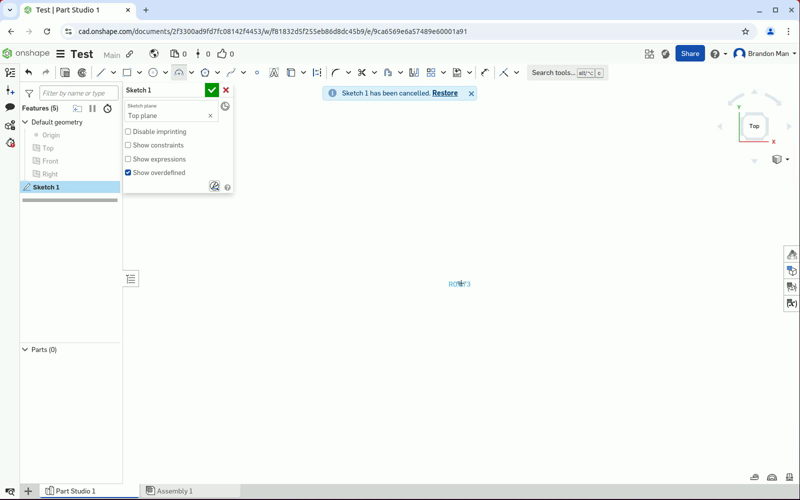
scroll(6)
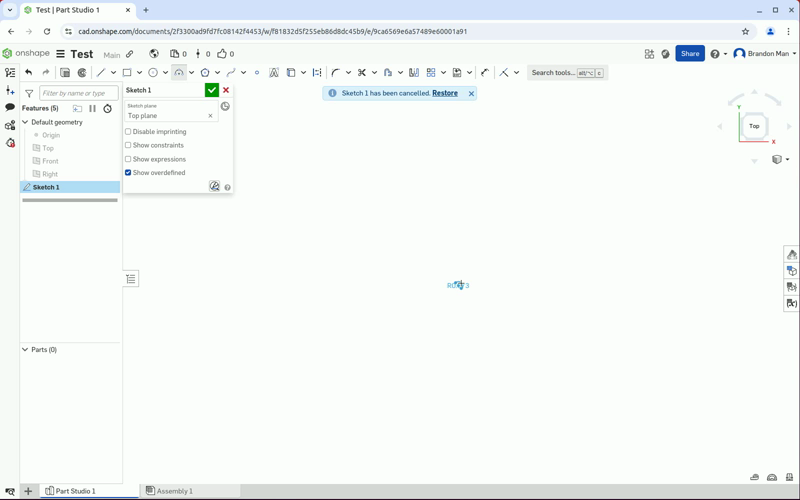
click(461, 282)
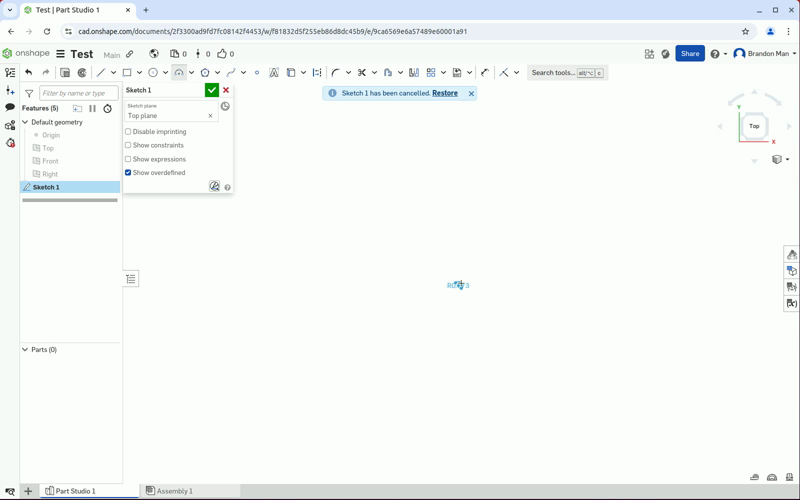
scroll(-6)
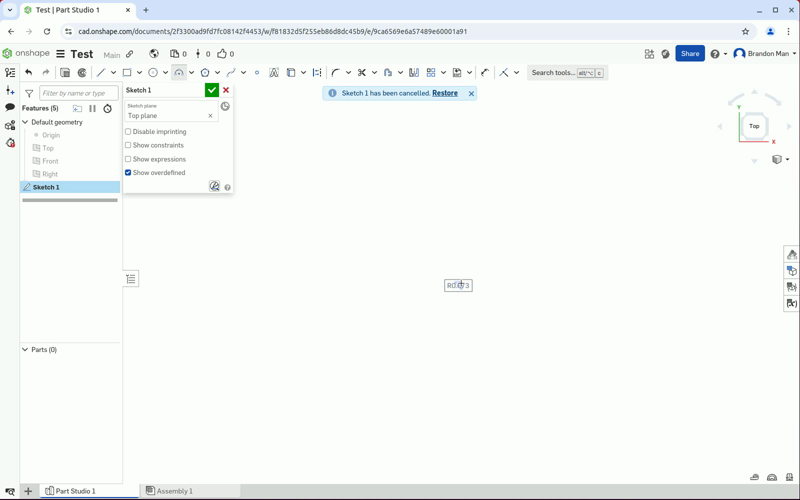
scroll(-6)
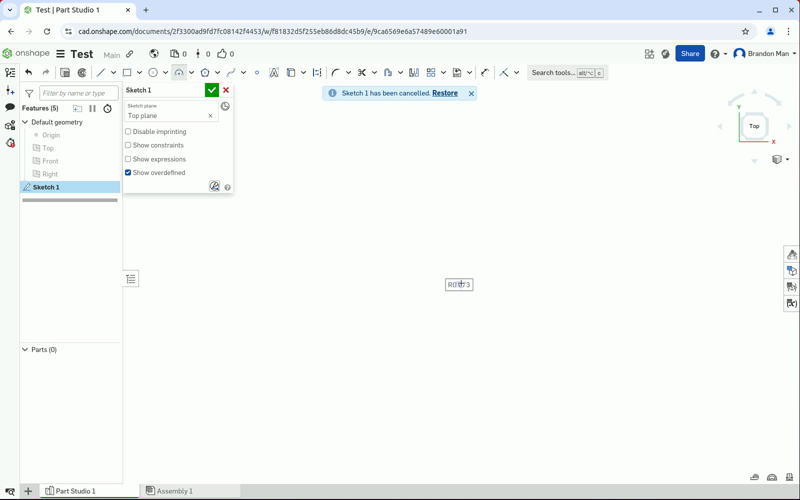
scroll(-6)
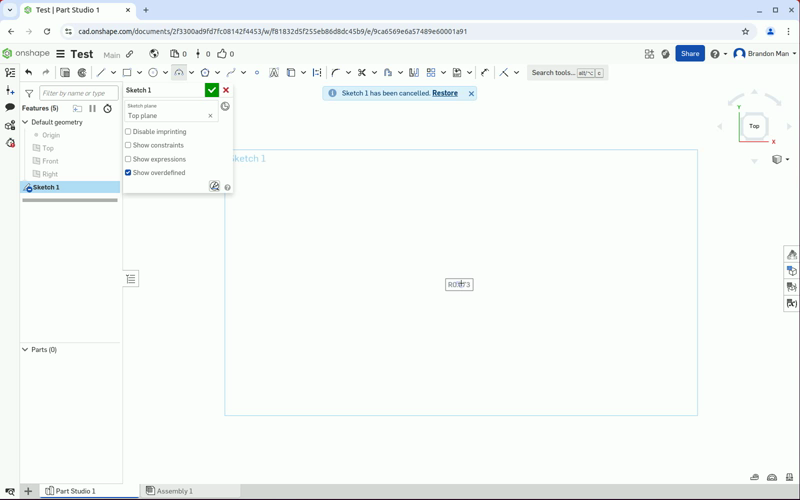
scroll(-6)
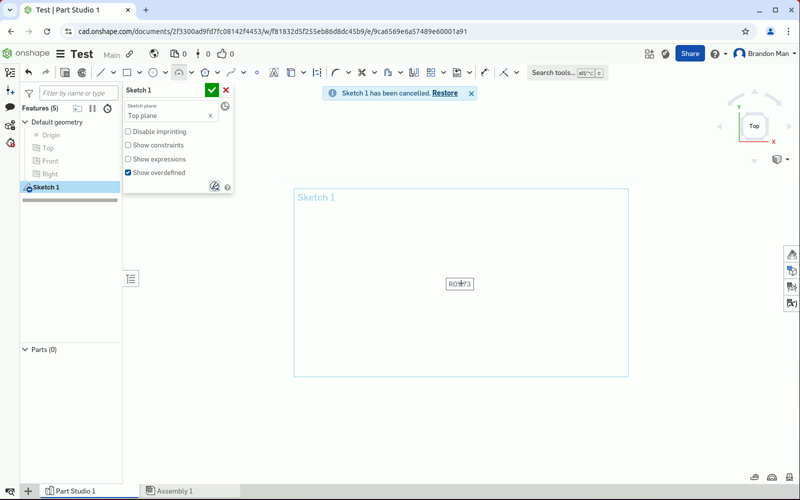
scroll(-6)
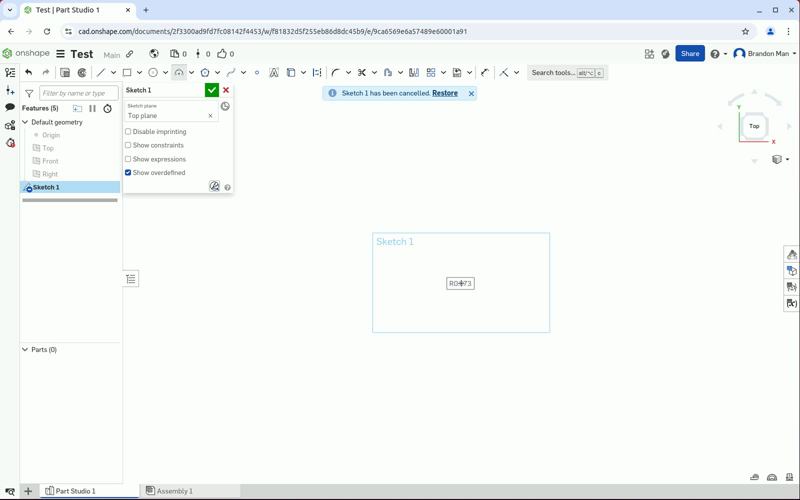
scroll(-6)
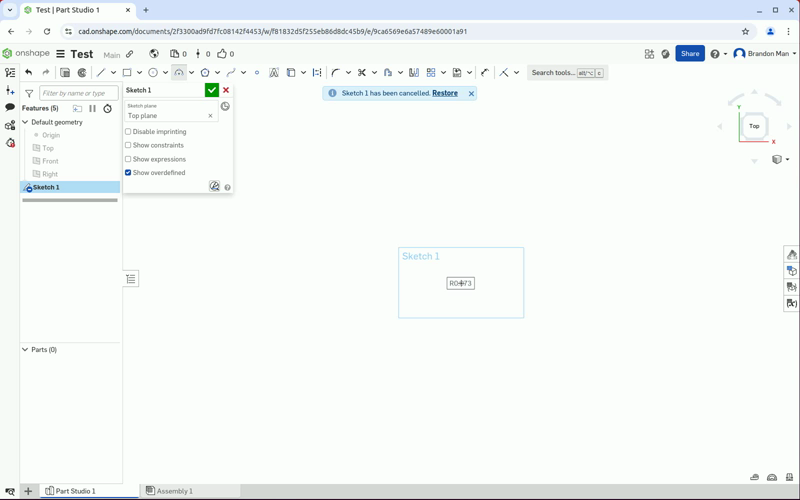
scroll(-6)
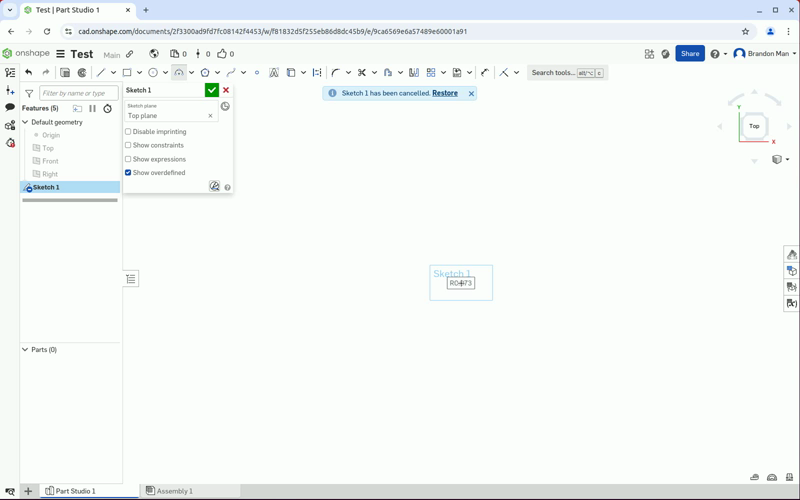
key_up(shift)
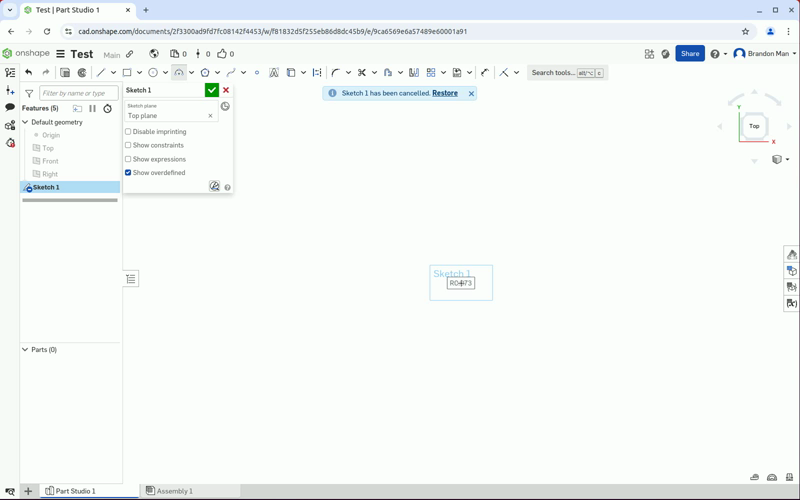
mouse_move(461, 283)
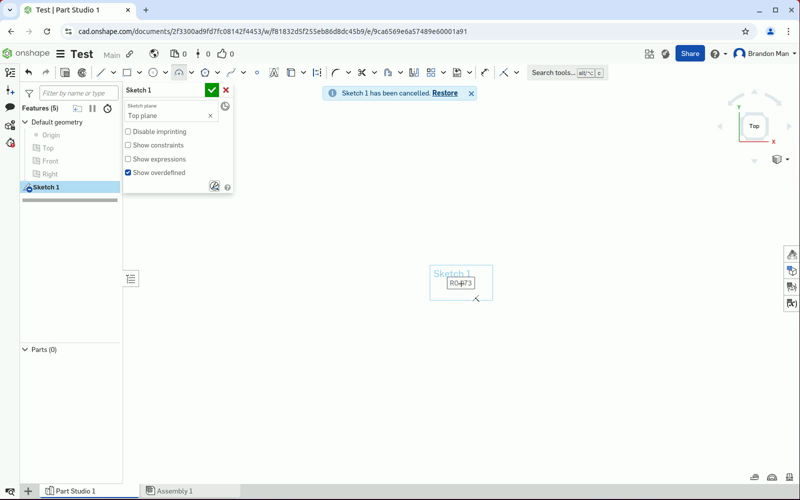
scroll(6)
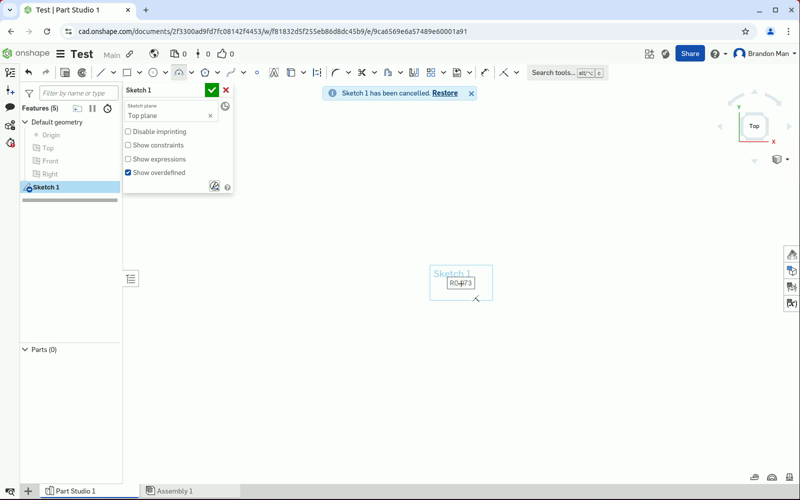
scroll(6)
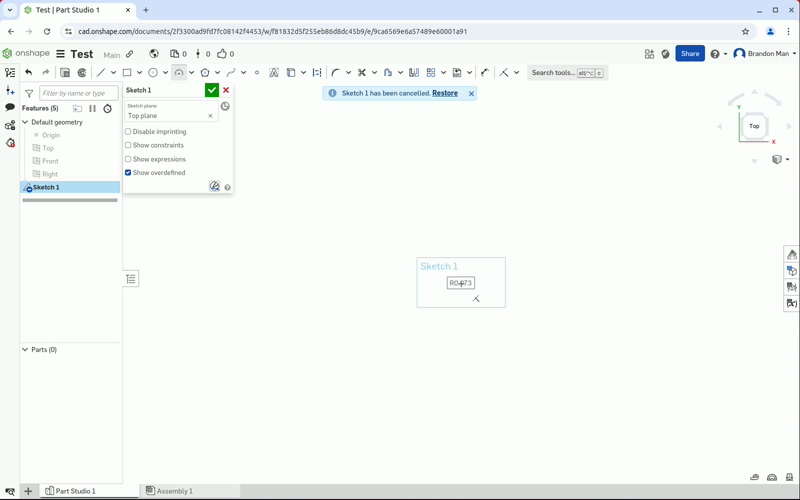
scroll(6)
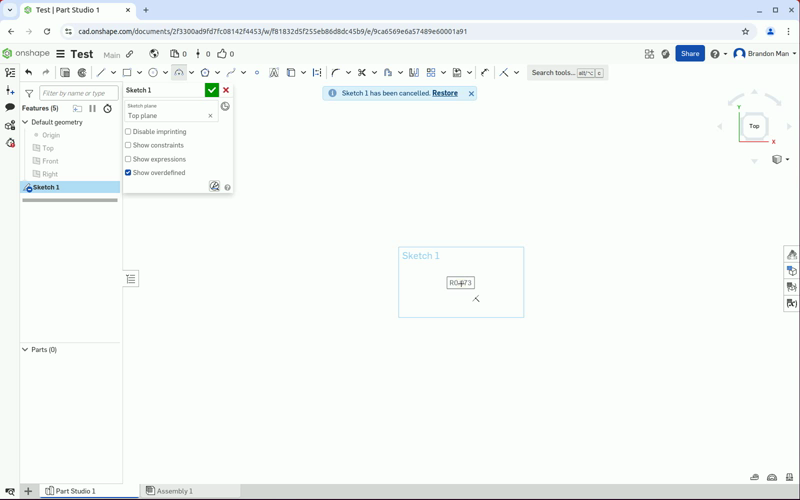
scroll(6)
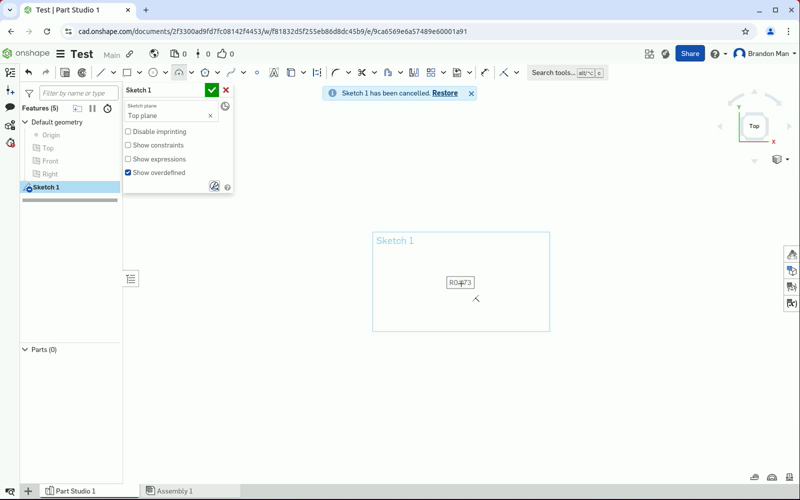
scroll(6)
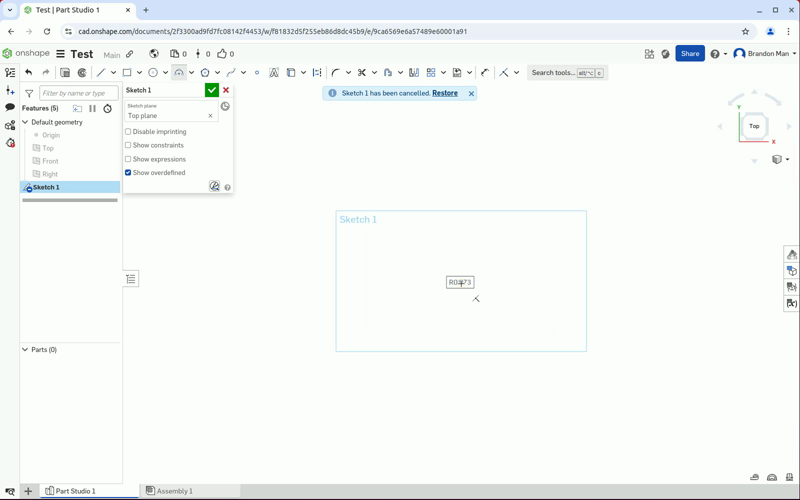
scroll(6)
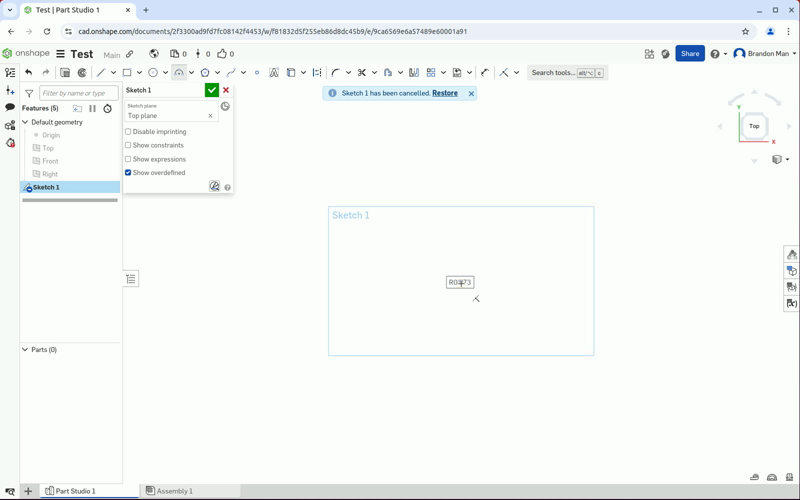
scroll(6)
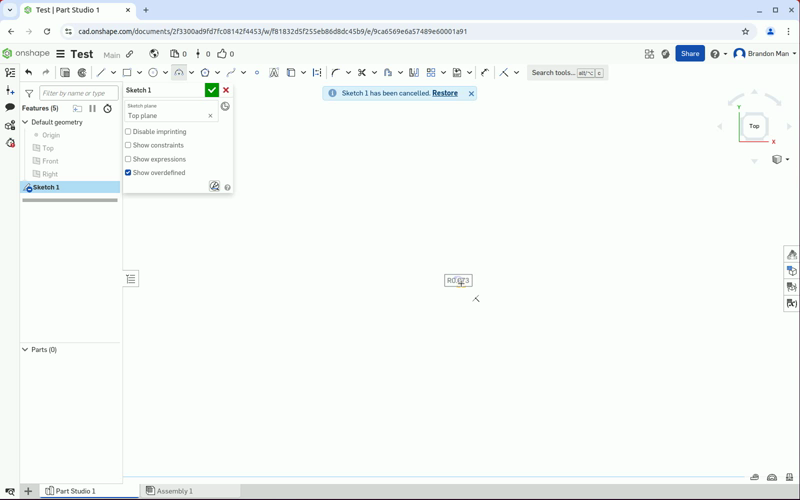
click(461, 283)
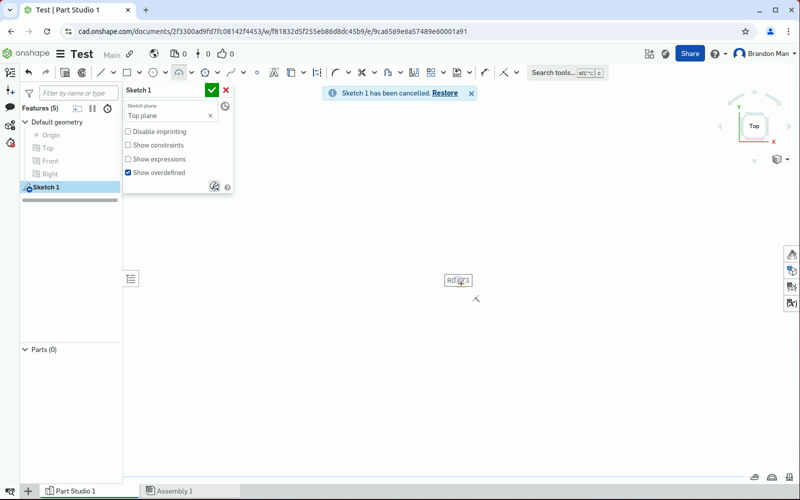
scroll(-6)
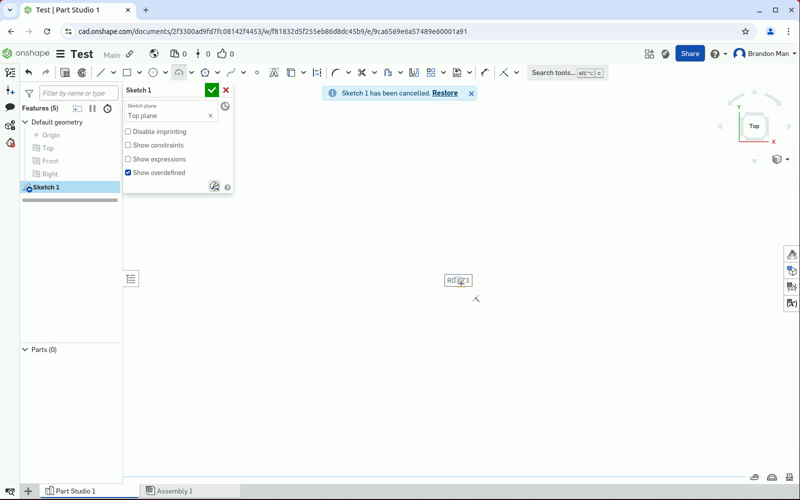
scroll(-6)
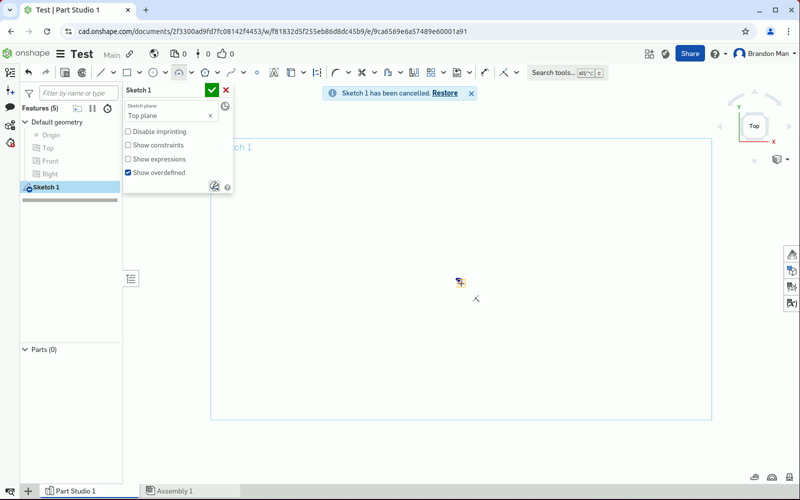
scroll(-6)
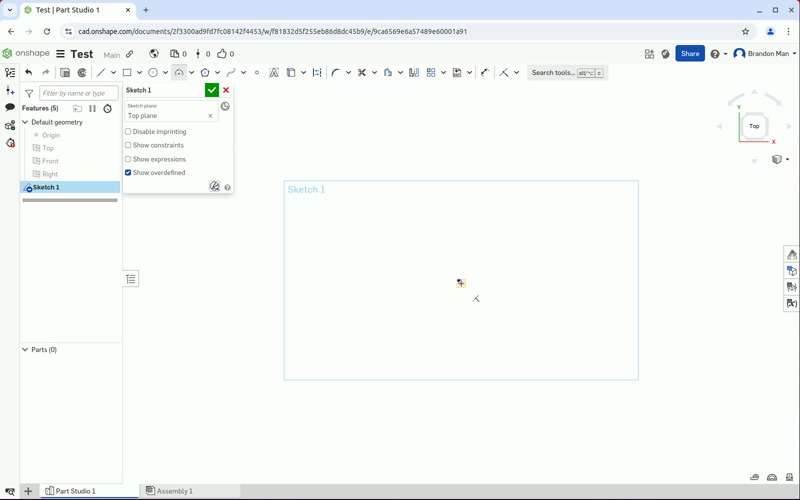
scroll(-6)
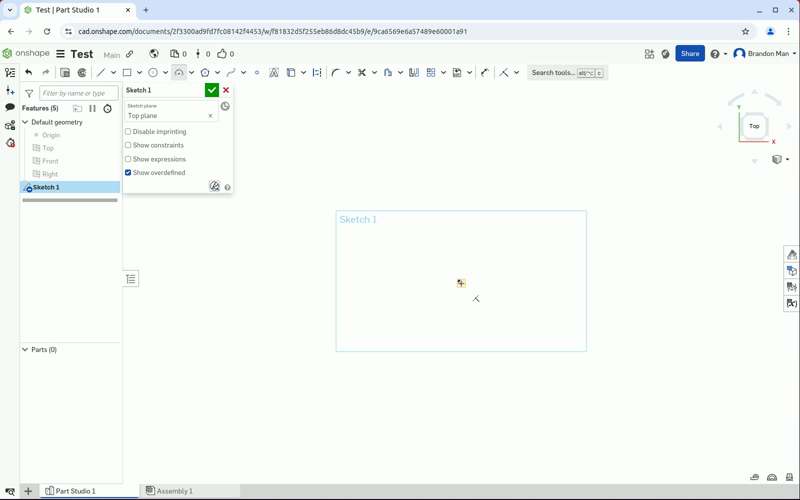
scroll(-6)
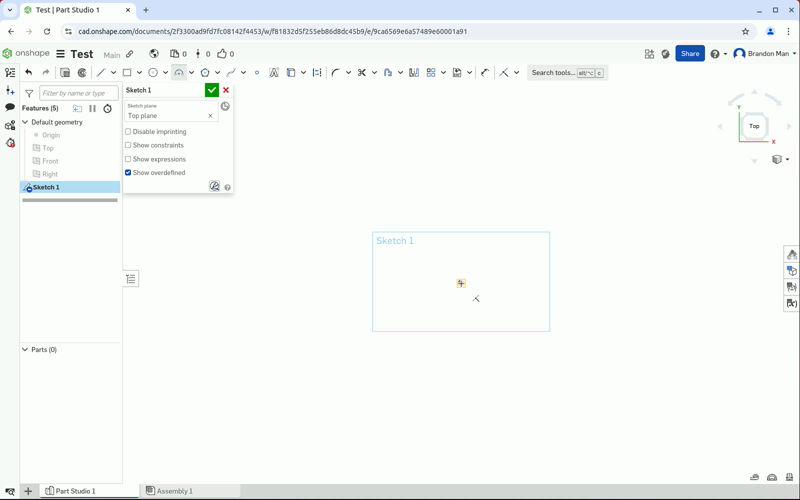
scroll(-6)
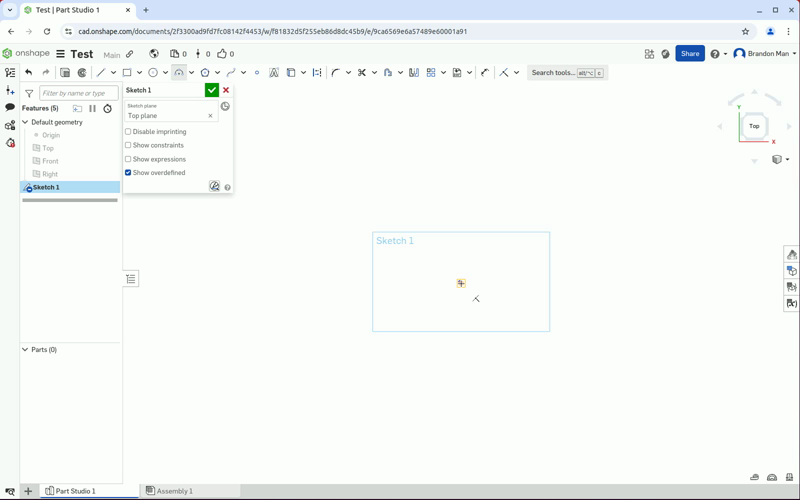
scroll(-6)
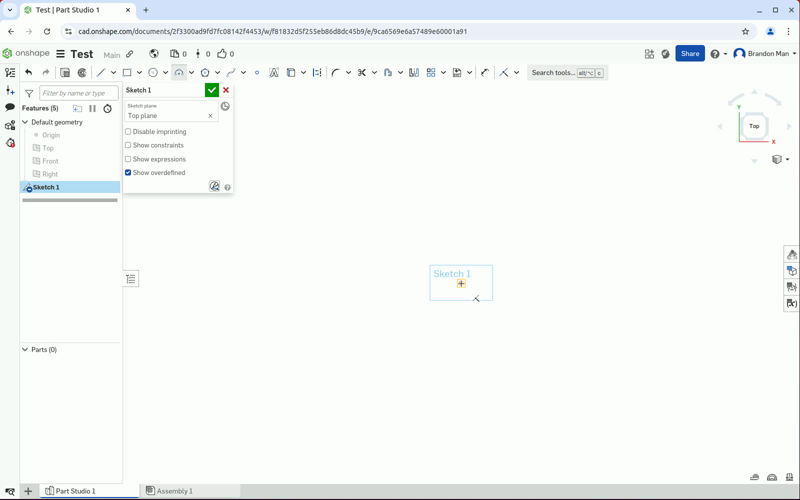
mouse_move(460, 282)
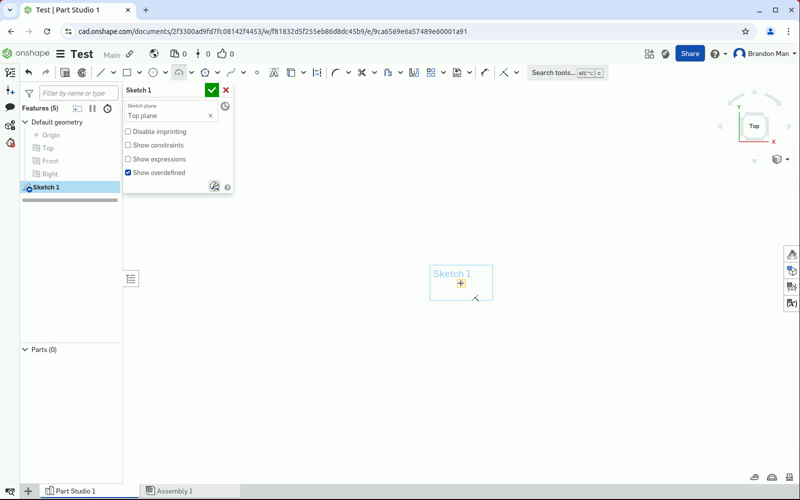
scroll(6)
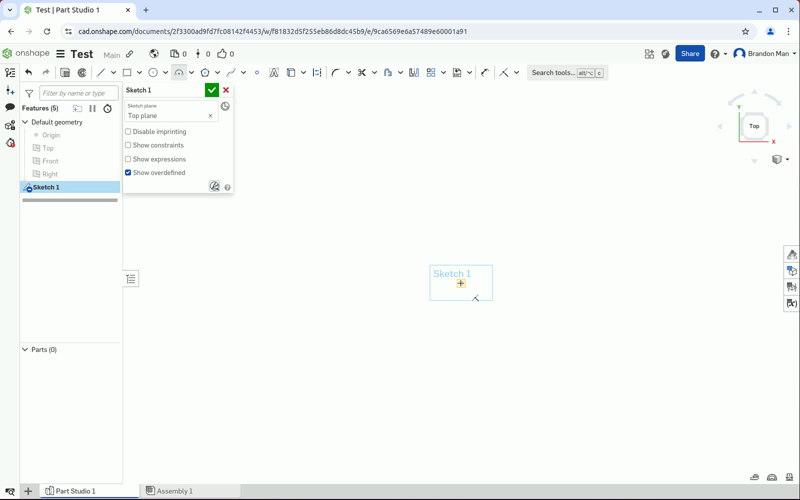
scroll(6)
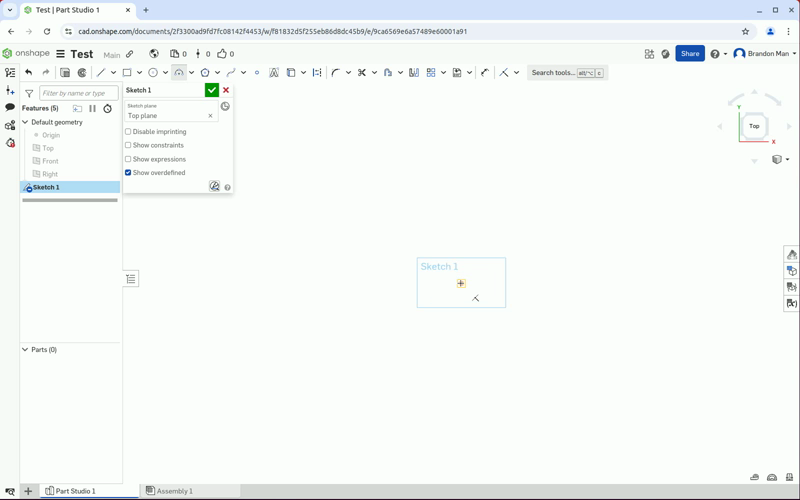
scroll(6)
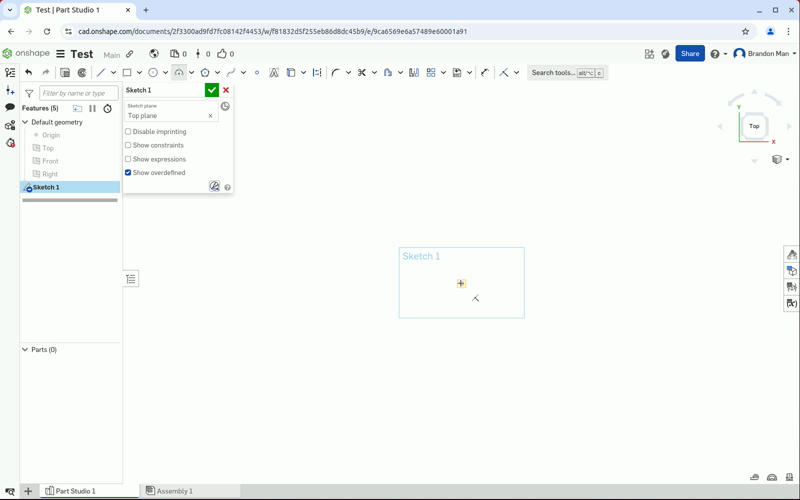
scroll(6)
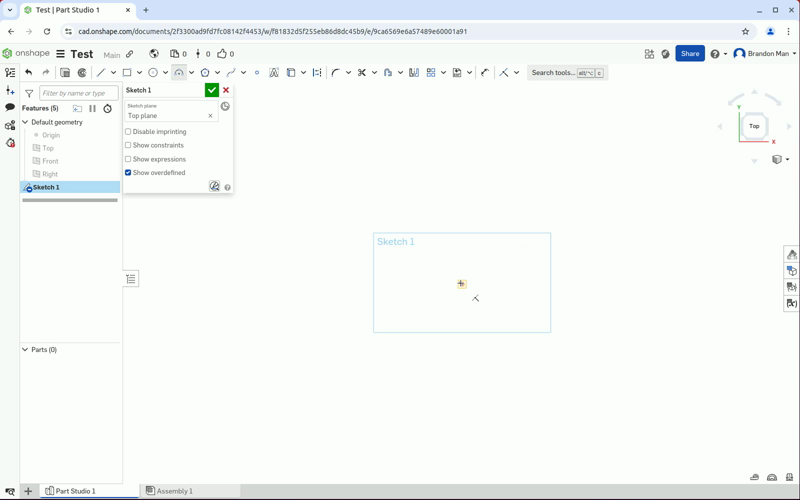
scroll(6)
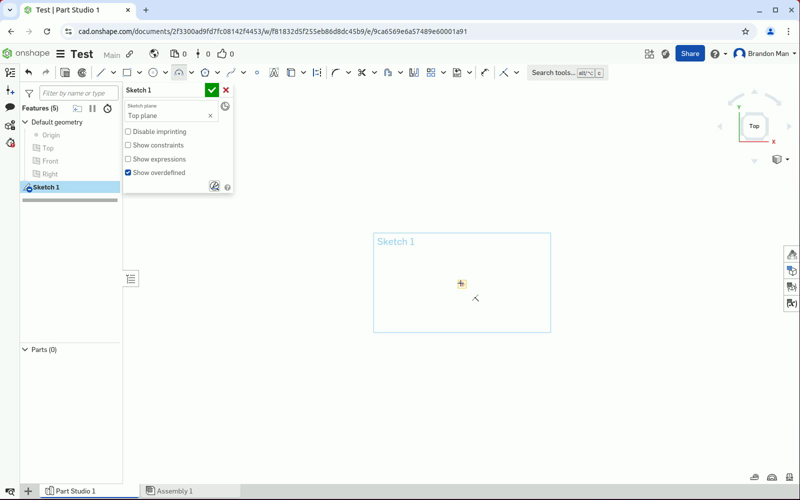
scroll(6)
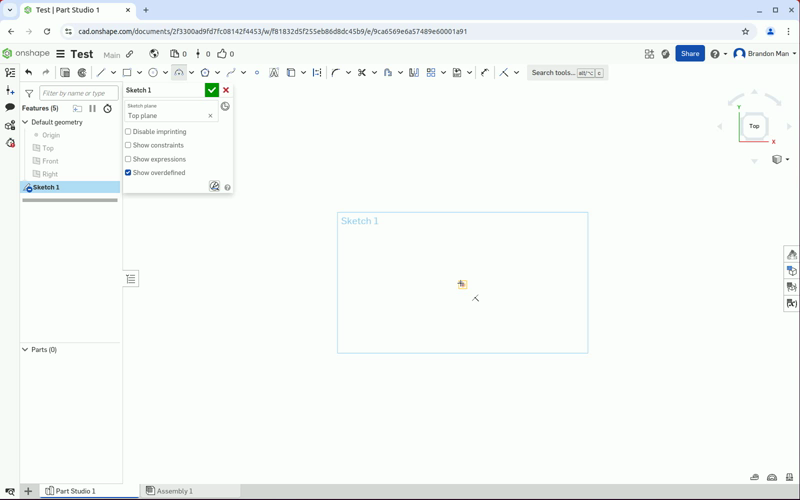
scroll(6)
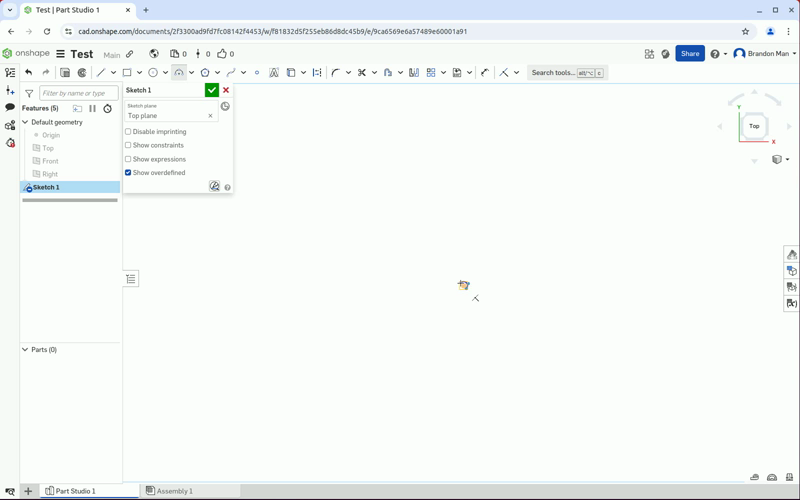
click(460, 282)
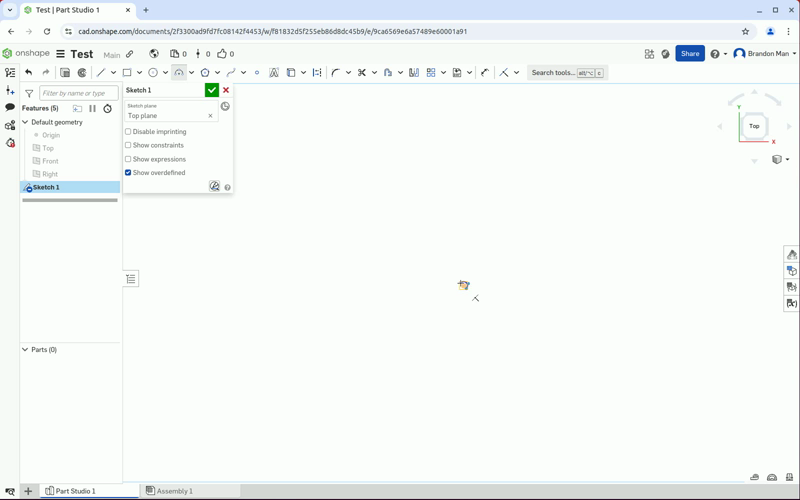
scroll(-6)
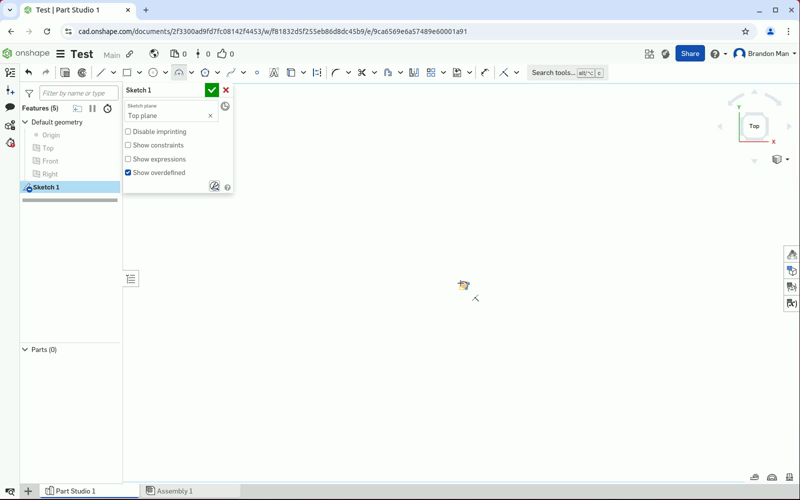
scroll(-6)
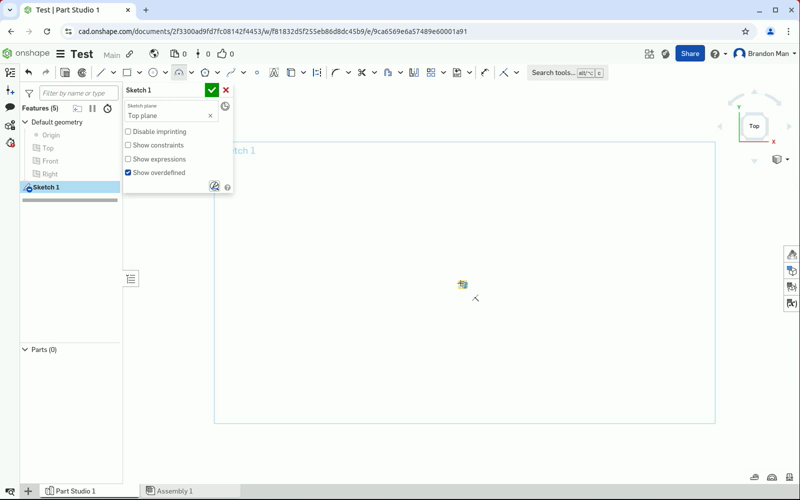
scroll(-6)
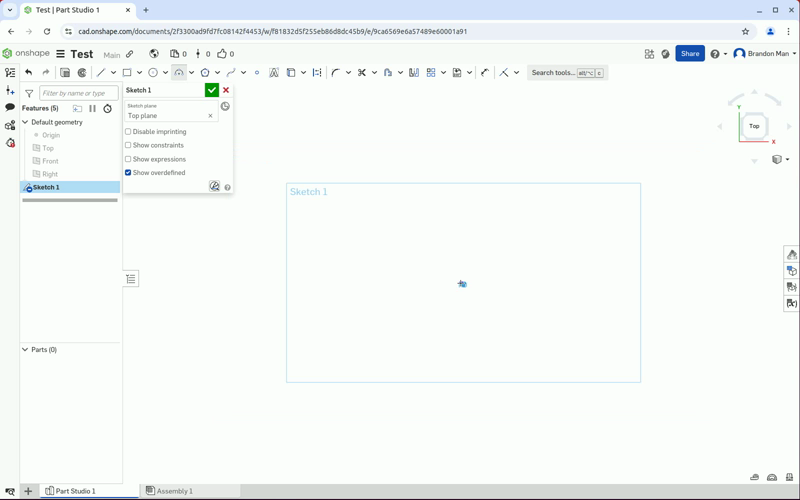
scroll(-6)
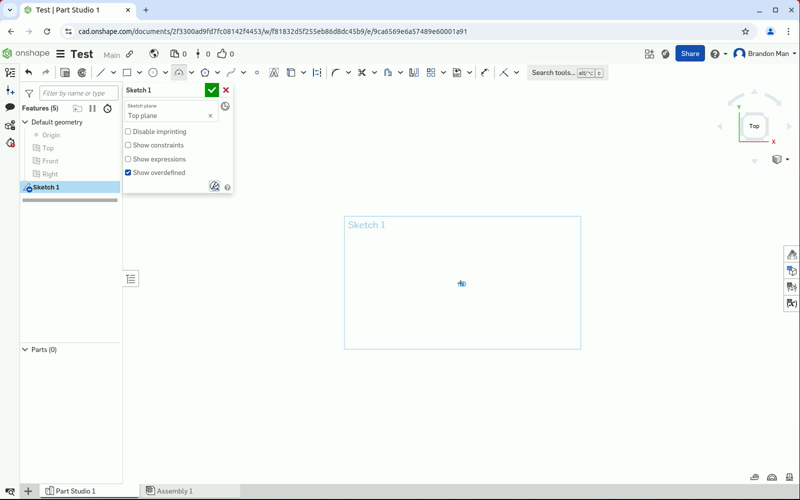
scroll(-6)
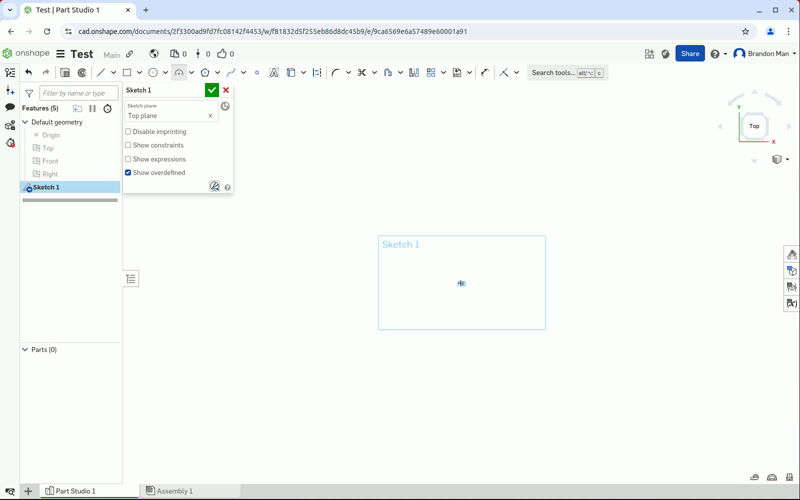
scroll(-6)
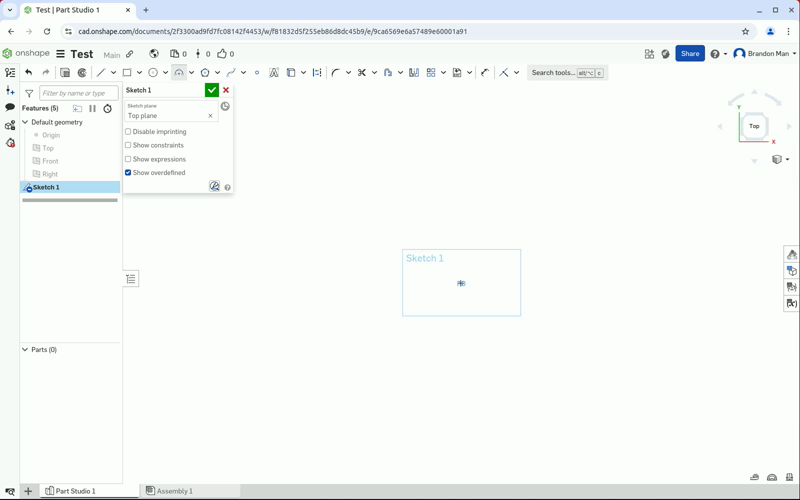
scroll(-6)
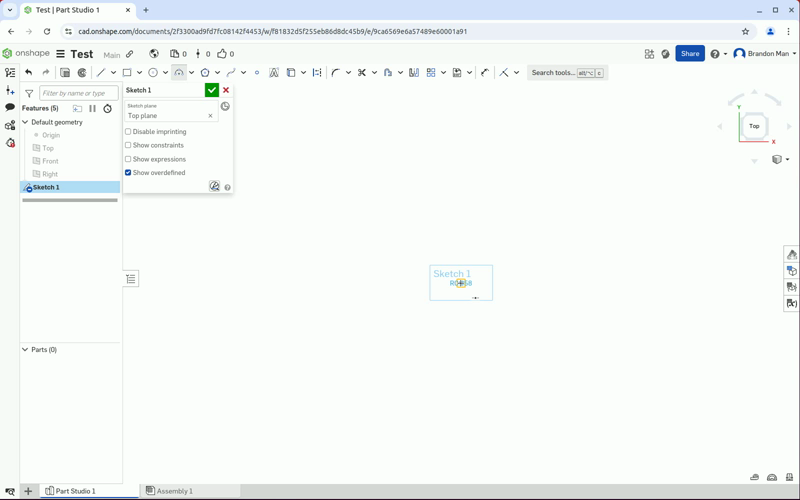
key_down(shift)
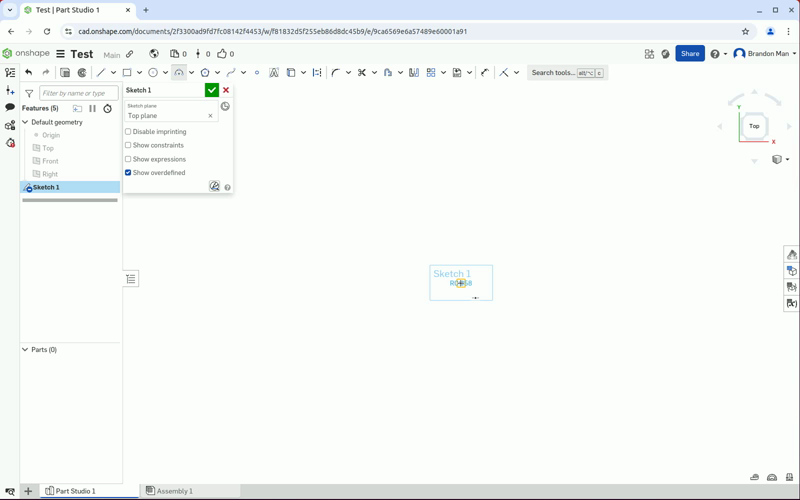
mouse_move(461, 282)
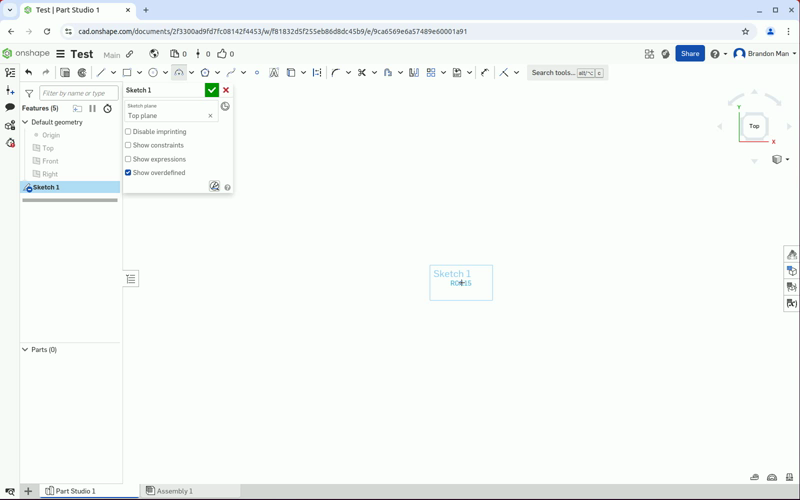
scroll(6)
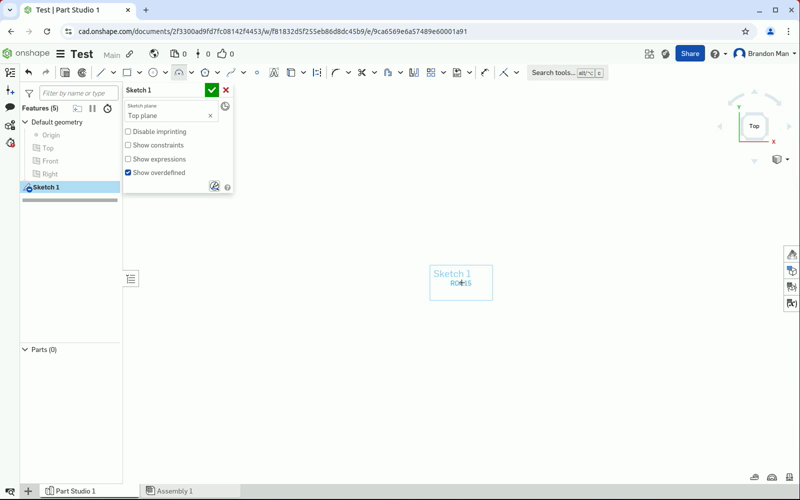
scroll(6)
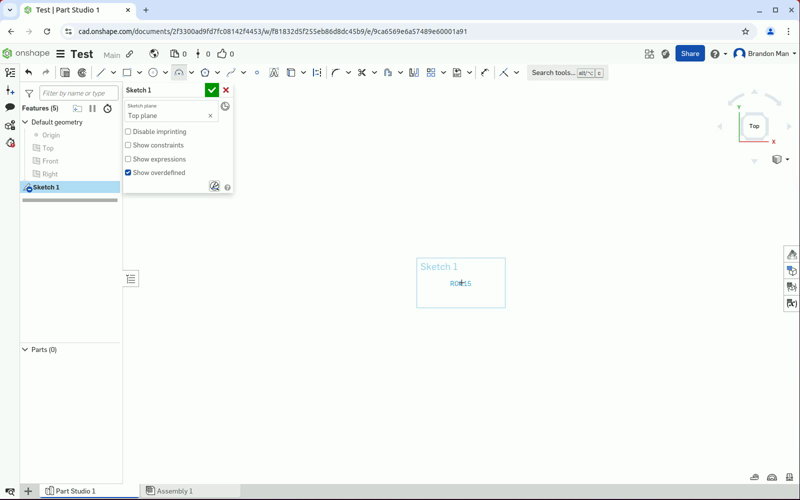
scroll(6)
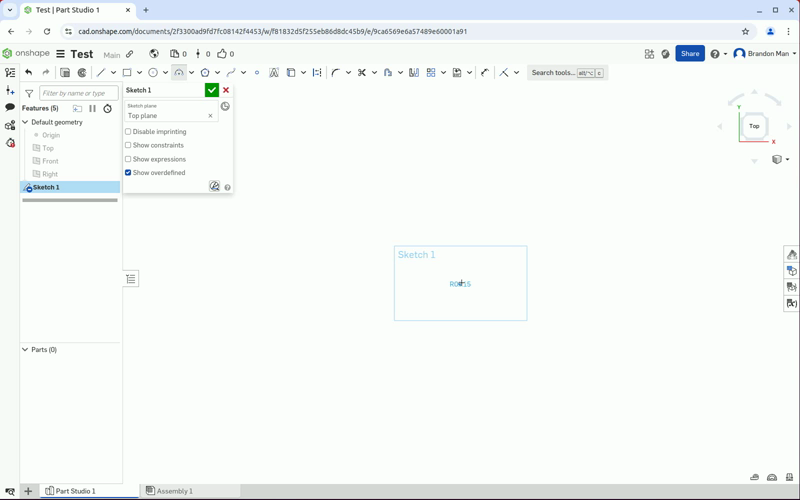
scroll(6)
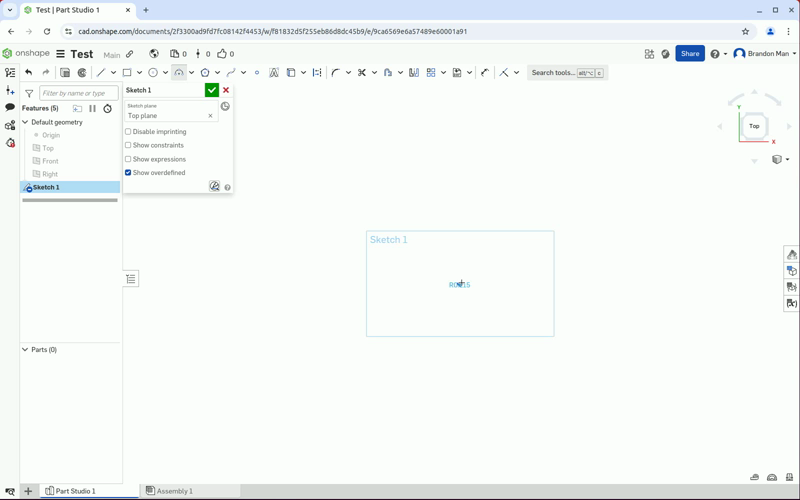
scroll(6)
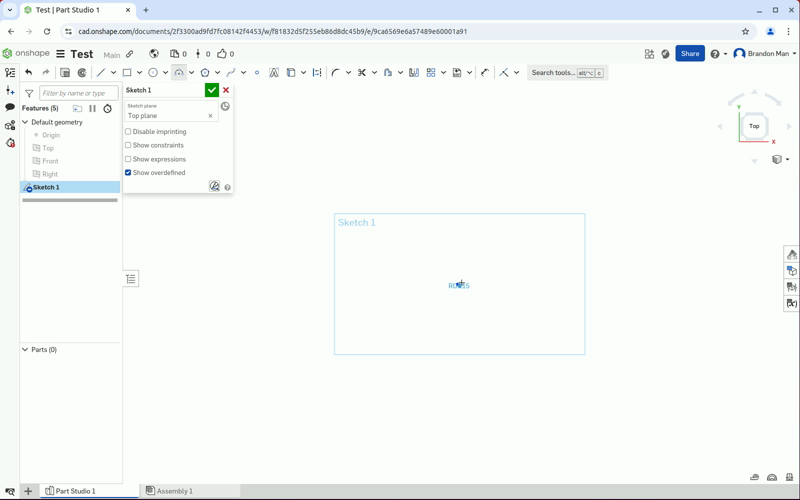
scroll(6)
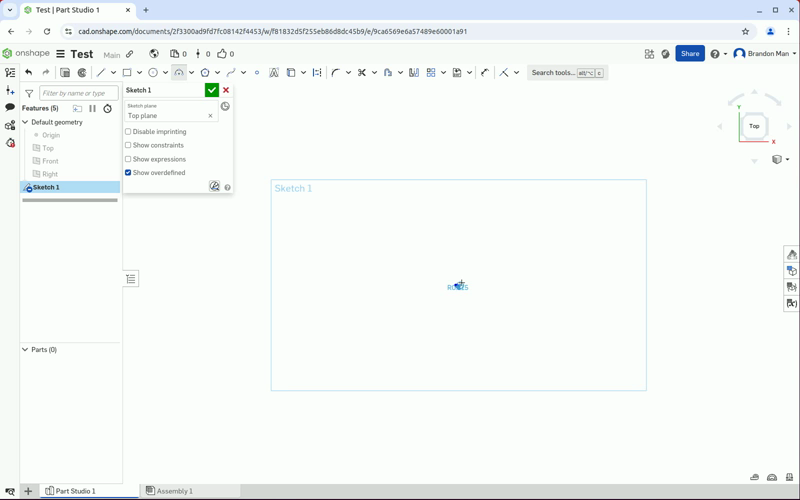
scroll(6)
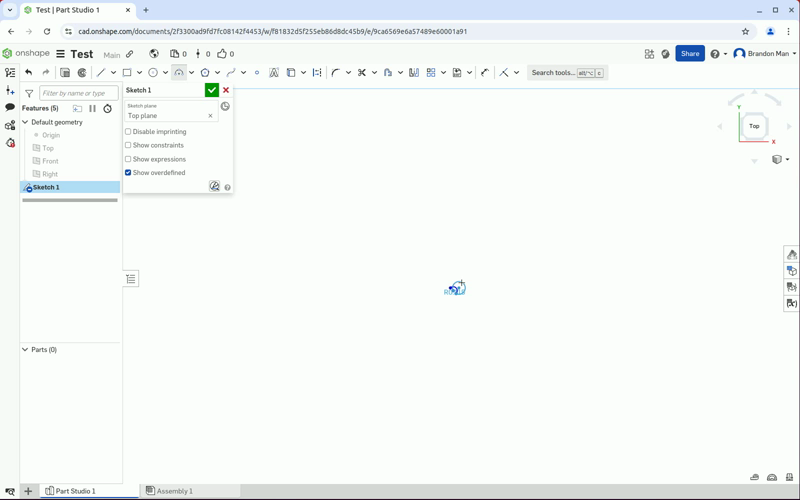
click(461, 282)
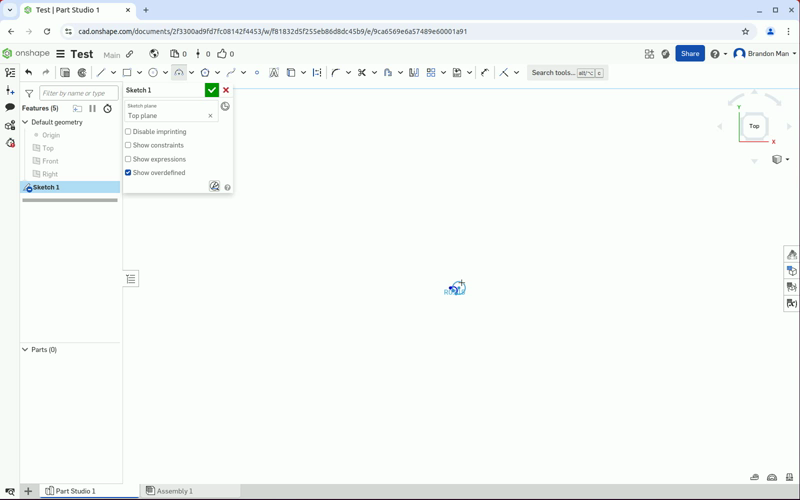
scroll(-6)
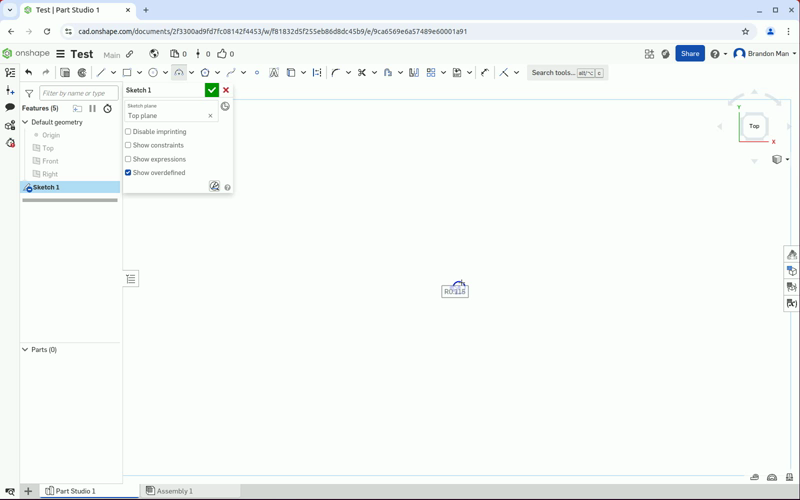
scroll(-6)
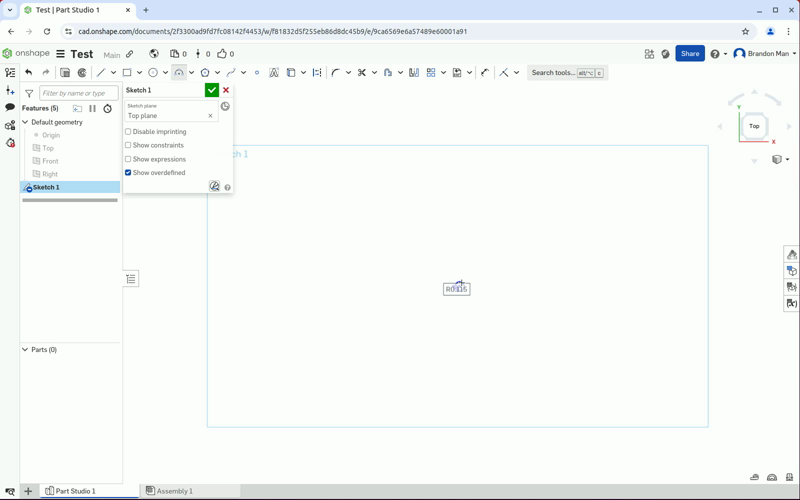
scroll(-6)
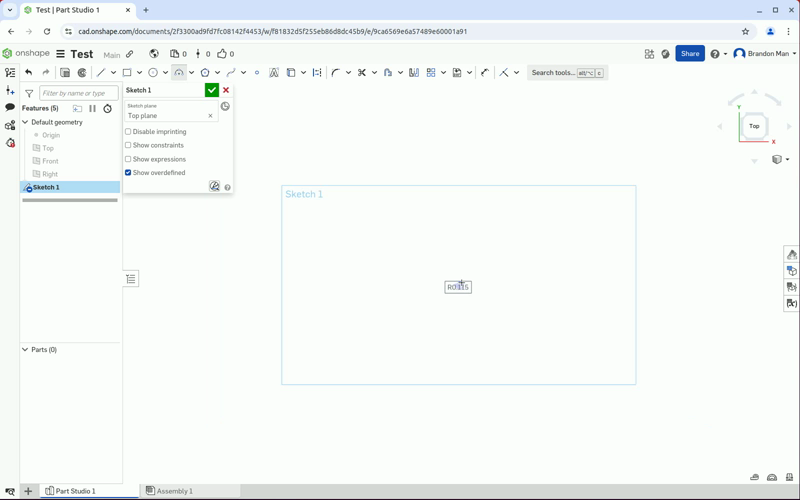
scroll(-6)
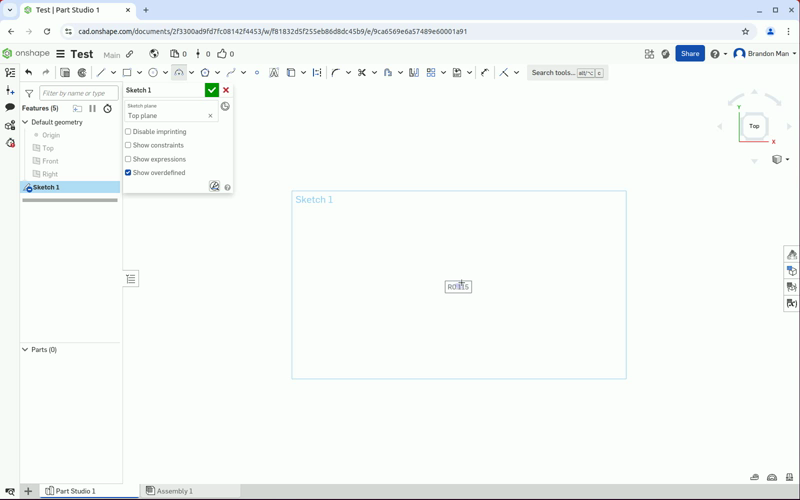
scroll(-6)
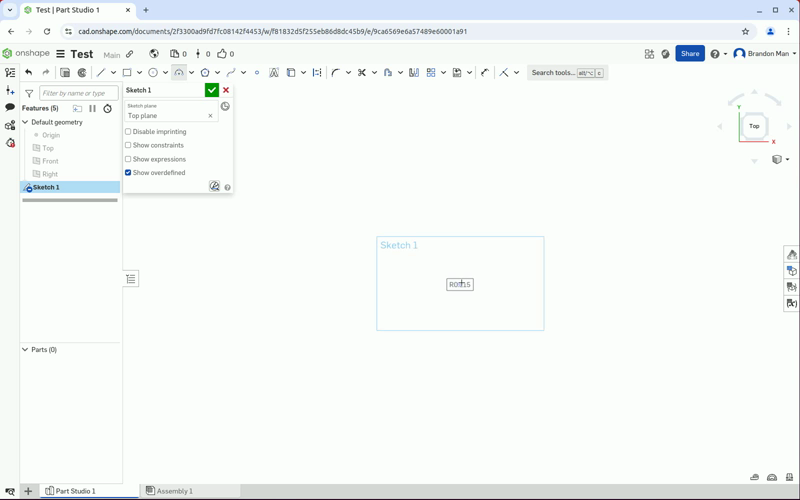
scroll(-6)
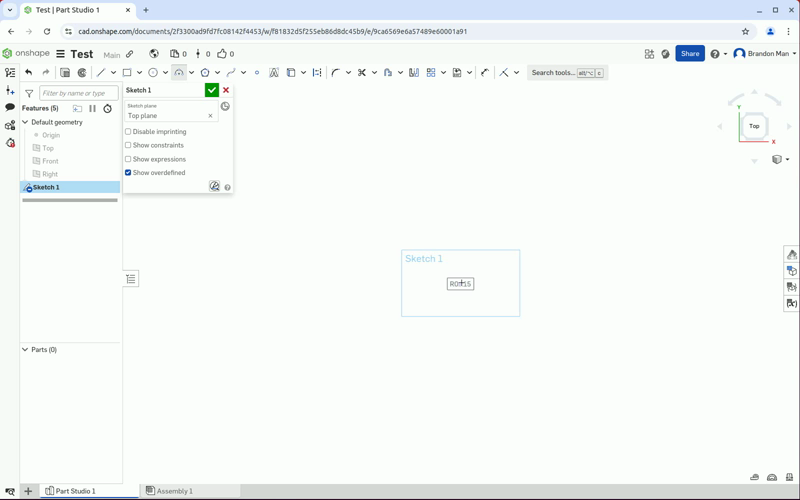
scroll(-6)
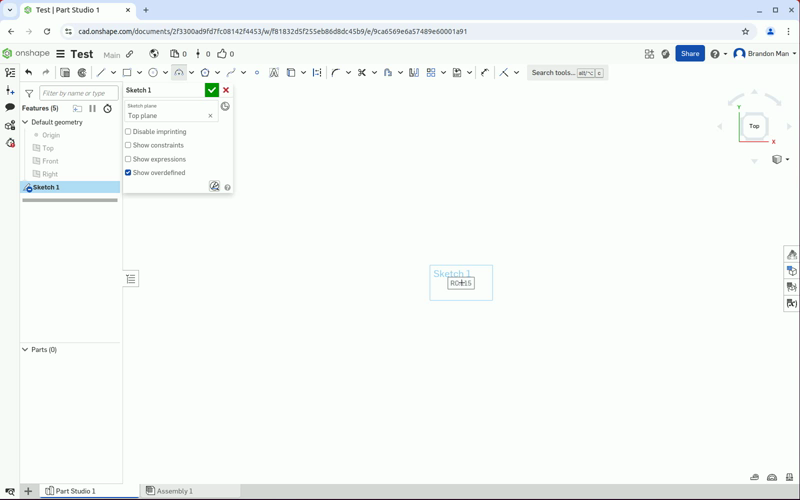
key_up(shift)
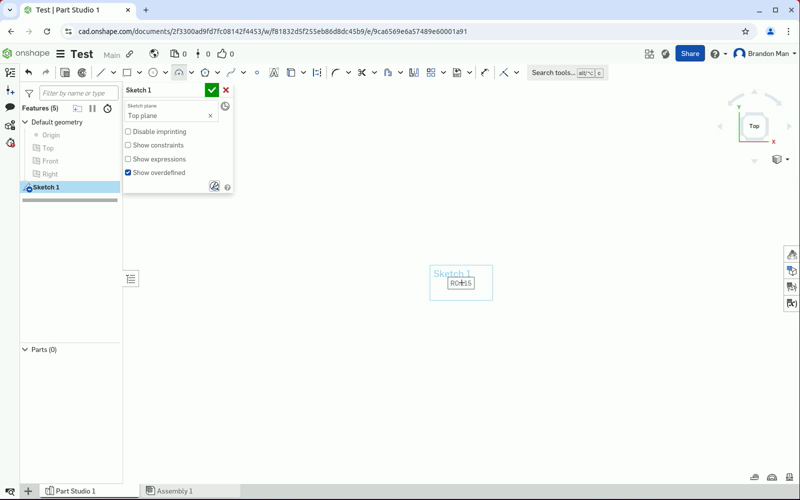
key(esc)
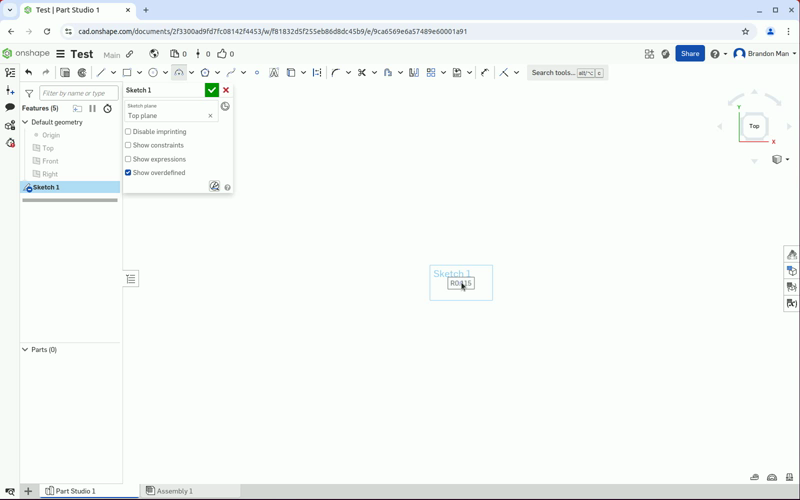
mouse_move(461, 283)
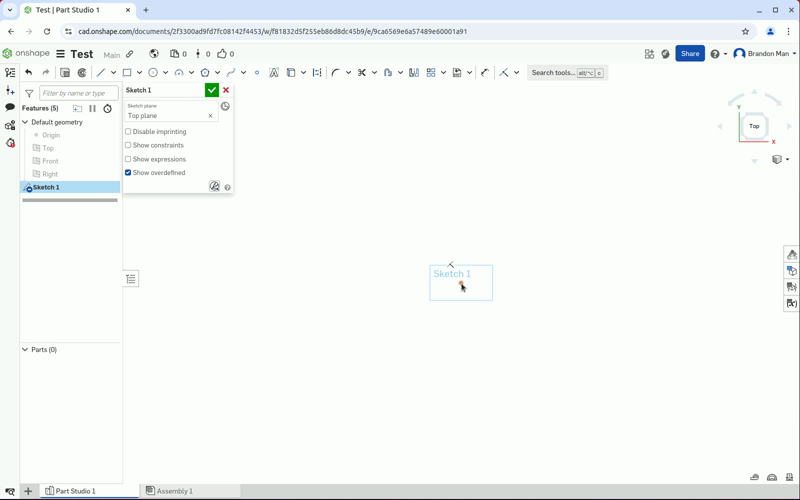
scroll(6)
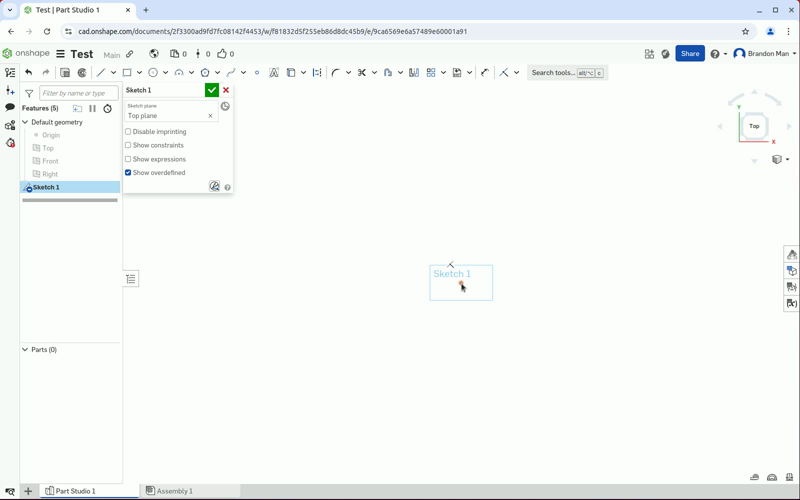
scroll(6)
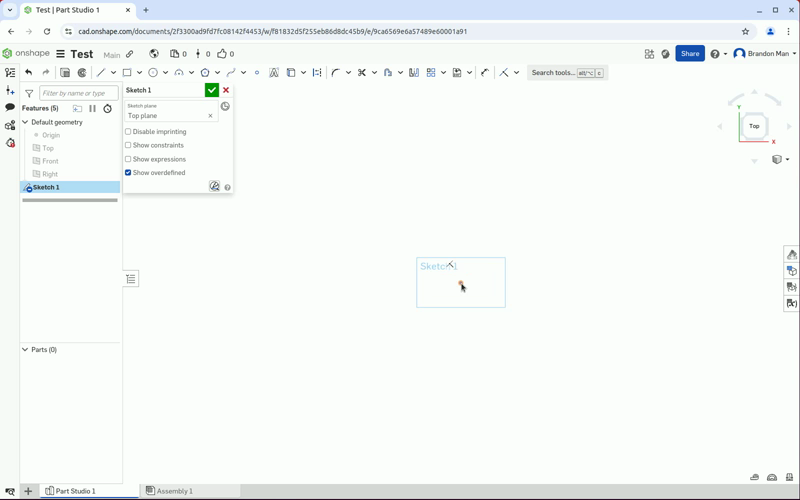
scroll(6)
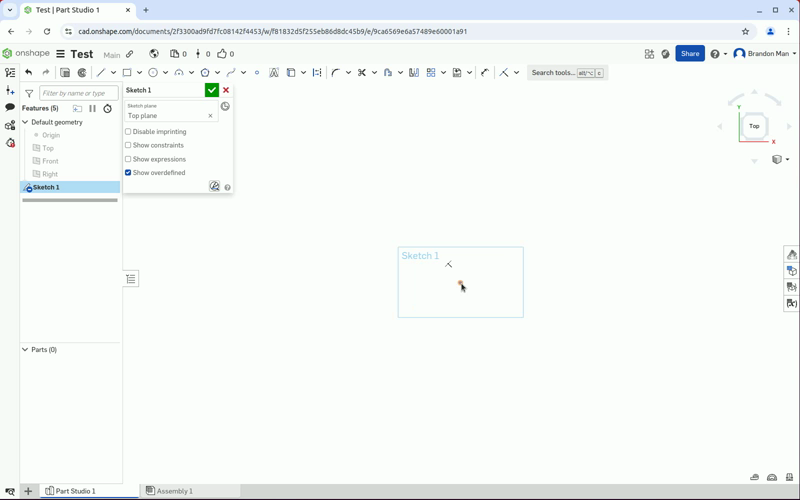
scroll(6)
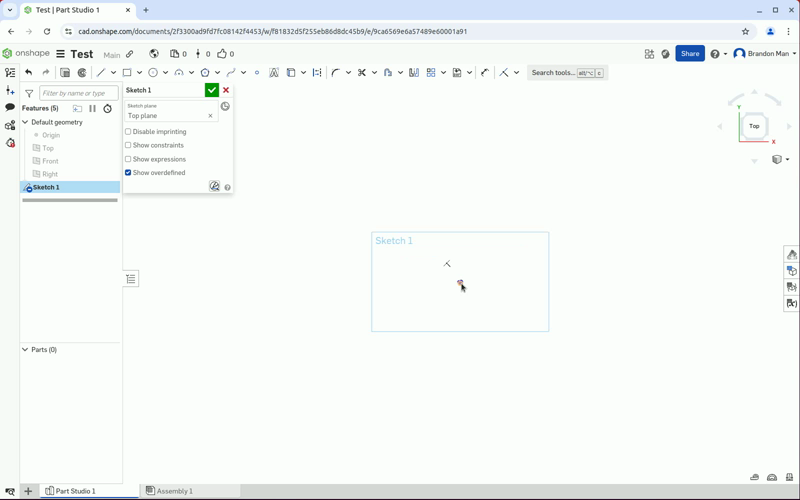
scroll(6)
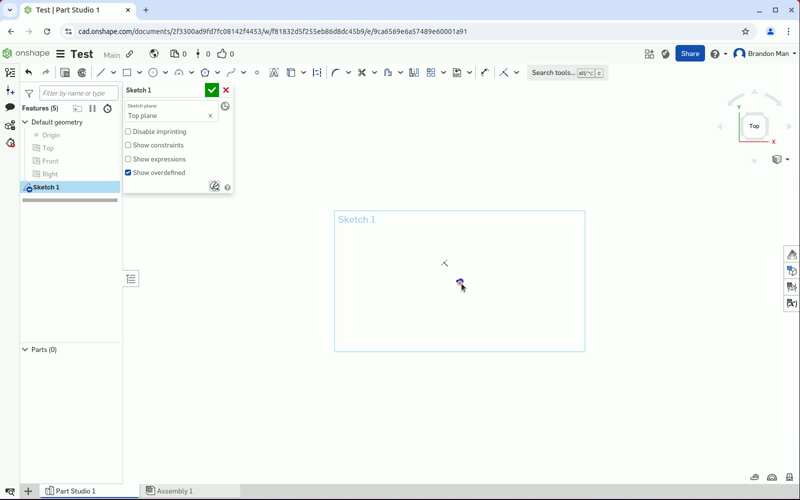
scroll(6)
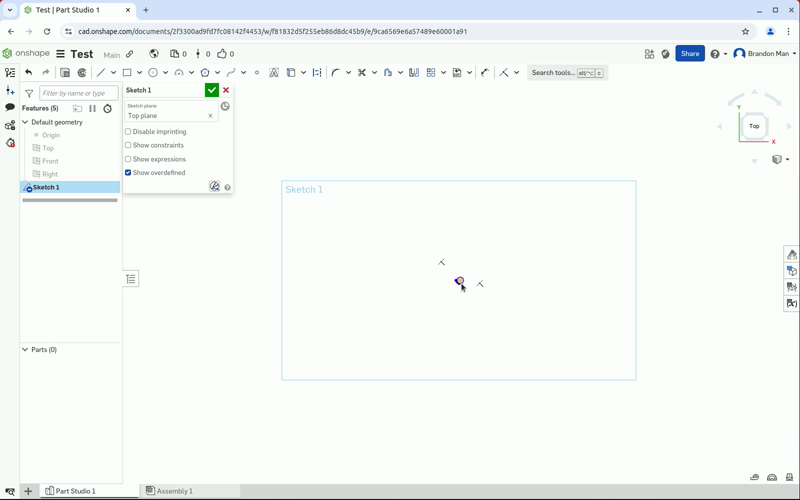
scroll(6)
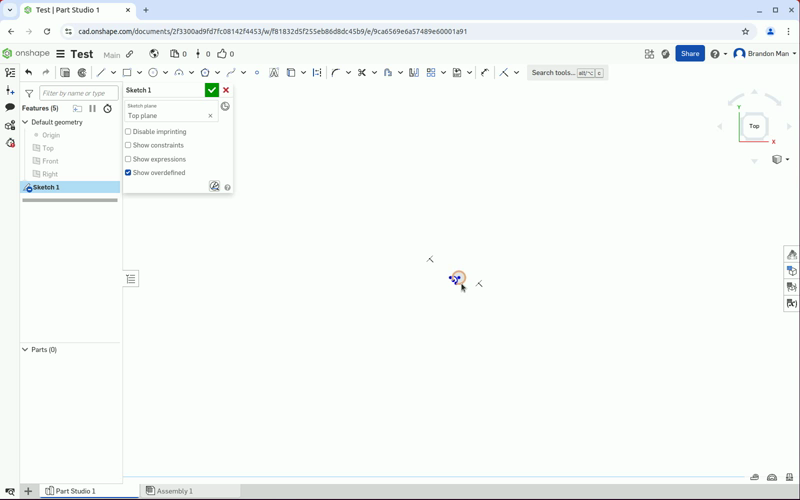
click(461, 283)
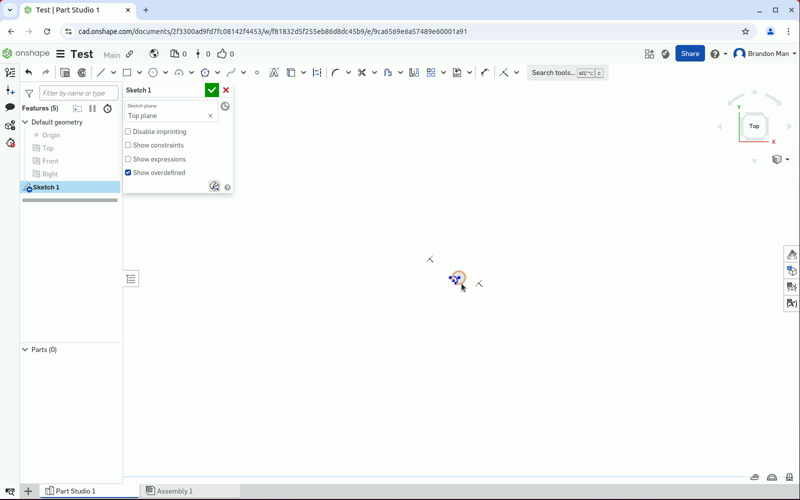
scroll(-6)
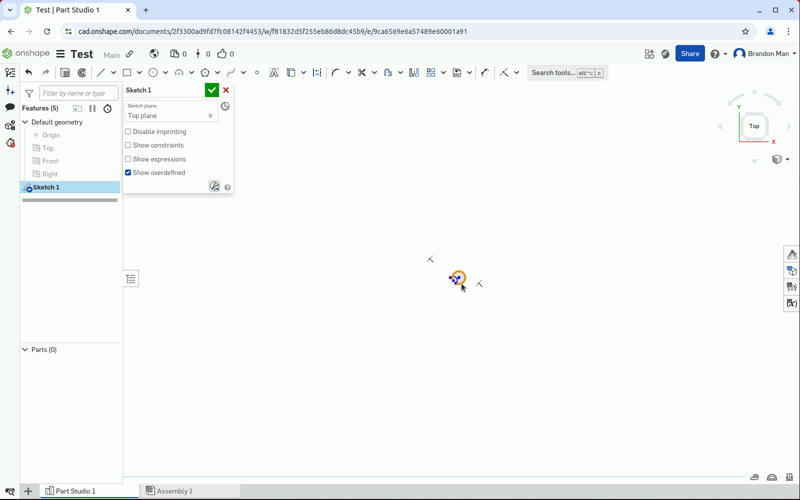
scroll(-6)
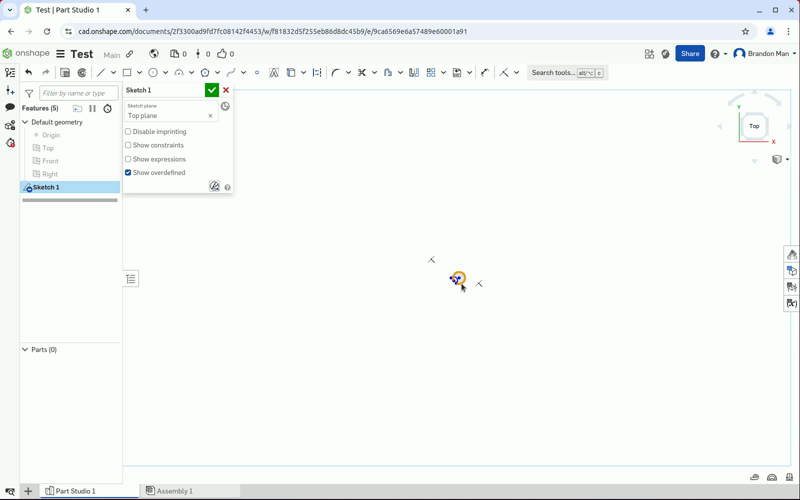
scroll(-6)
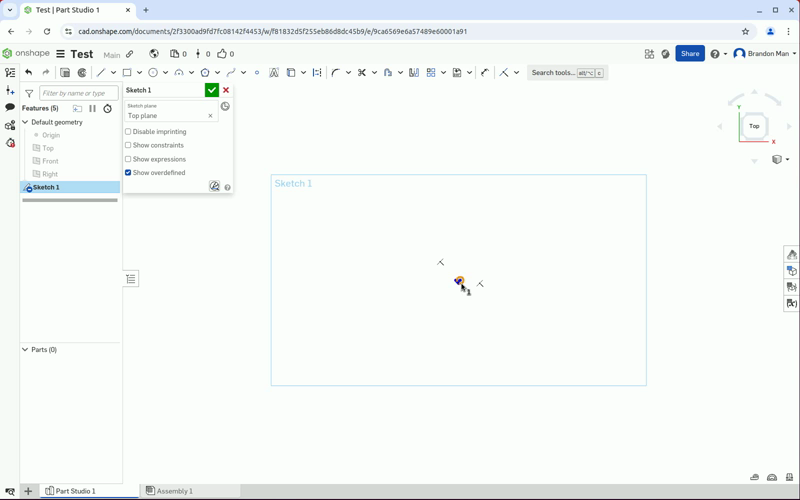
scroll(-6)
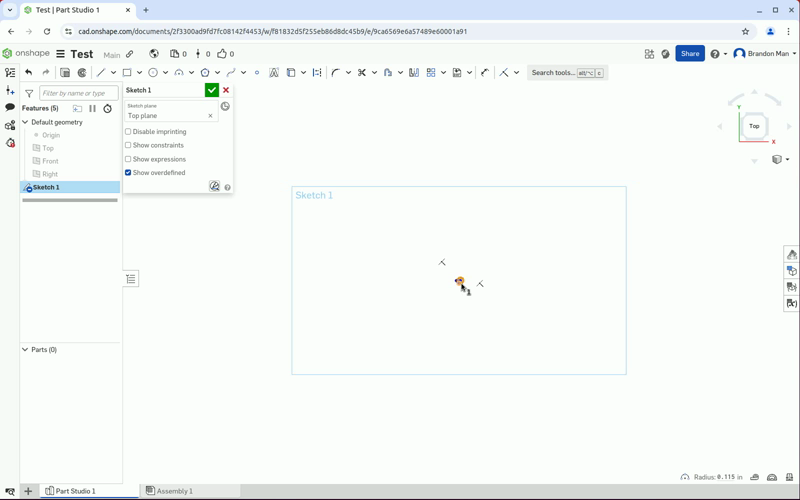
scroll(-6)
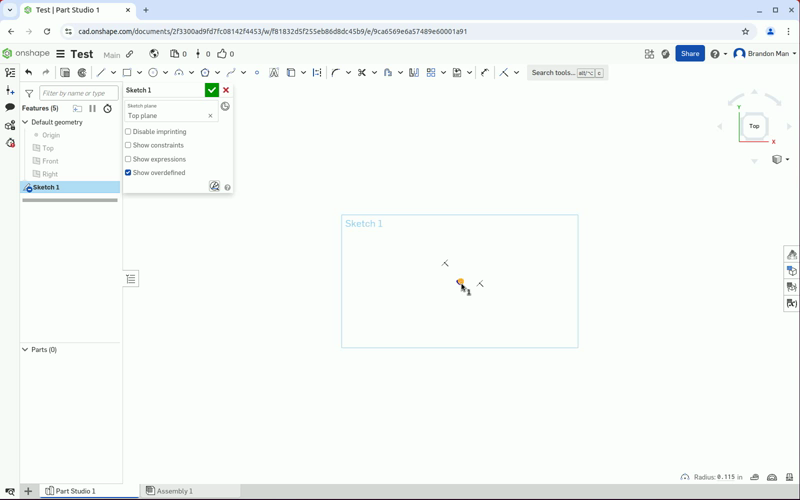
scroll(-6)
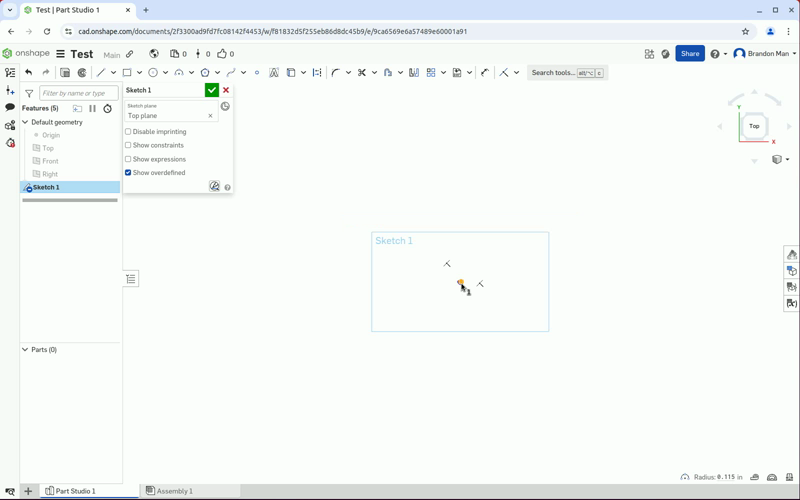
scroll(-6)
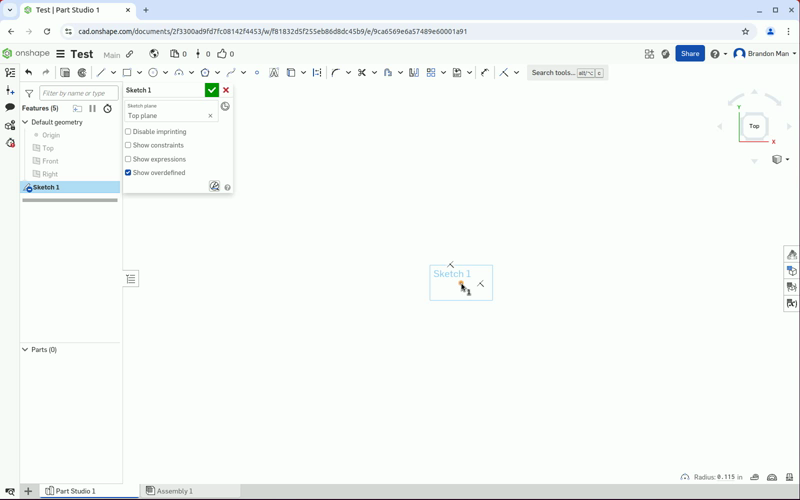
mouse_move(73, 352)
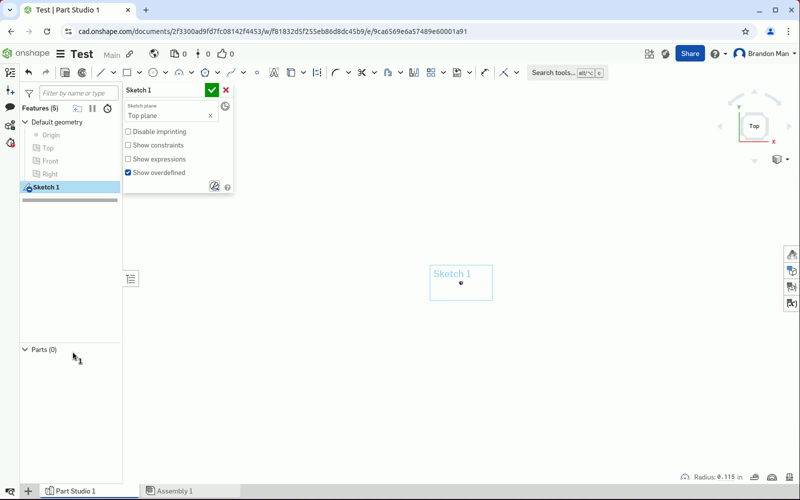
key(shift+y)
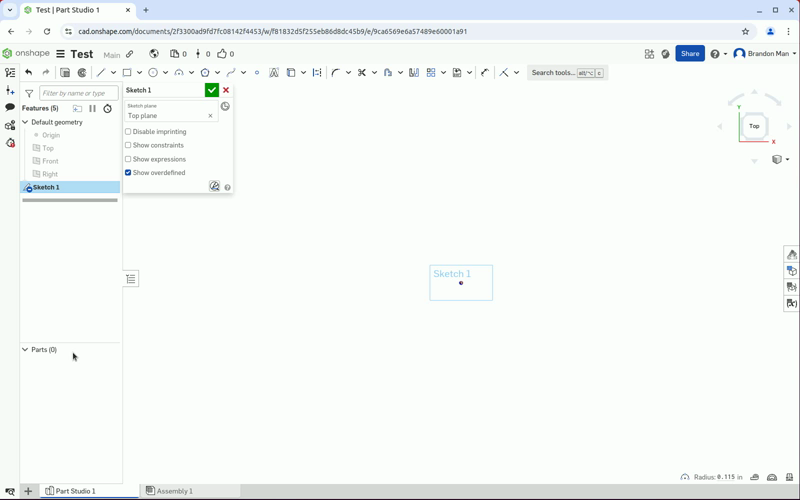
key(shift+e)
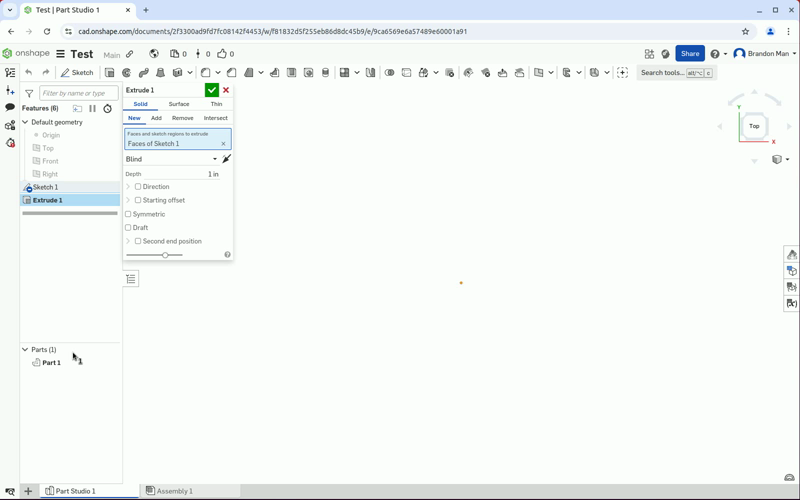
mouse_move(143, 106)
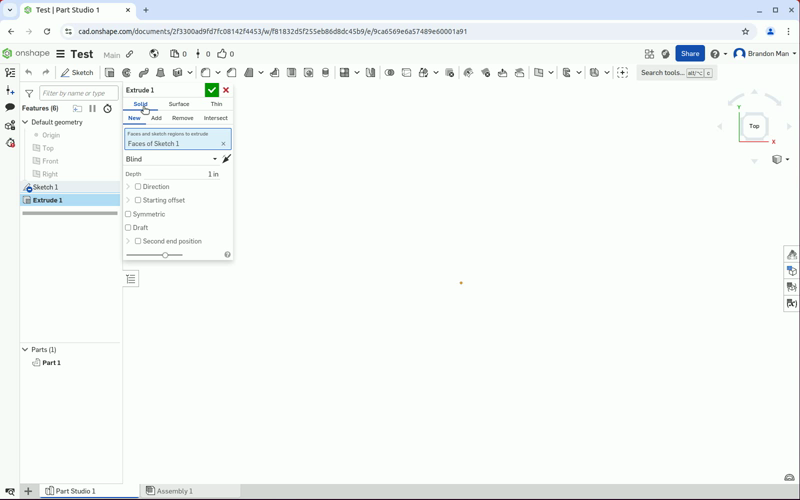
click(143, 106)
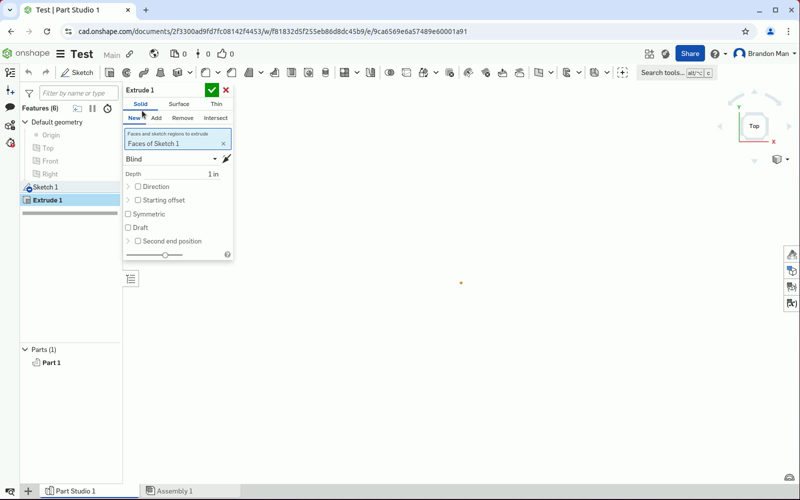
mouse_move(137, 120)
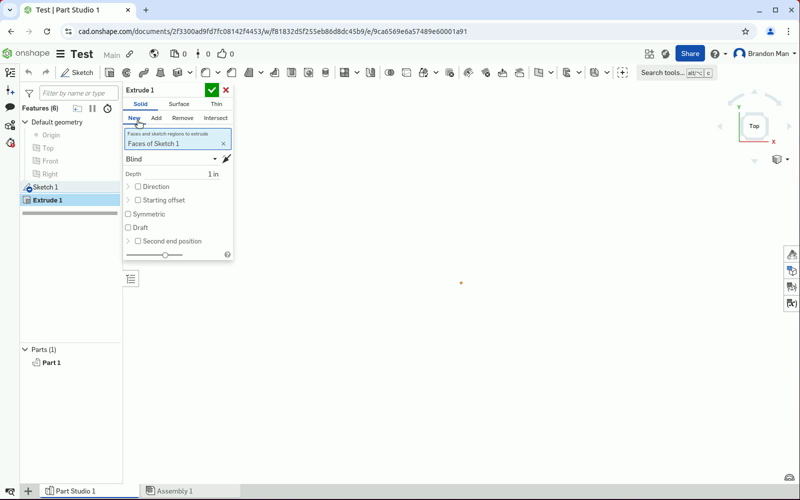
click(137, 120)
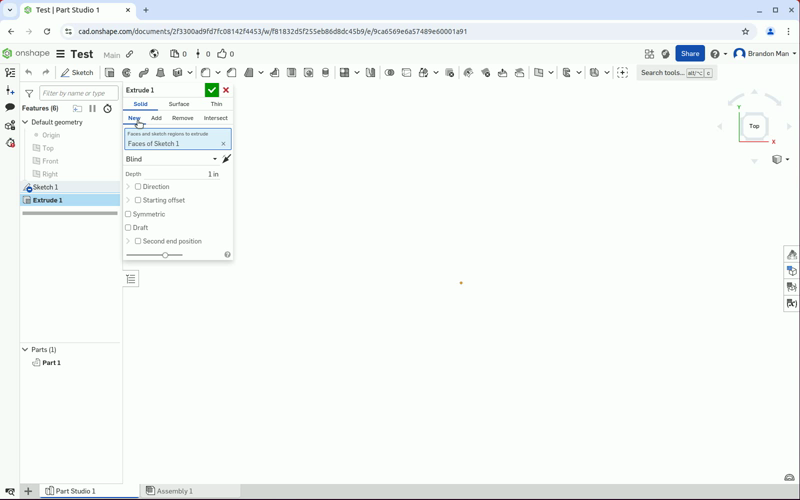
key(tab, 4)
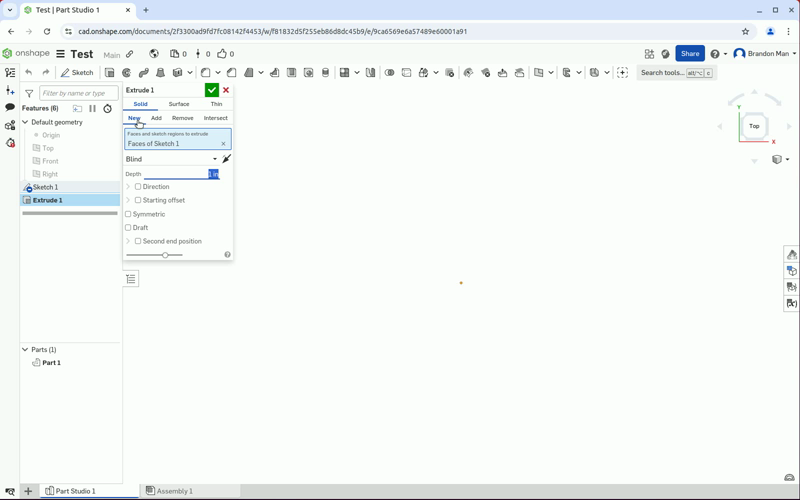
text(-0.241)
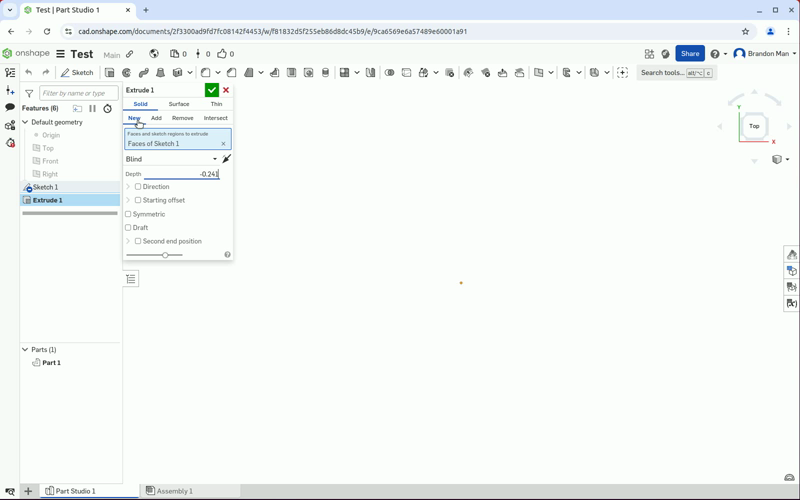
key(enter)
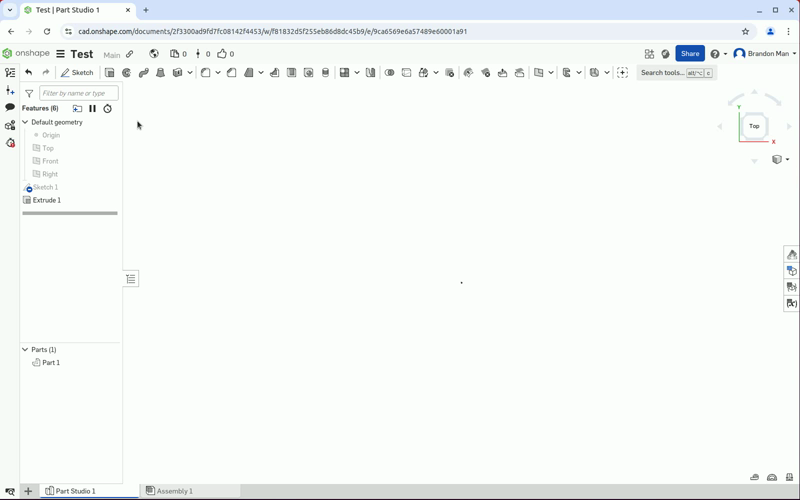
key(shift+h)
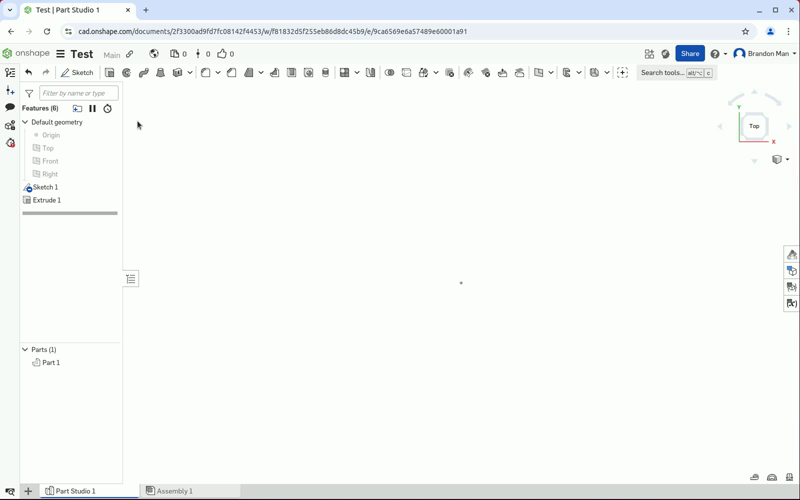
key(shift+h)
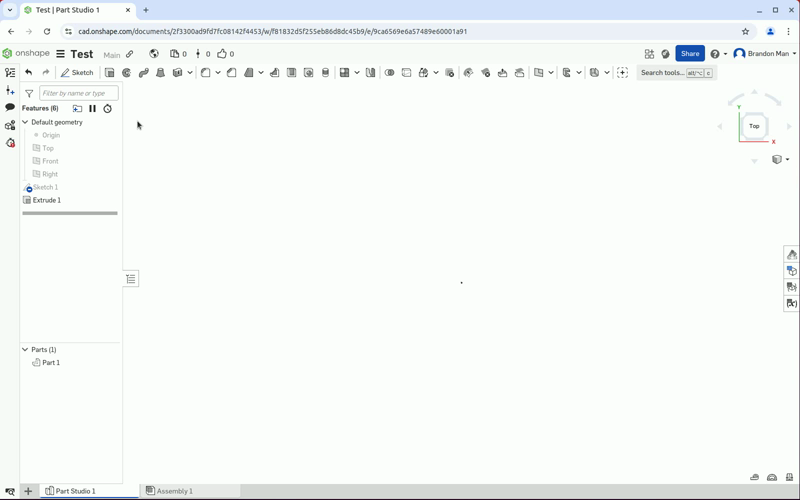
mouse_move(73, 189)
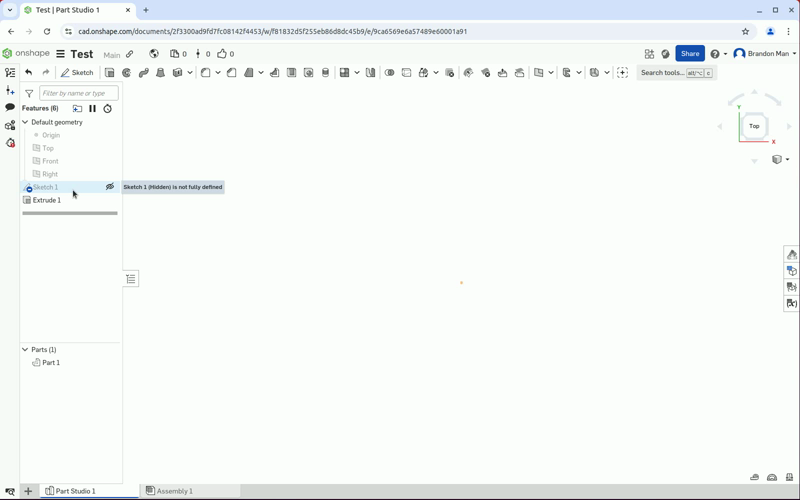
click(73, 189)
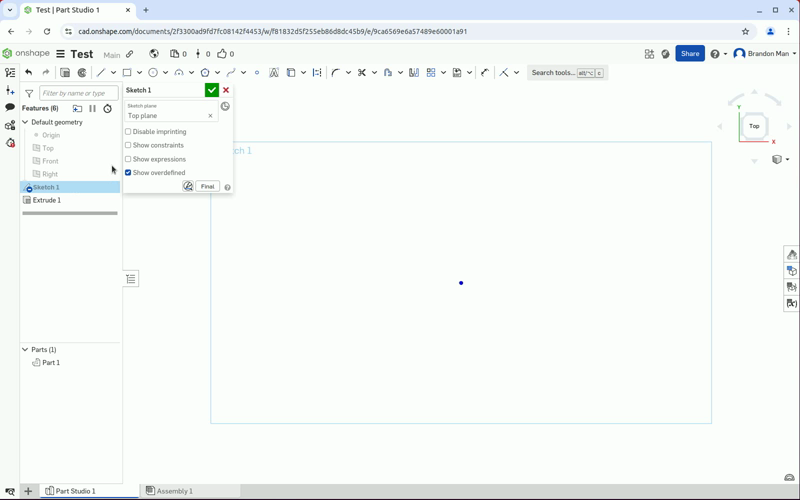
mouse_move(229, 92)
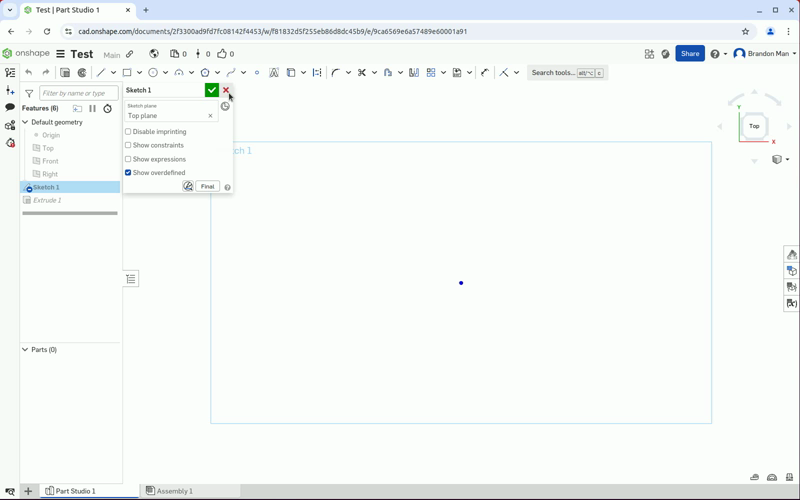
click(229, 92)
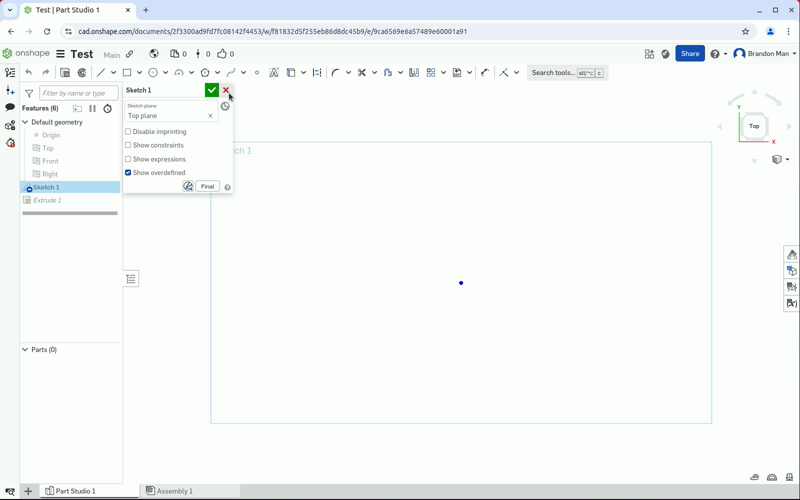
key(shift+s)
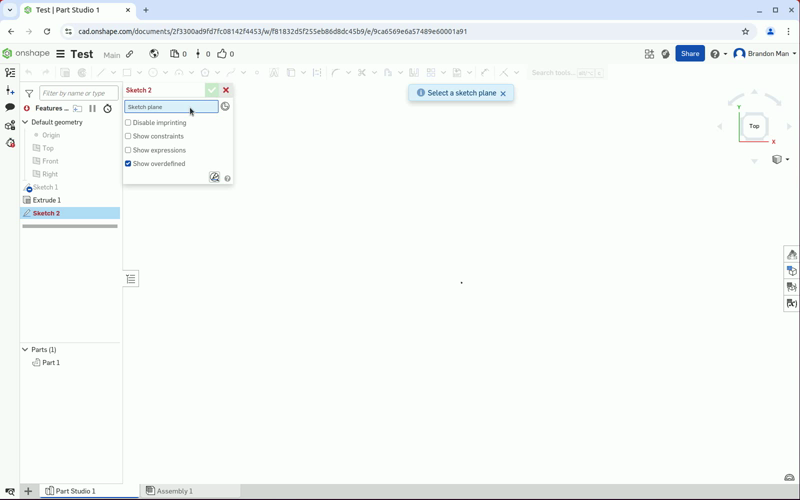
mouse_move(73, 150)
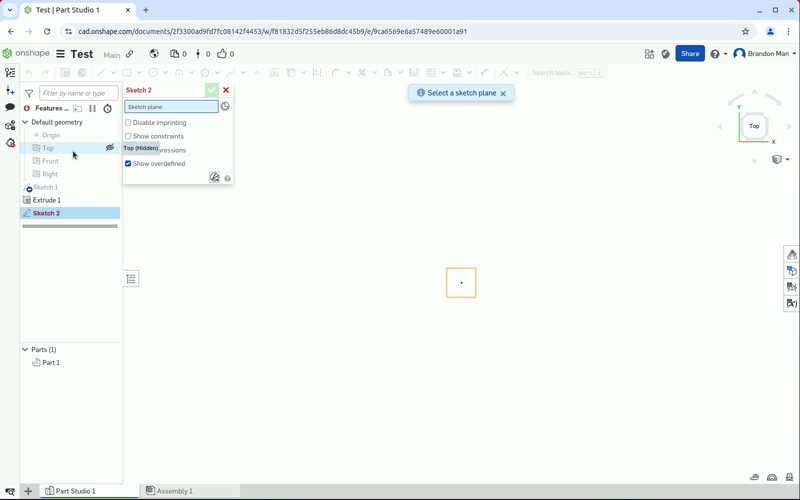
click(73, 150)
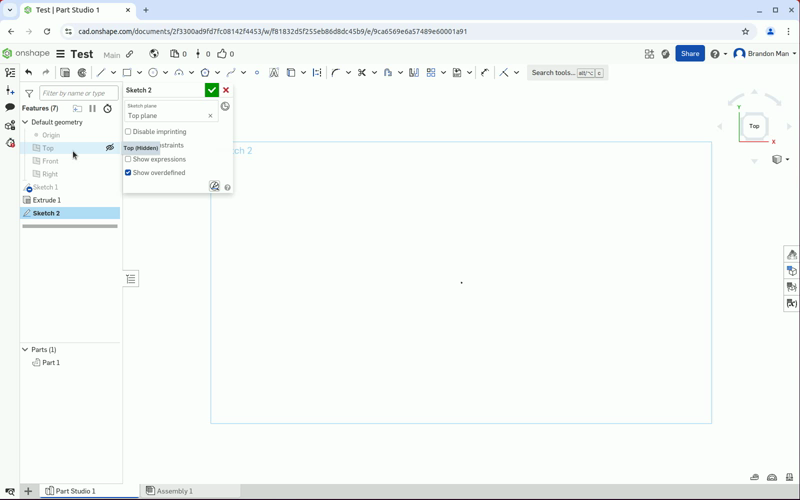
mouse_move(73, 352)
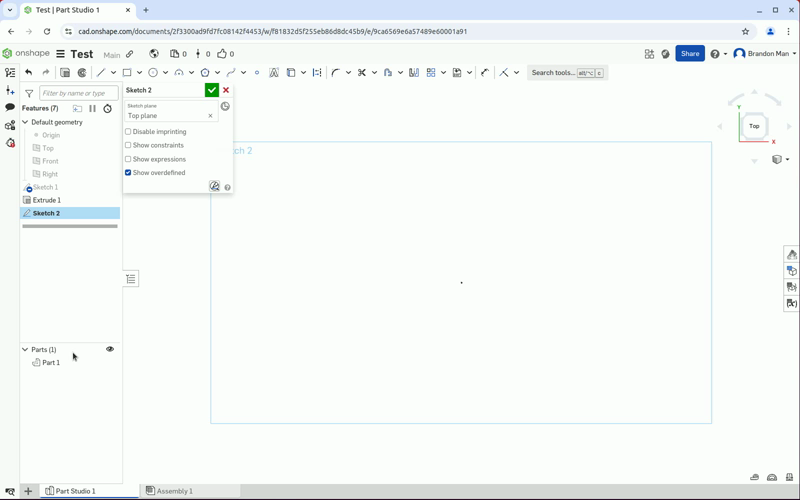
key(y)
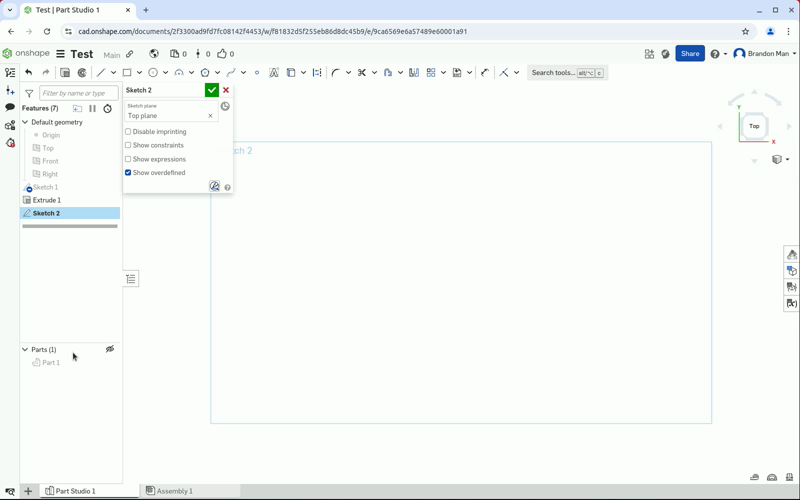
key(a)
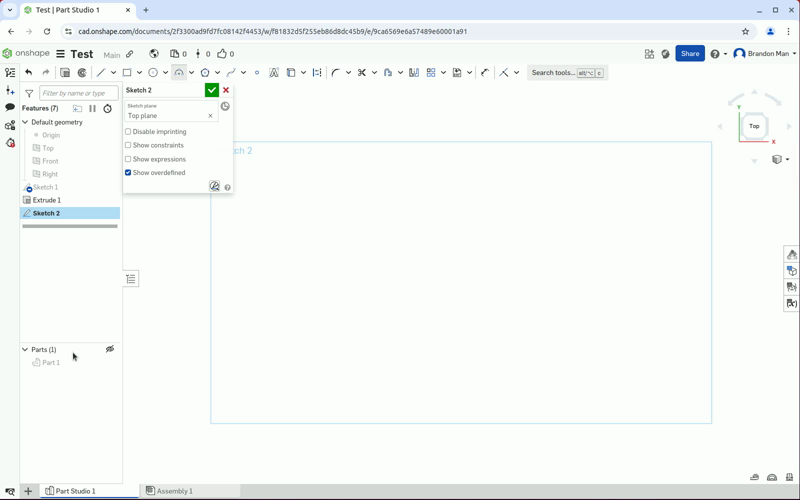
key_down(shift)
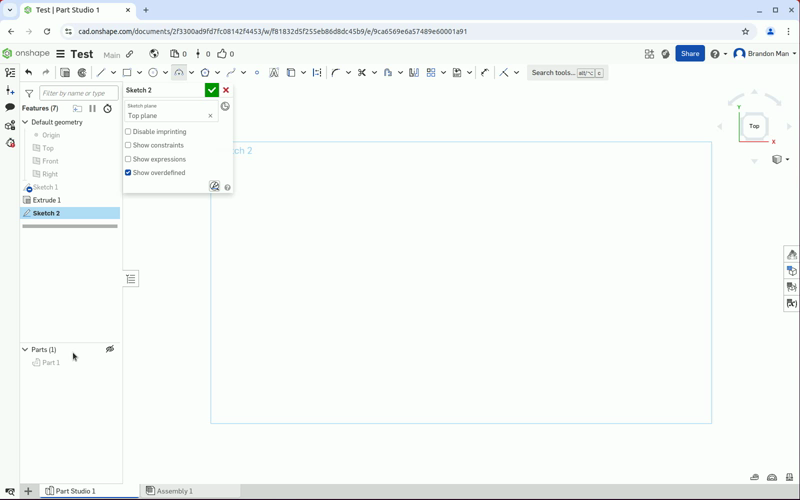
mouse_move(460, 282)
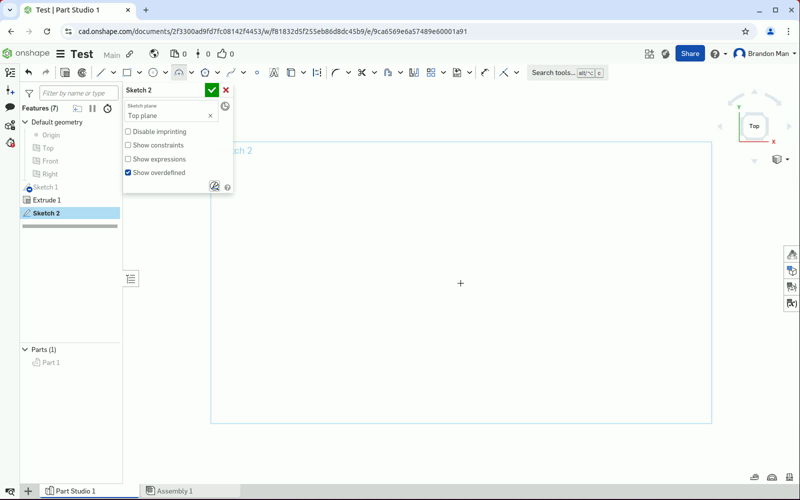
click(460, 282)
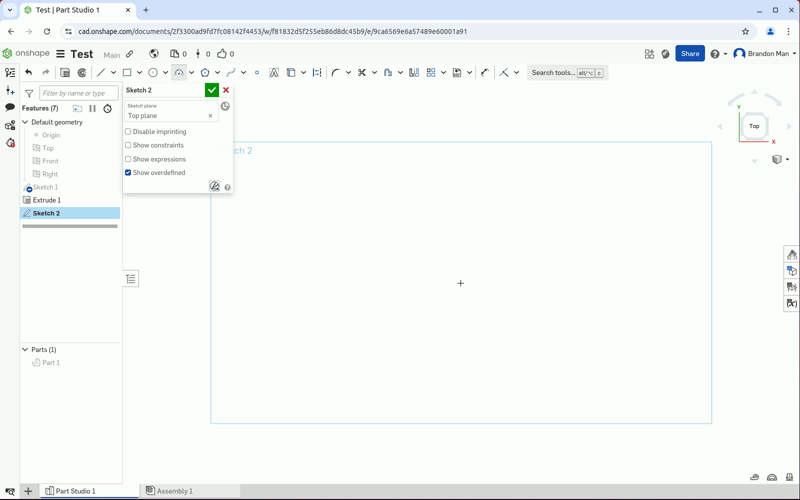
key_up(shift)
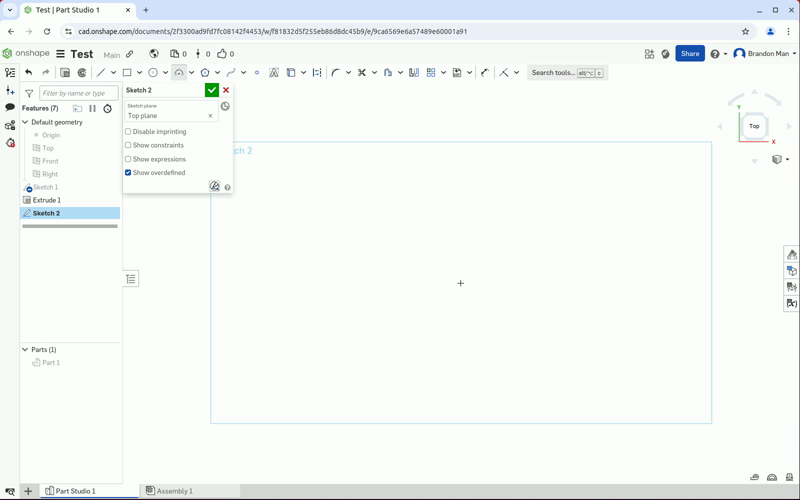
key_down(shift)
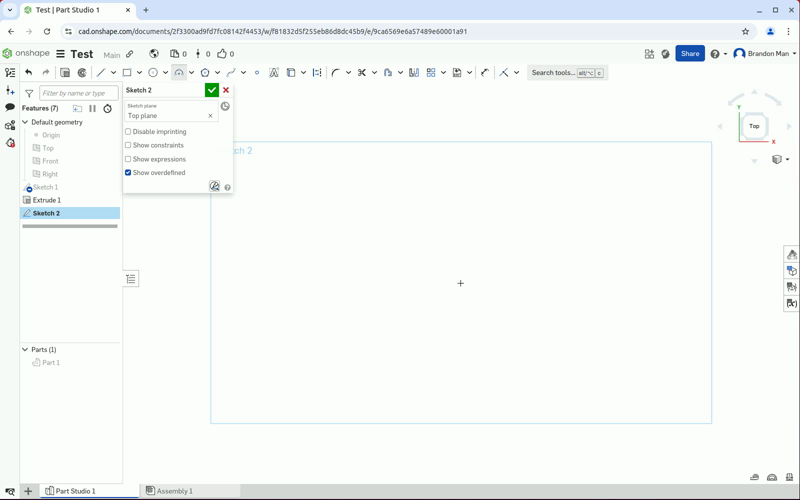
mouse_move(461, 283)
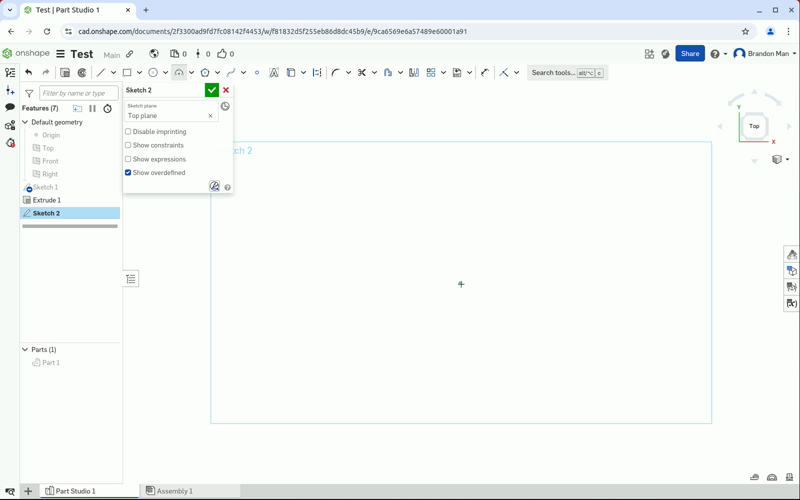
scroll(6)
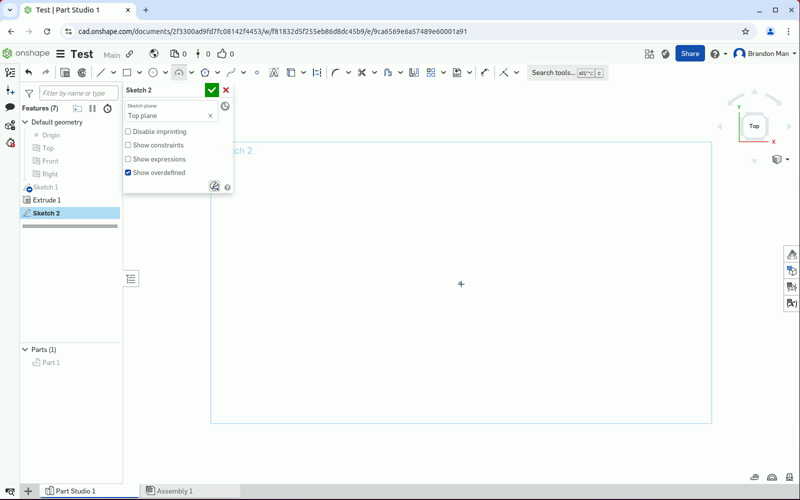
scroll(6)
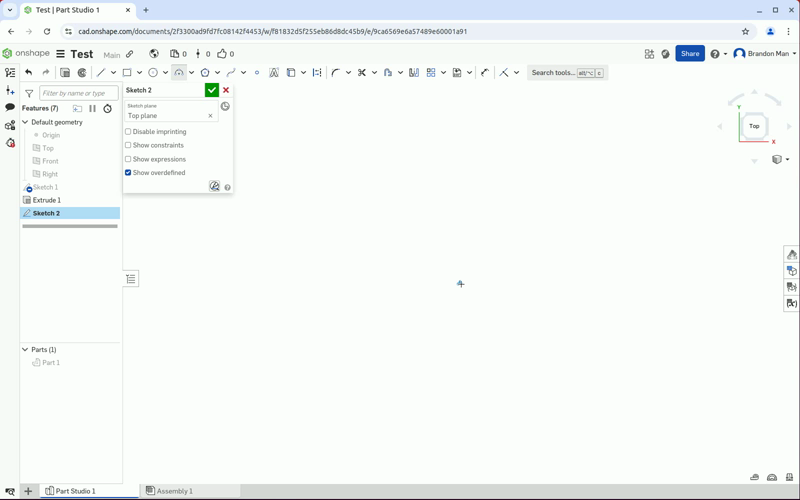
scroll(6)
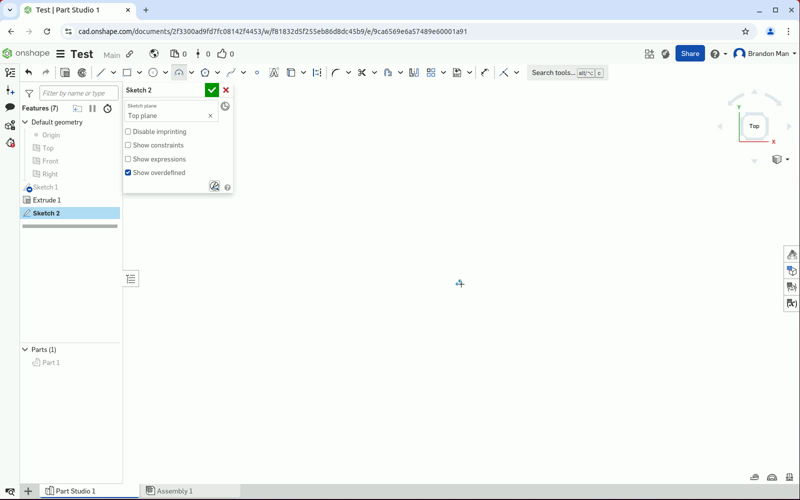
scroll(6)
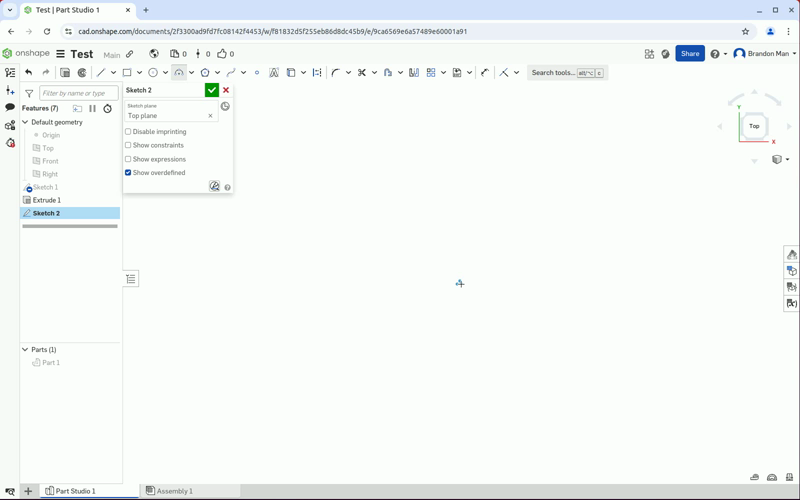
scroll(6)
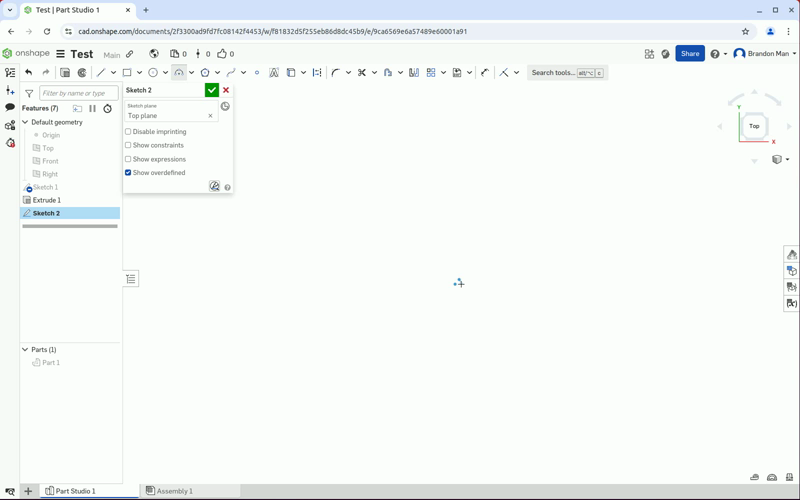
scroll(6)
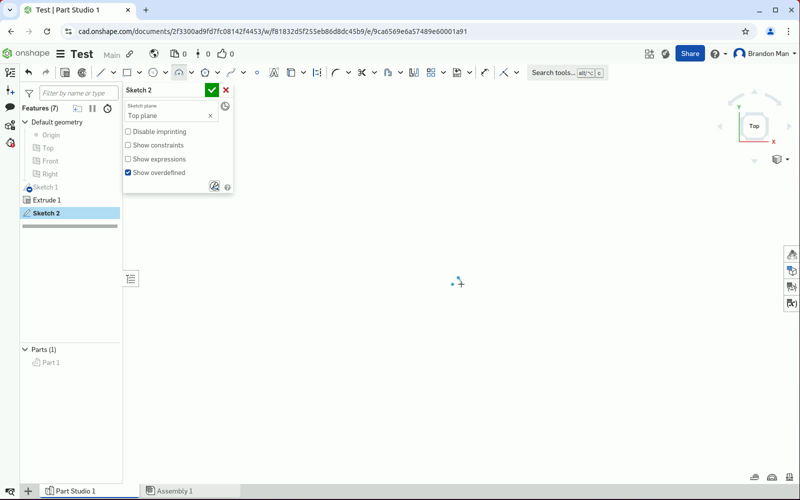
scroll(6)
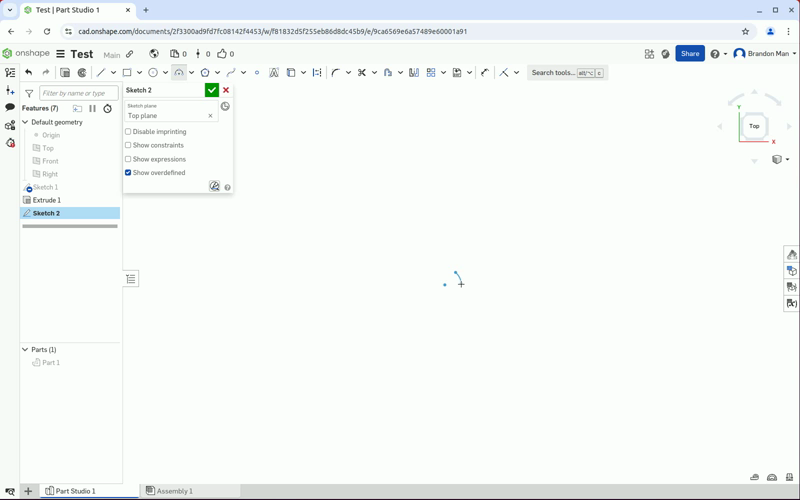
click(461, 283)
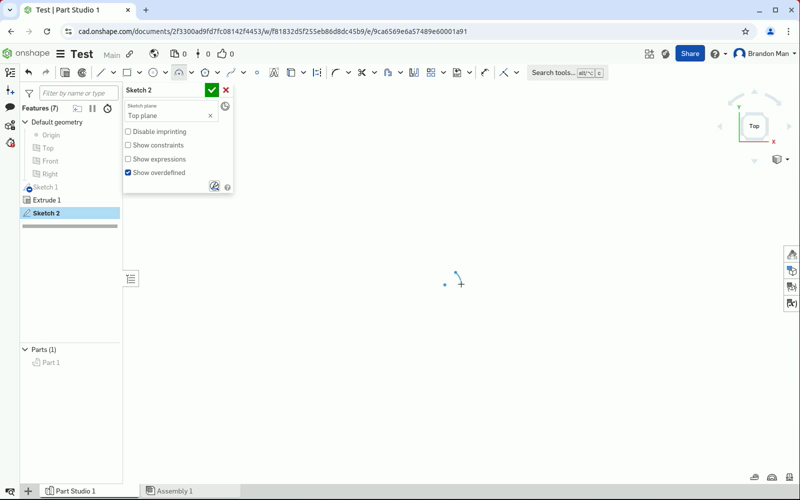
scroll(-6)
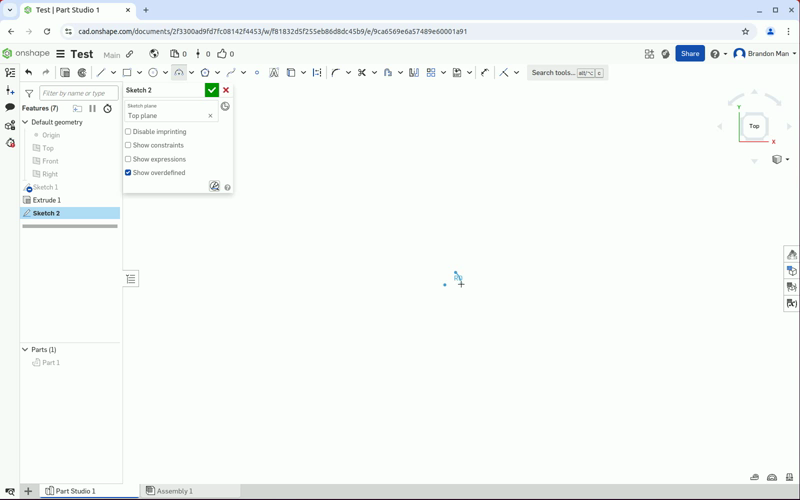
scroll(-6)
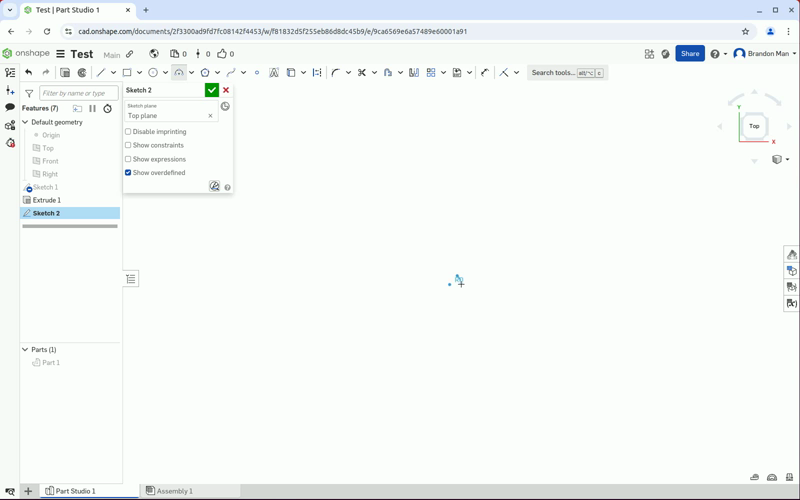
scroll(-6)
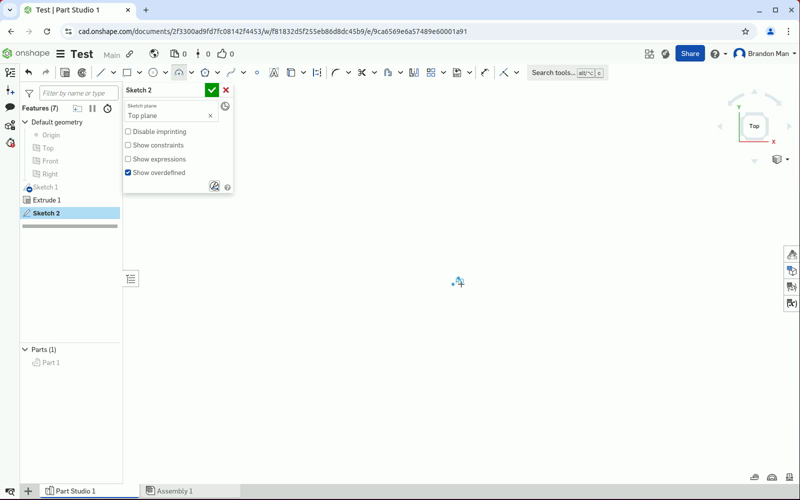
scroll(-6)
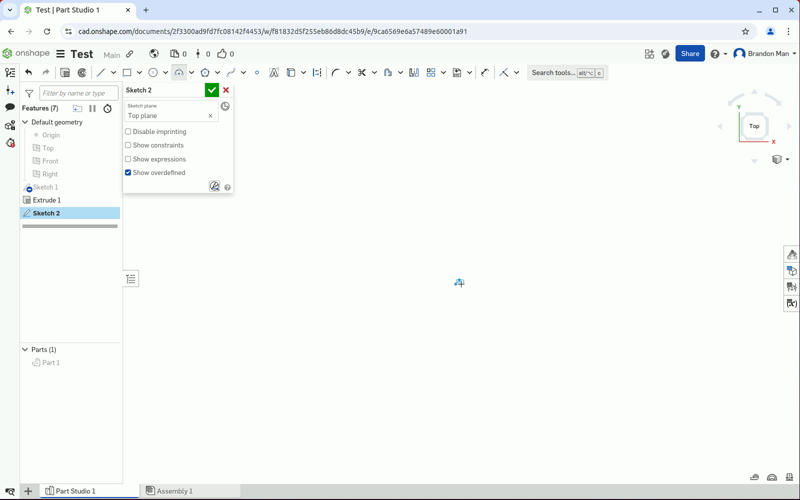
scroll(-6)
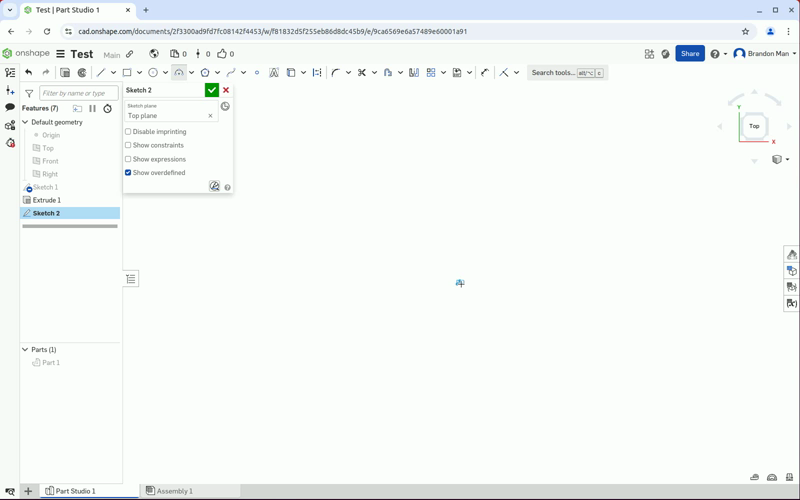
scroll(-6)
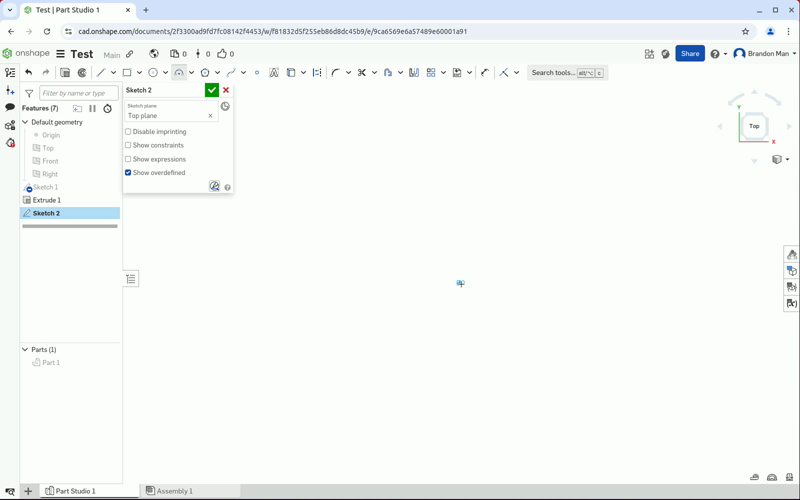
scroll(-6)
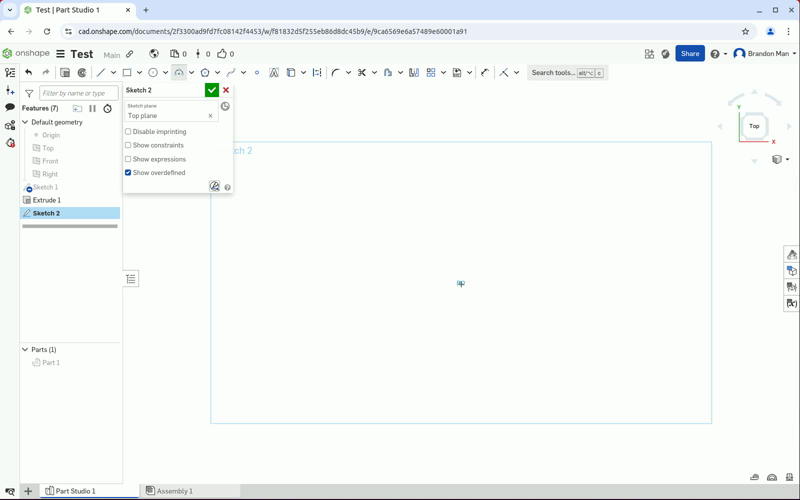
mouse_move(460, 283)
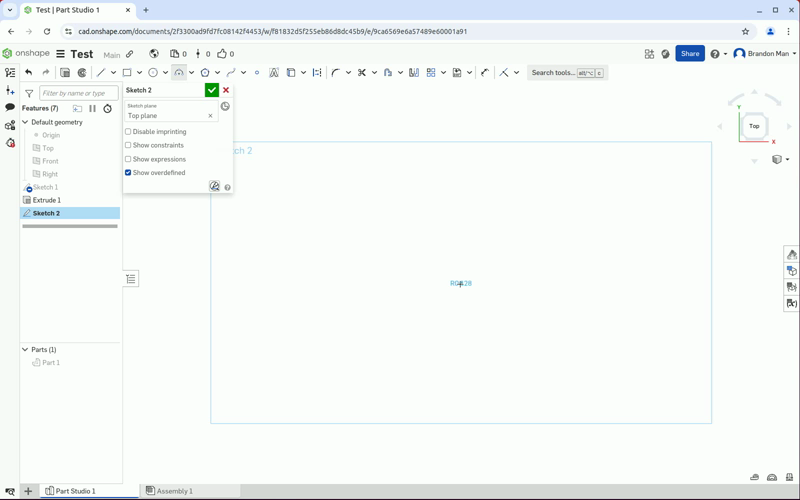
scroll(6)
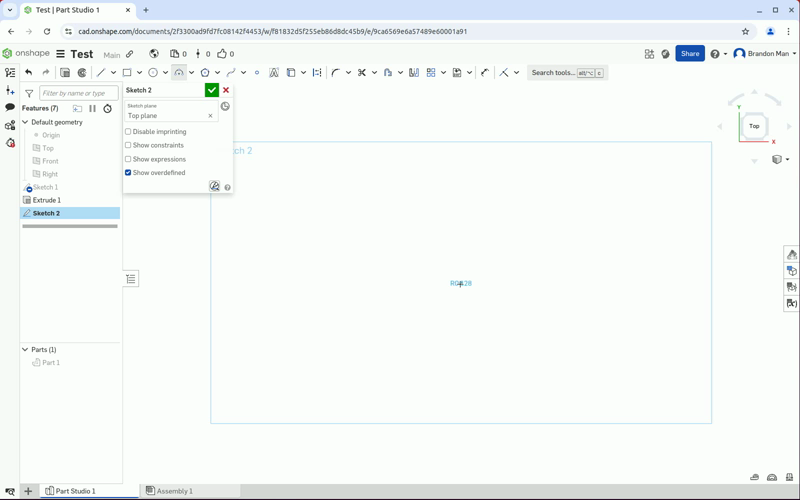
scroll(6)
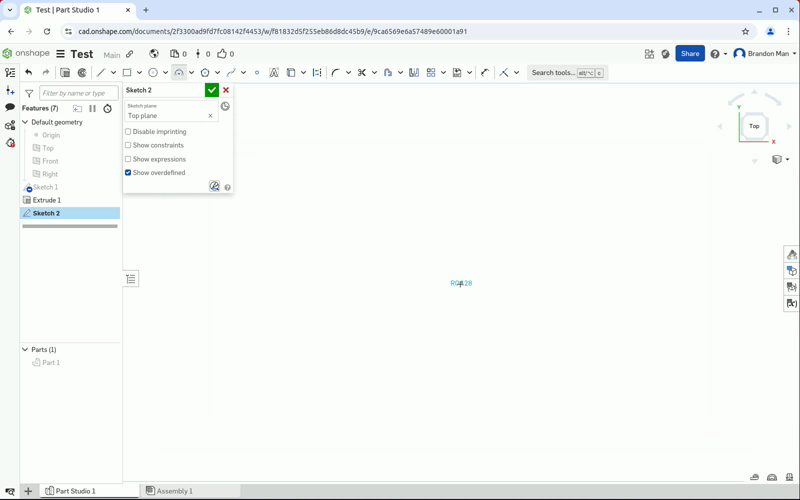
scroll(6)
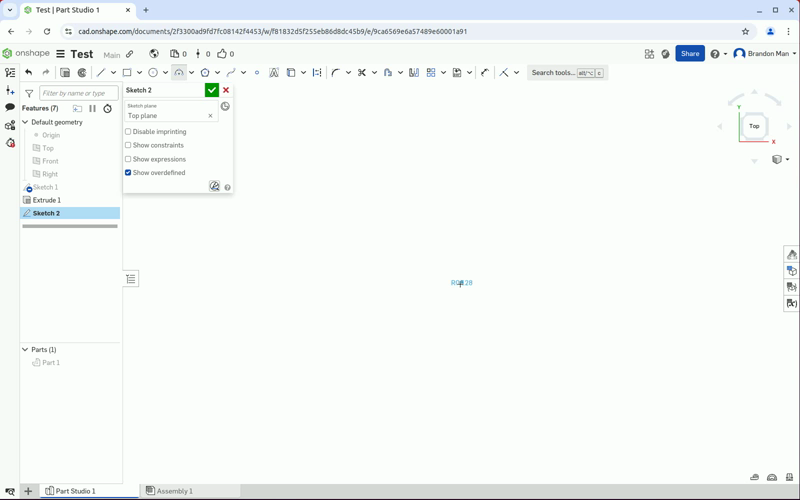
scroll(6)
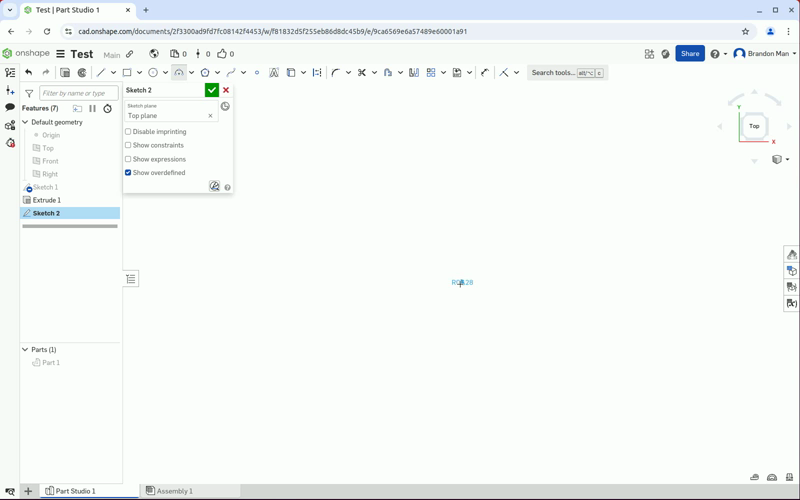
scroll(6)
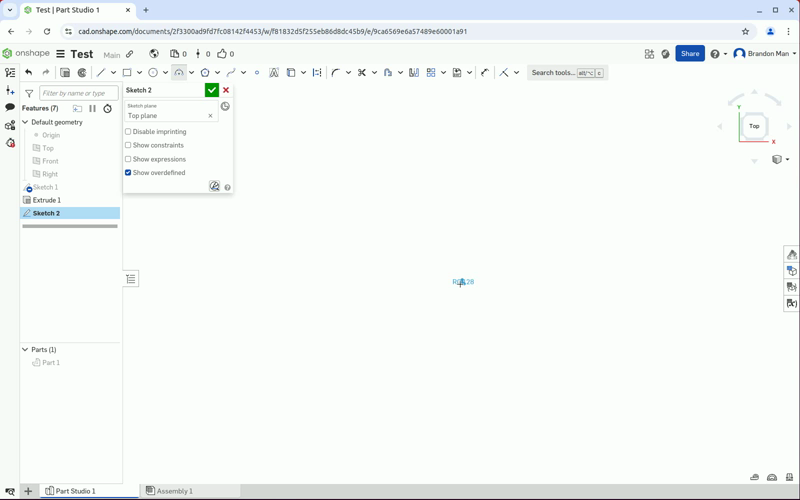
scroll(6)
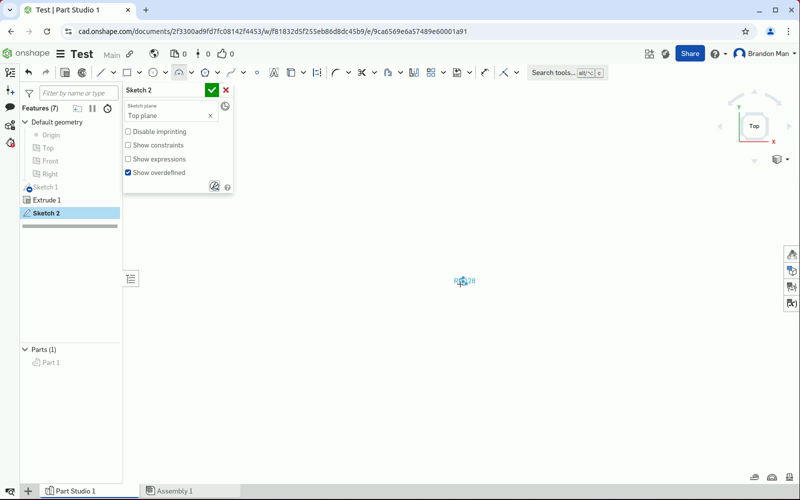
scroll(6)
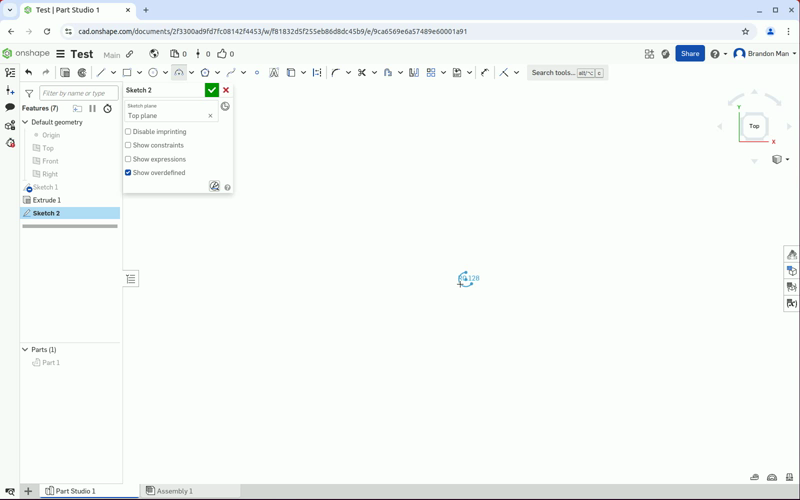
click(460, 283)
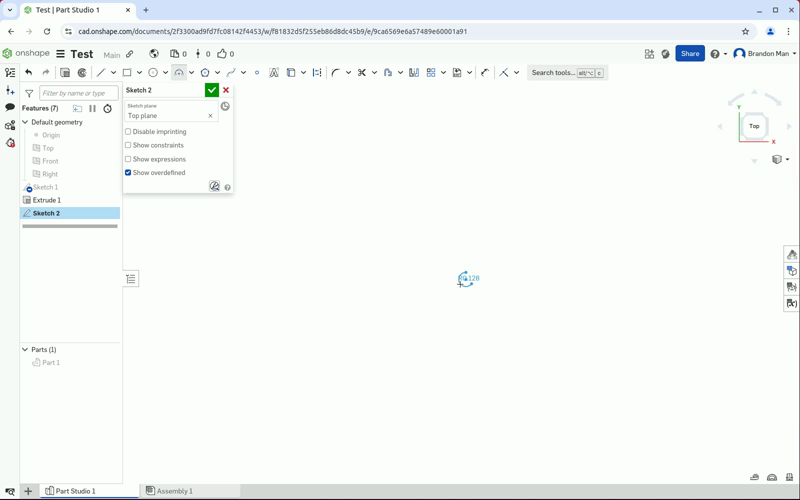
scroll(-6)
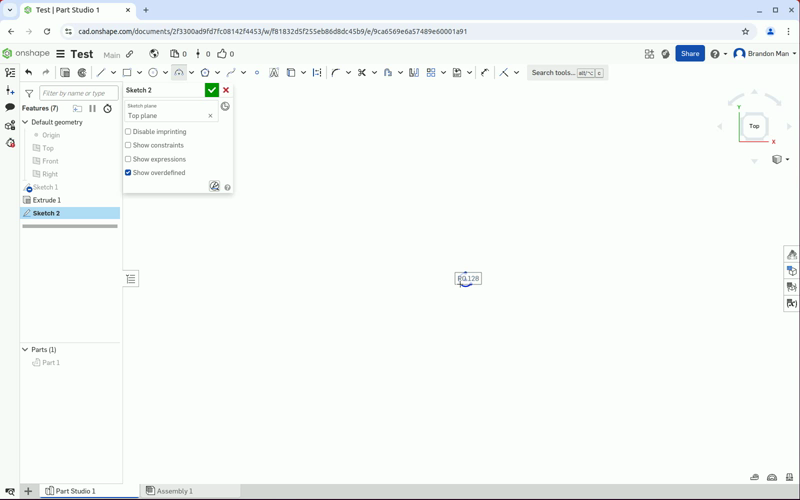
scroll(-6)
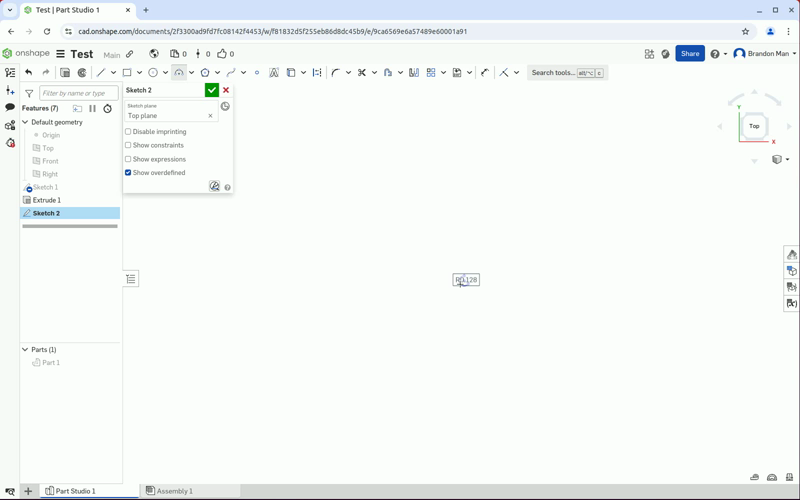
scroll(-6)
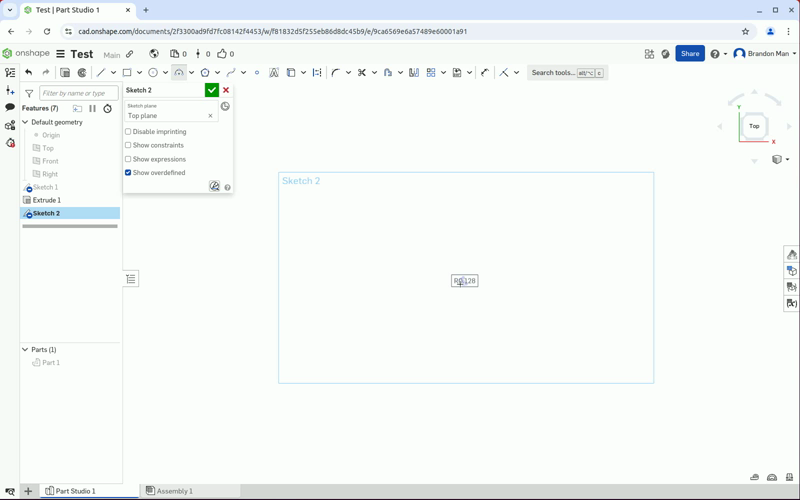
scroll(-6)
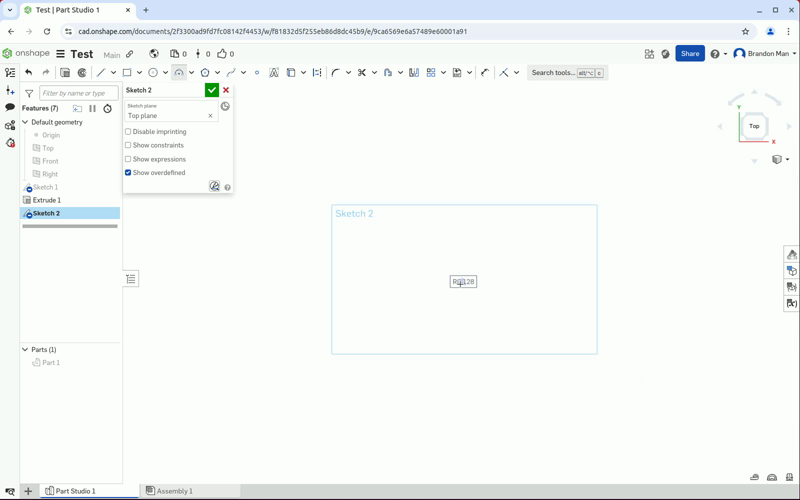
scroll(-6)
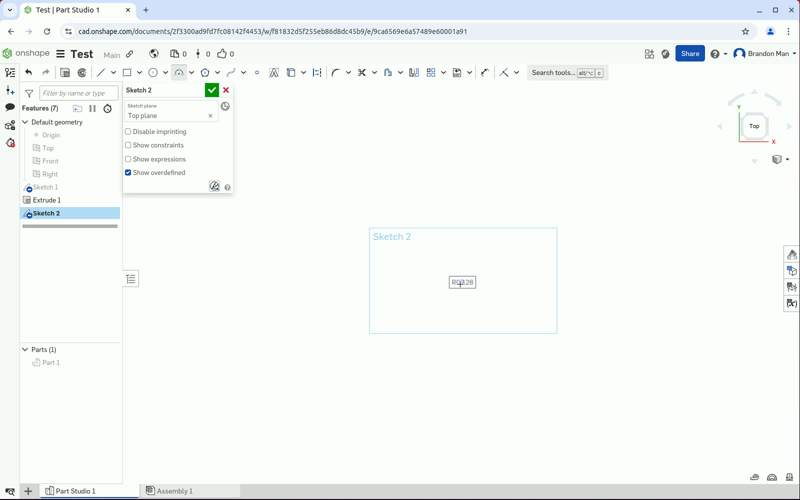
scroll(-6)
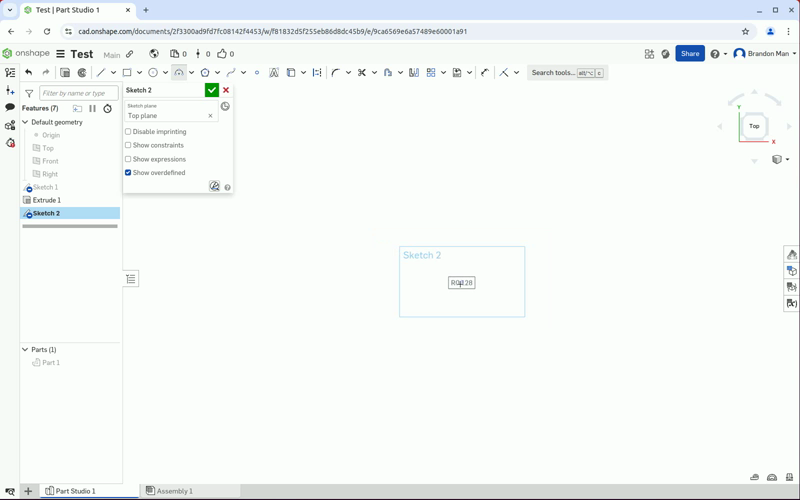
scroll(-6)
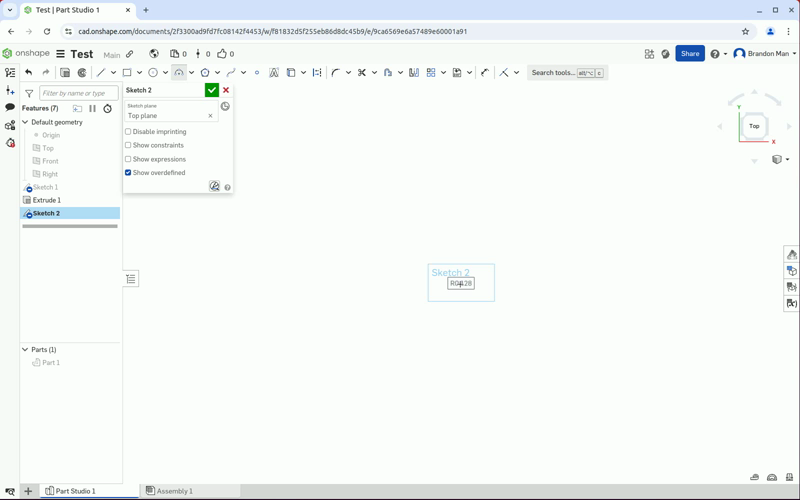
key_up(shift)
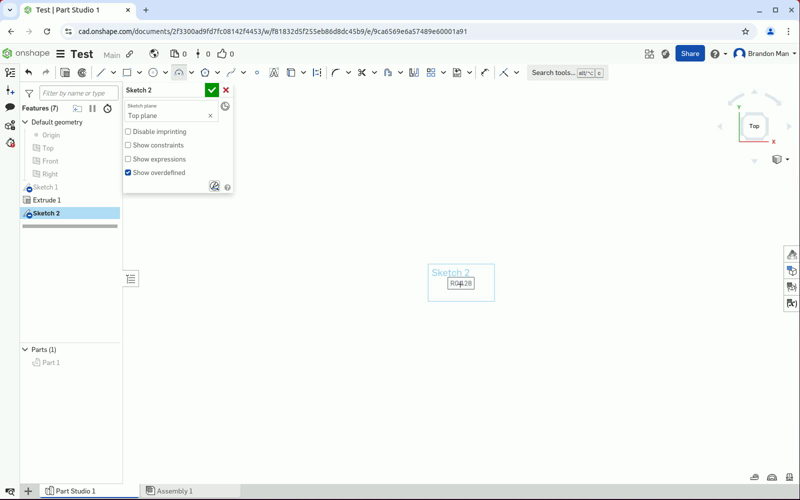
mouse_move(461, 283)
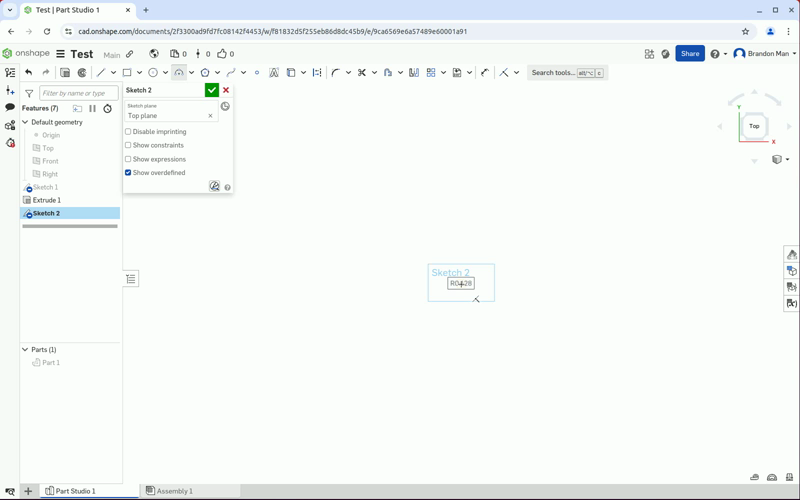
scroll(6)
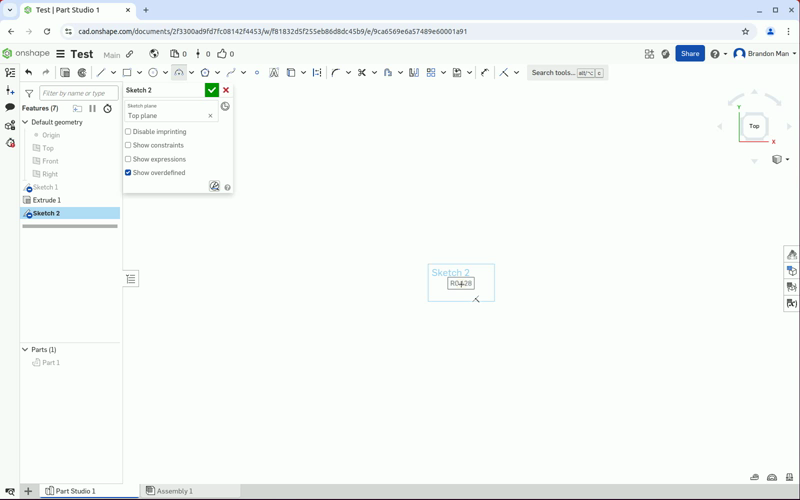
scroll(6)
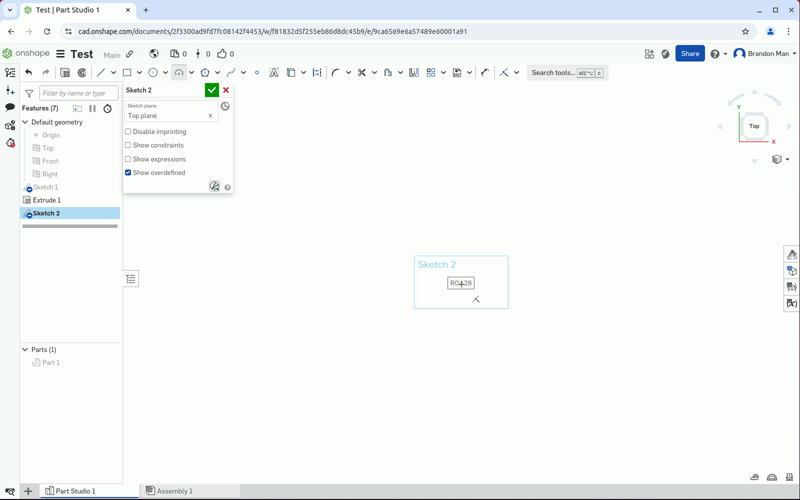
scroll(6)
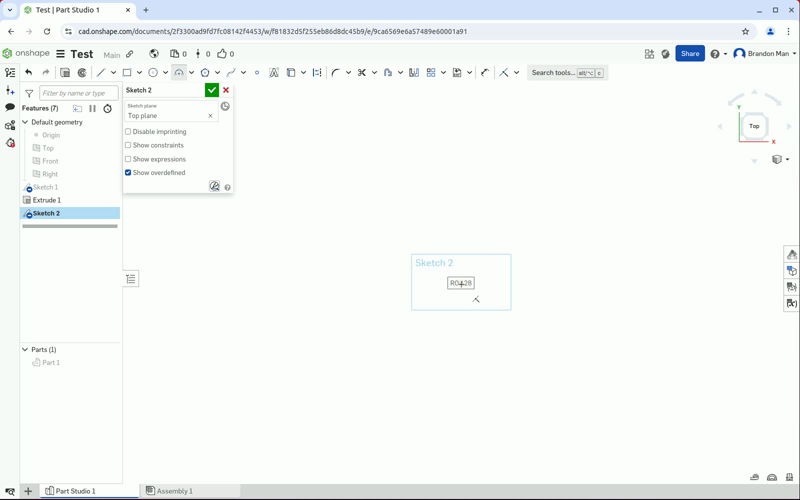
scroll(6)
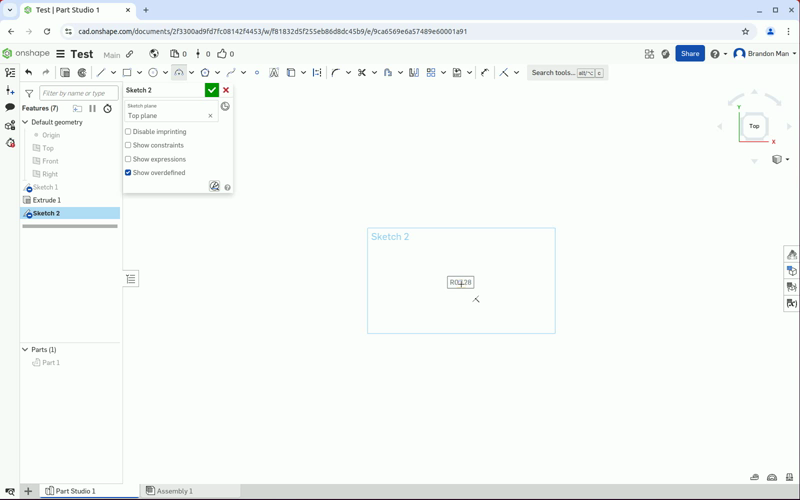
scroll(6)
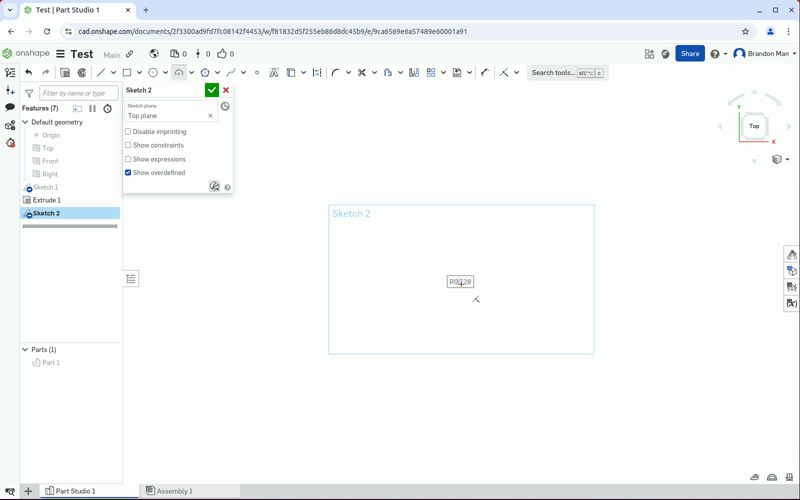
scroll(6)
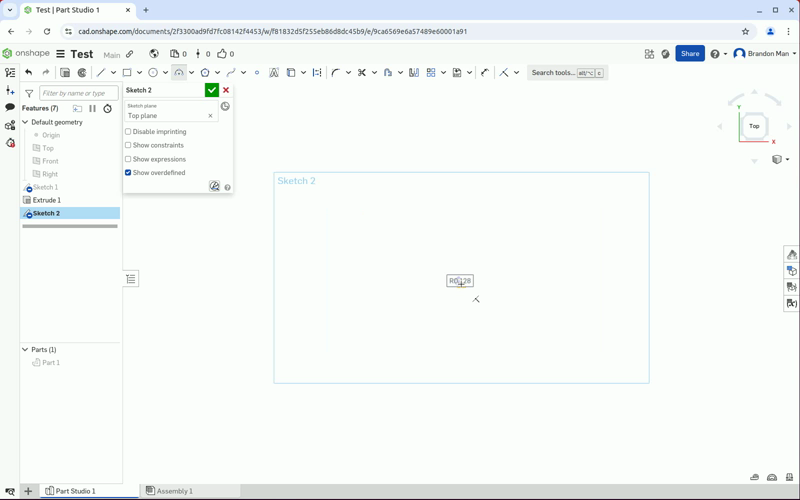
scroll(6)
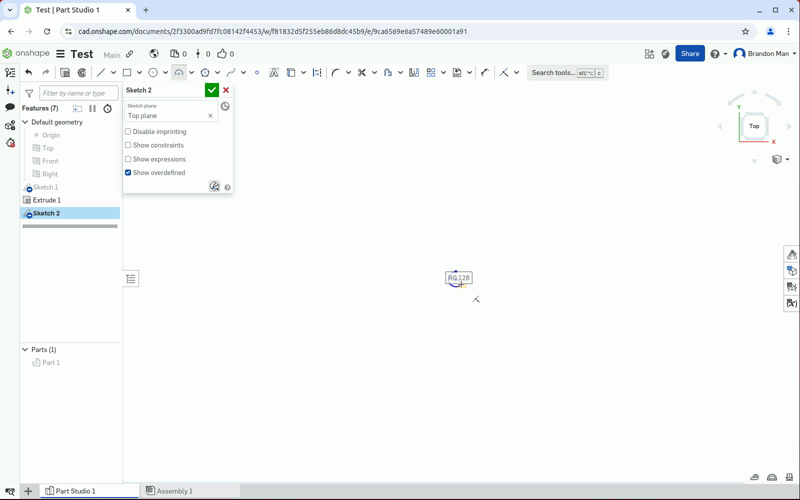
click(461, 283)
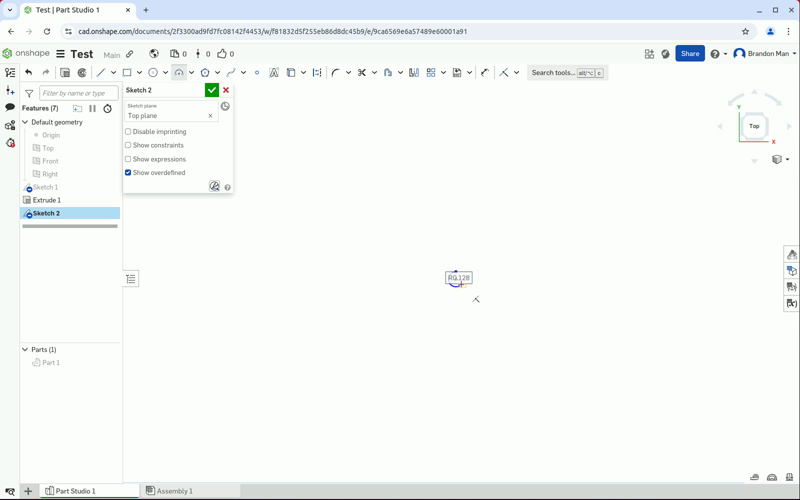
scroll(-6)
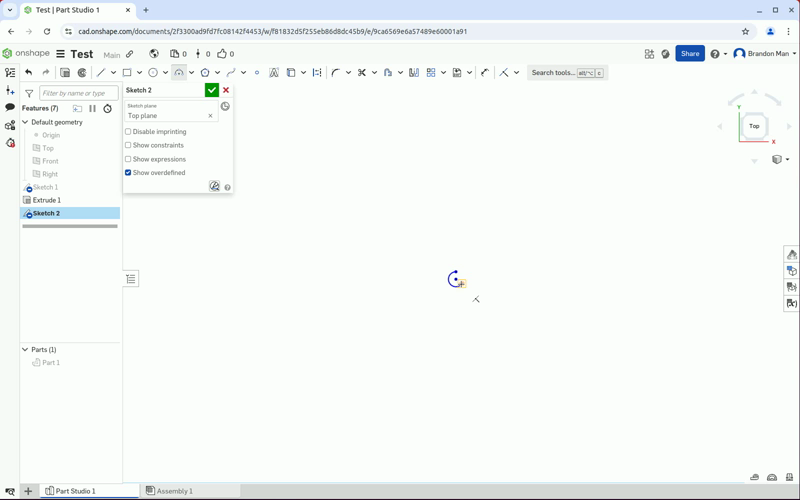
scroll(-6)
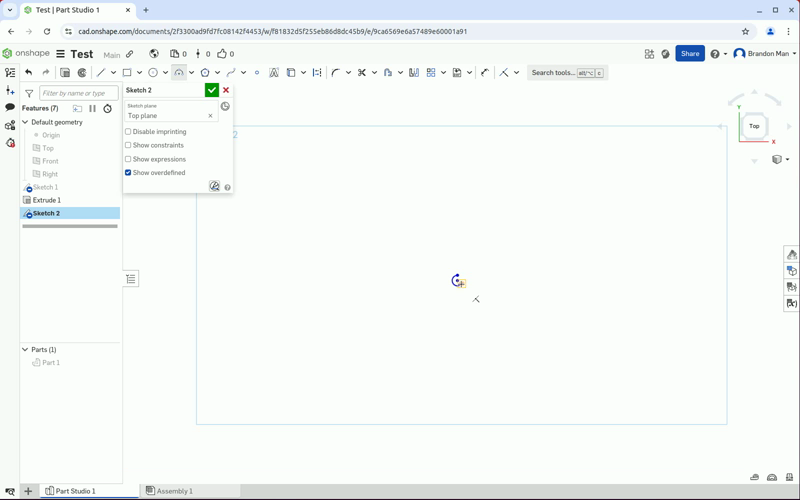
scroll(-6)
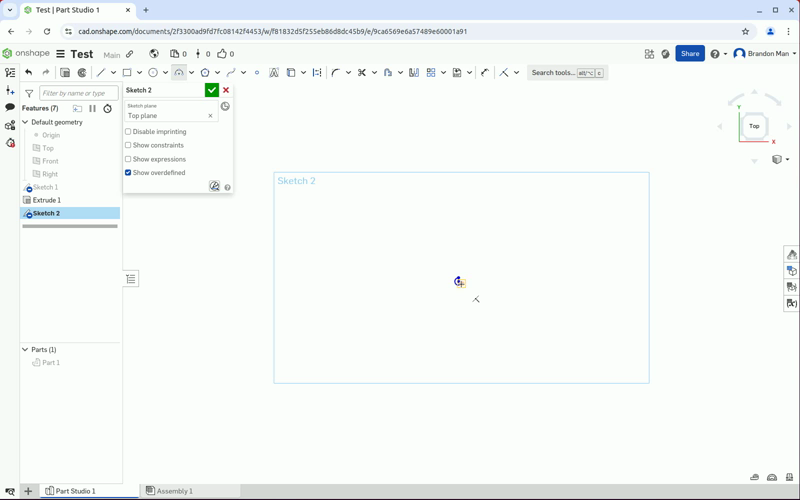
scroll(-6)
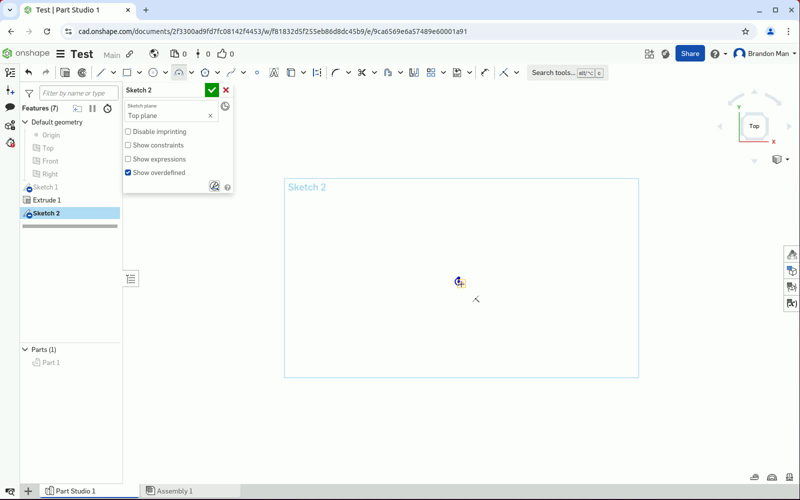
scroll(-6)
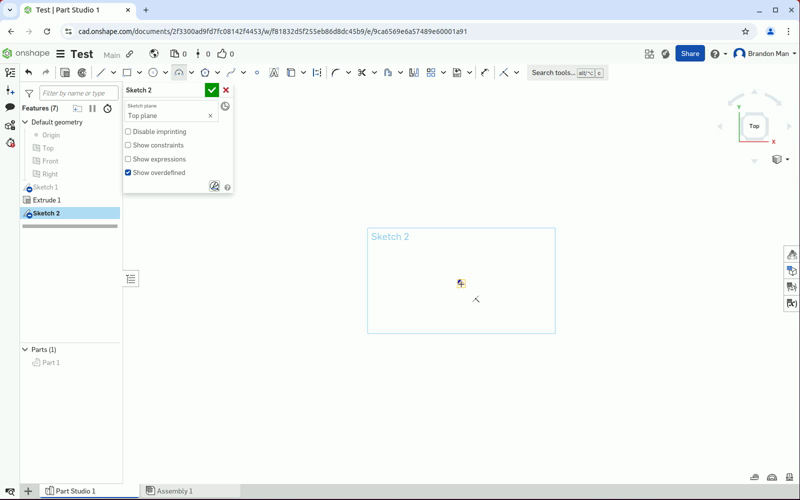
scroll(-6)
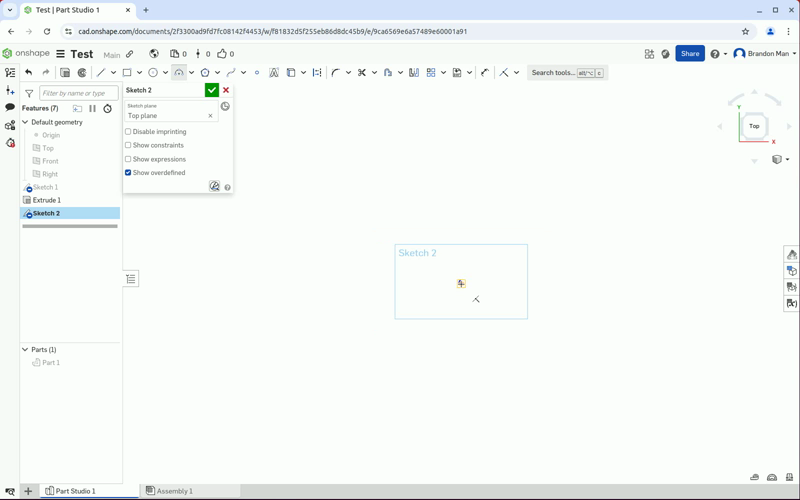
scroll(-6)
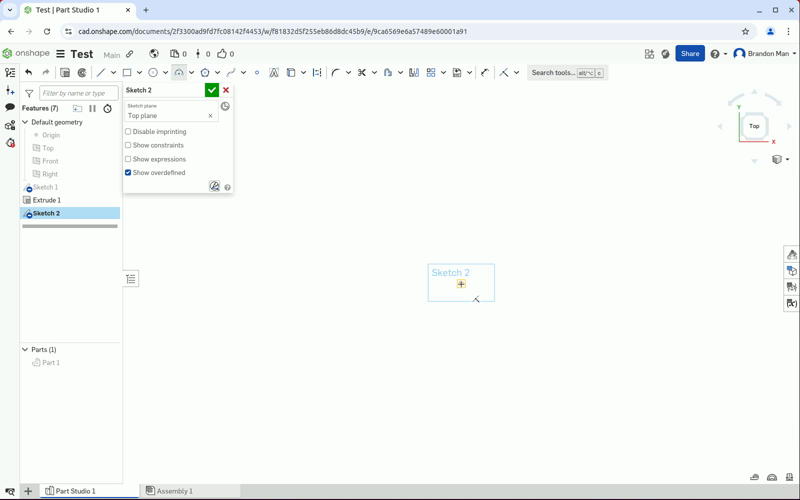
mouse_move(460, 282)
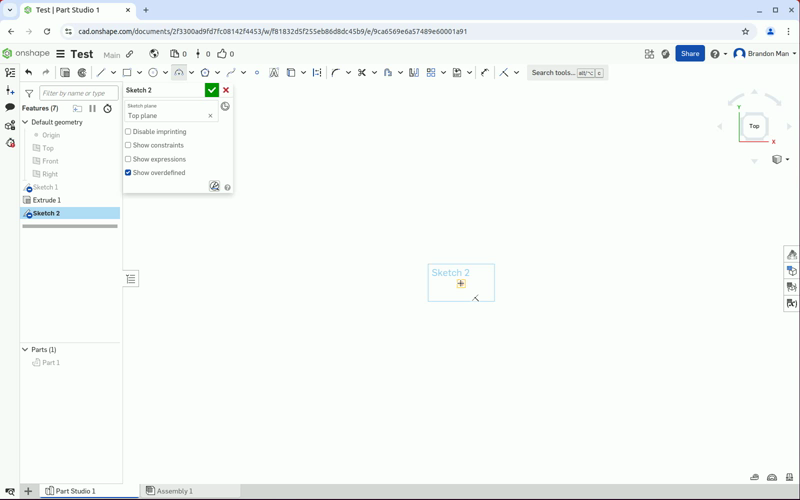
scroll(6)
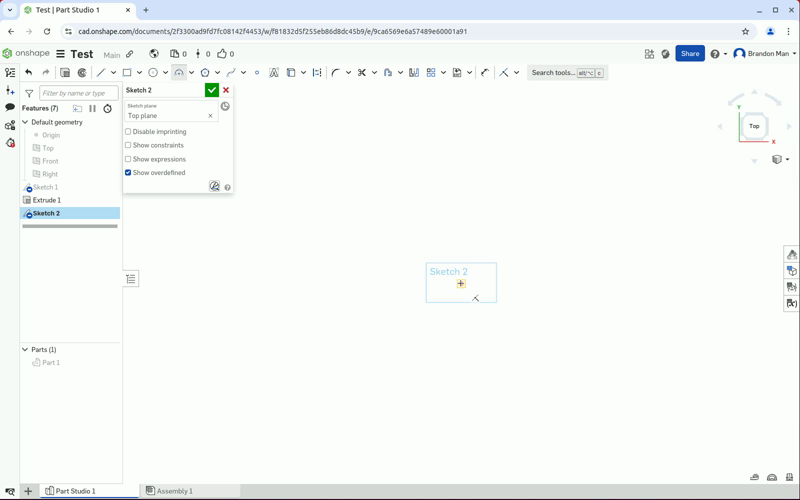
scroll(6)
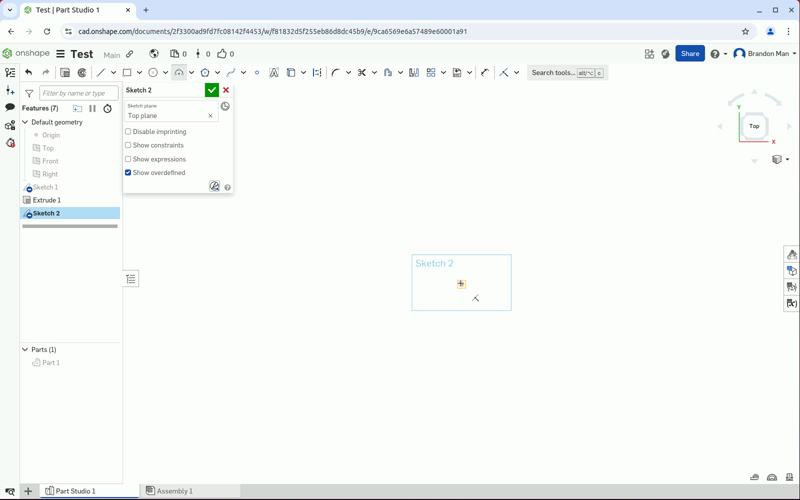
scroll(6)
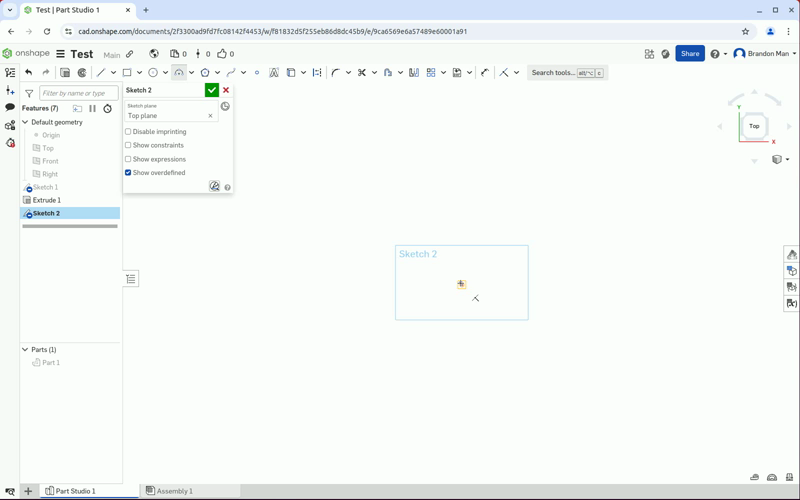
scroll(6)
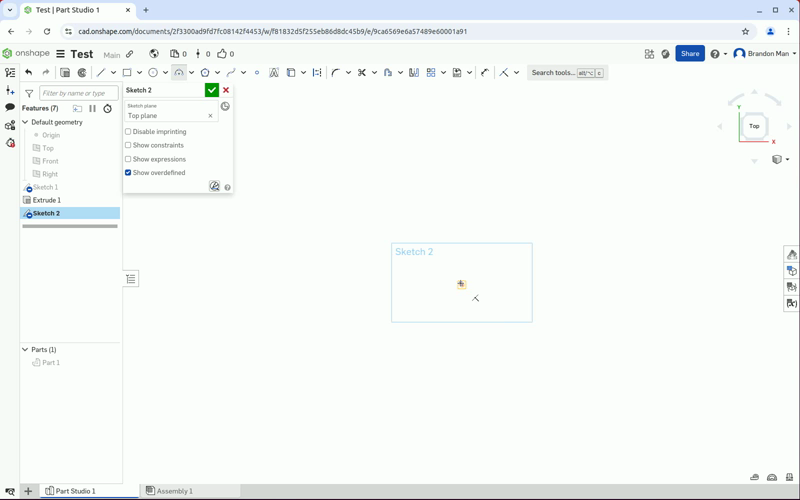
scroll(6)
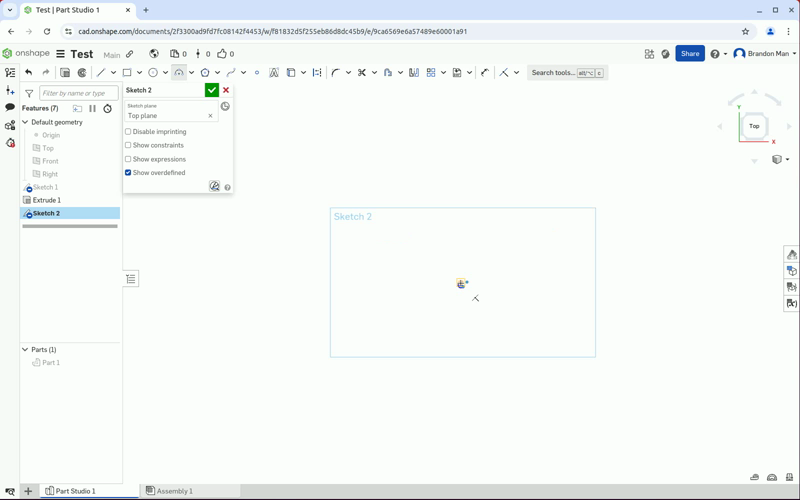
scroll(6)
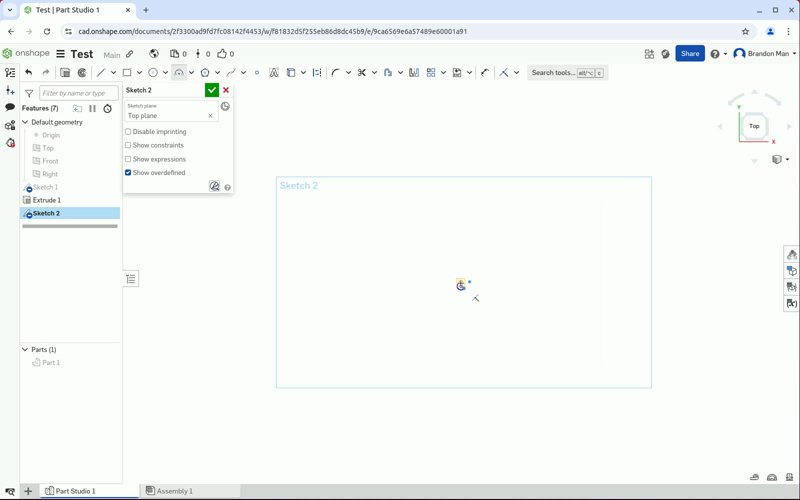
scroll(6)
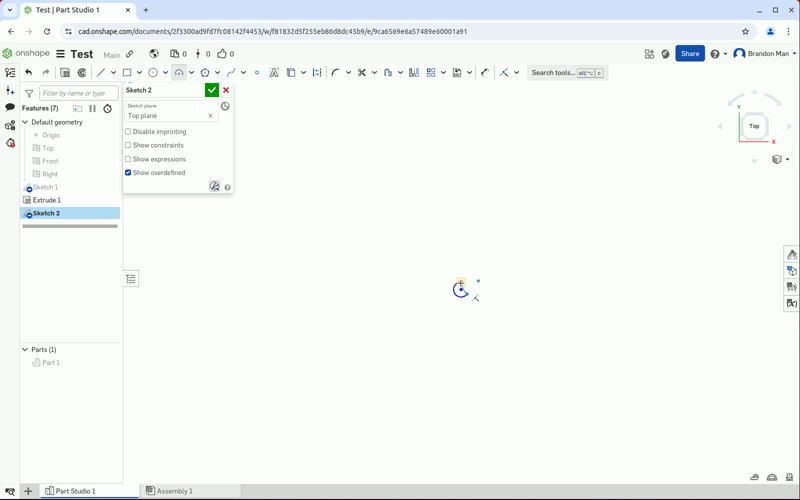
click(460, 282)
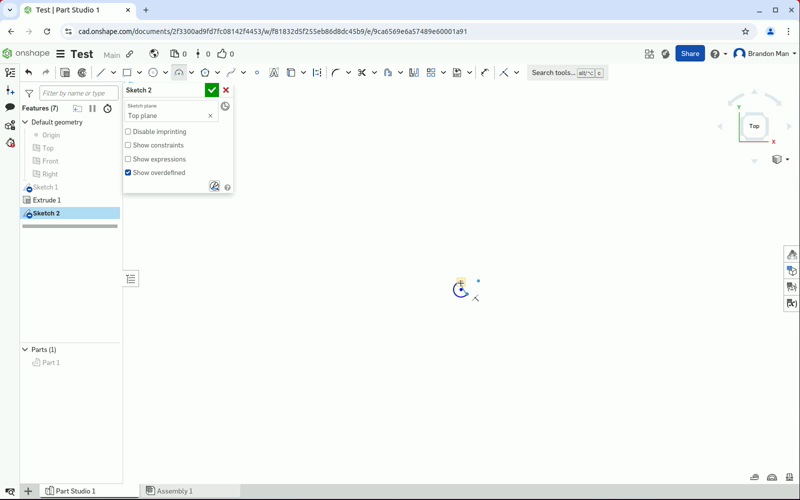
scroll(-6)
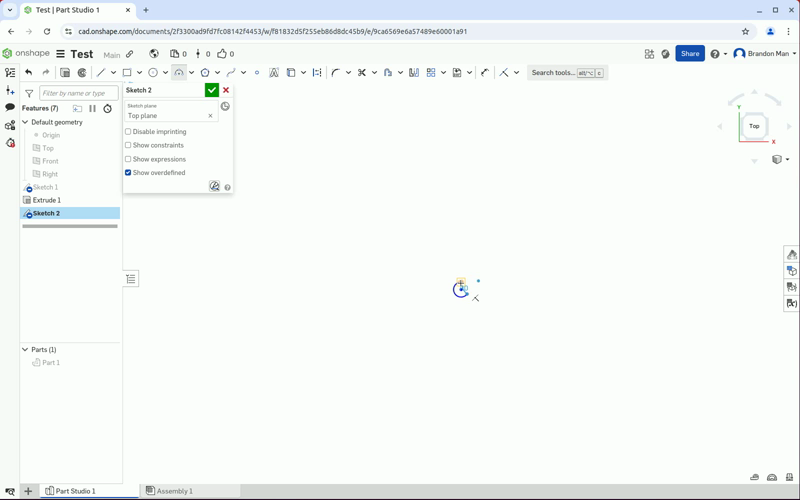
scroll(-6)
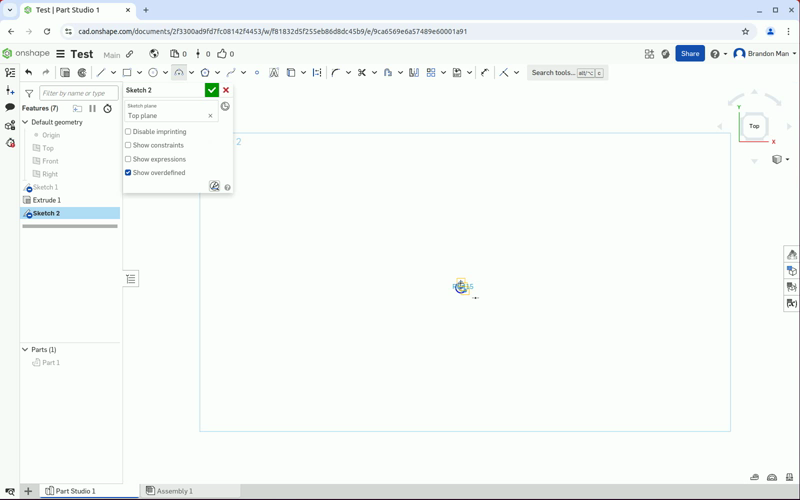
scroll(-6)
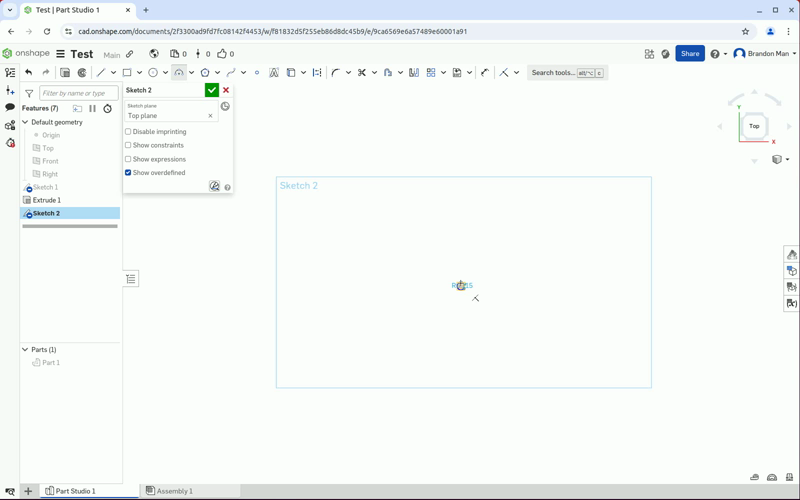
scroll(-6)
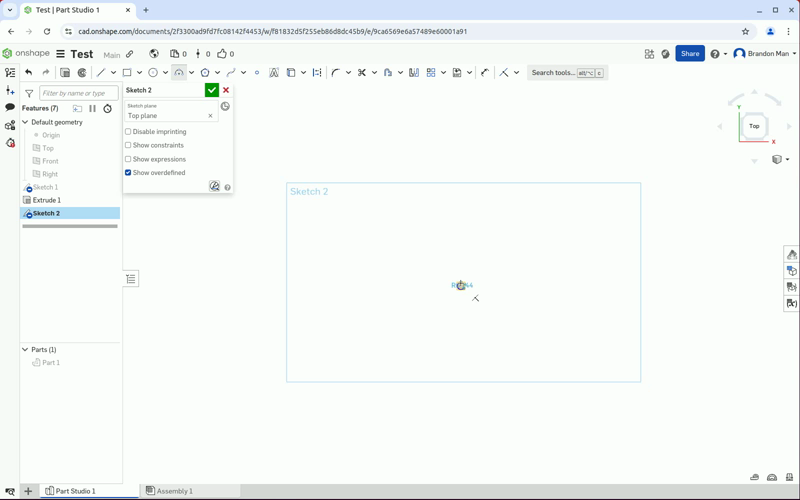
scroll(-6)
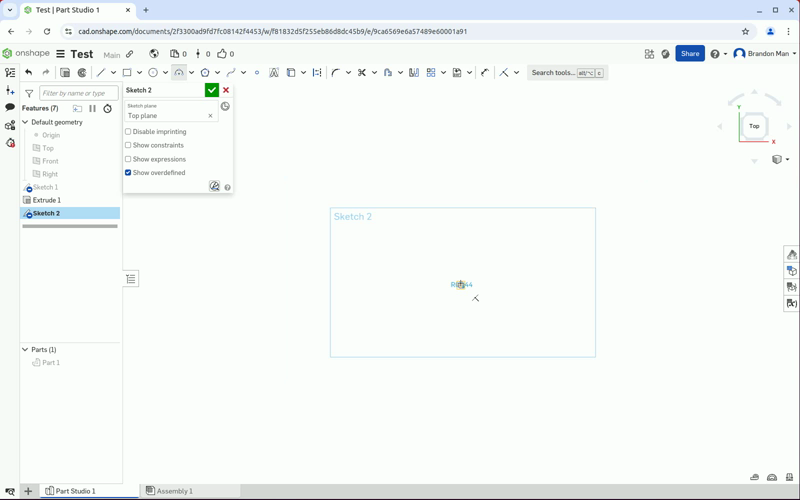
scroll(-6)
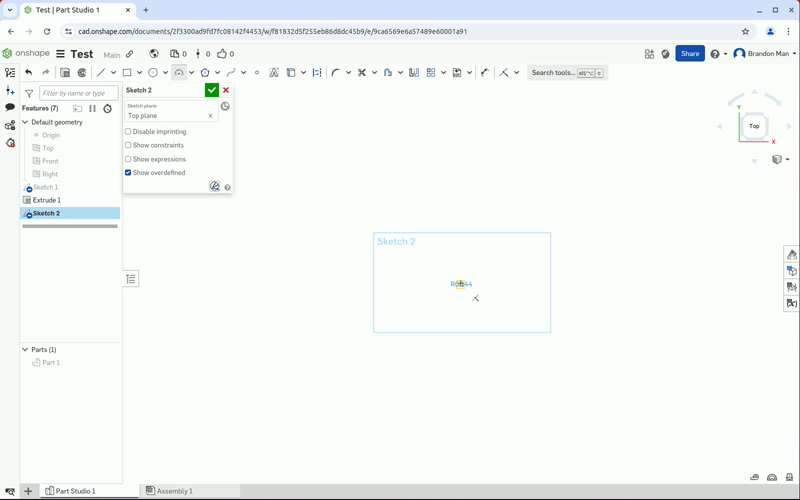
scroll(-6)
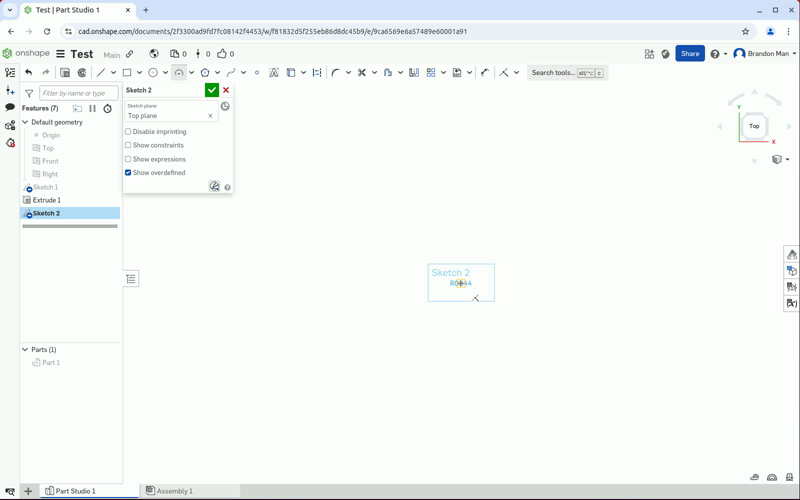
key_down(shift)
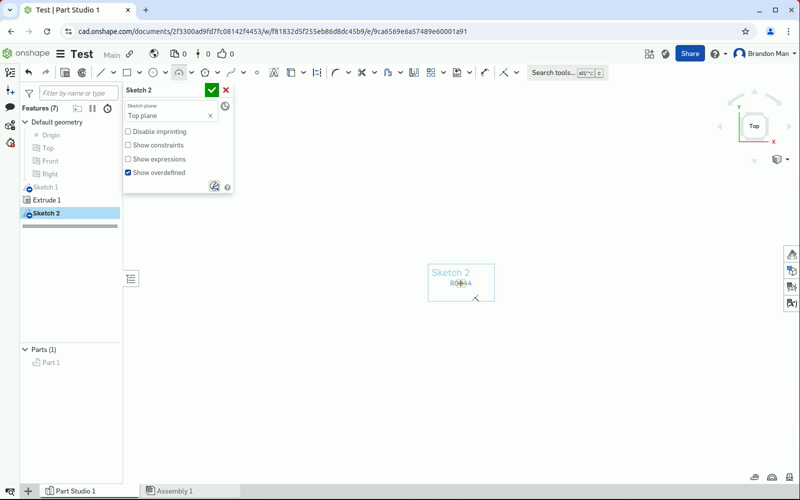
mouse_move(460, 283)
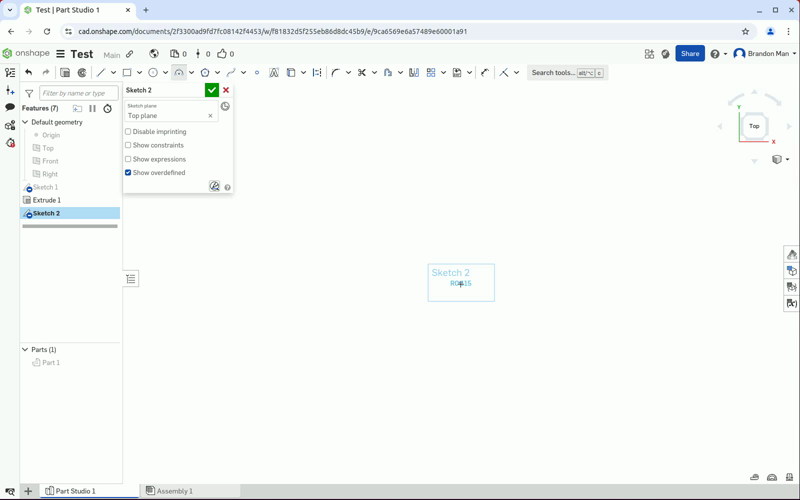
scroll(6)
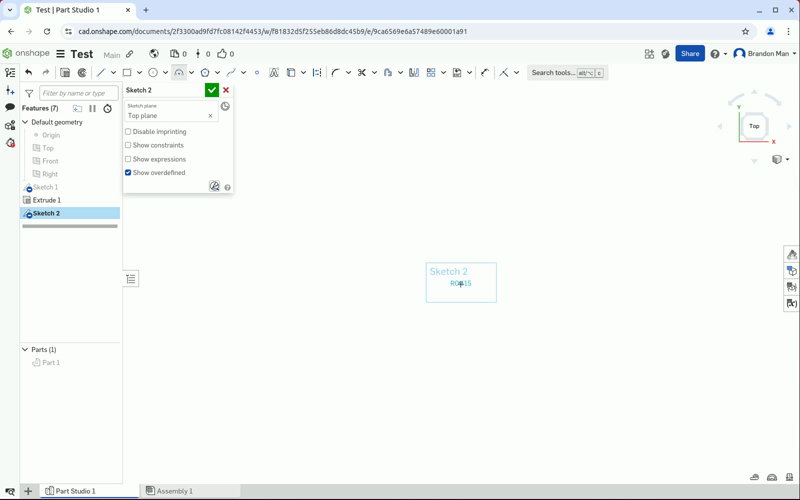
scroll(6)
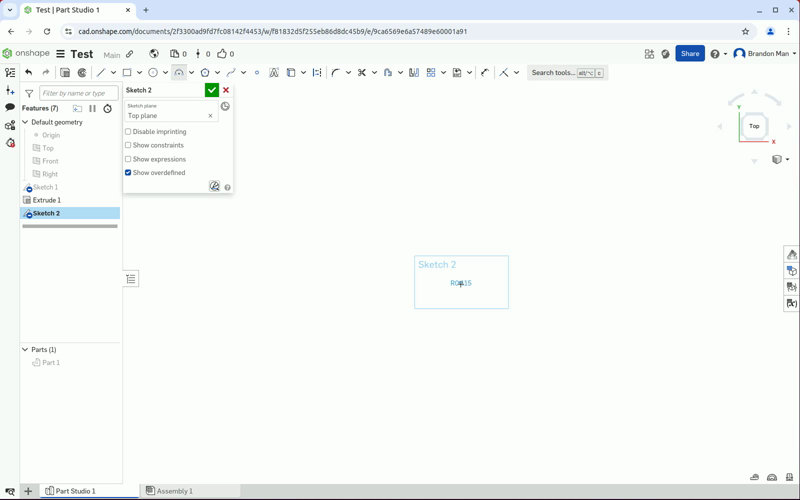
scroll(6)
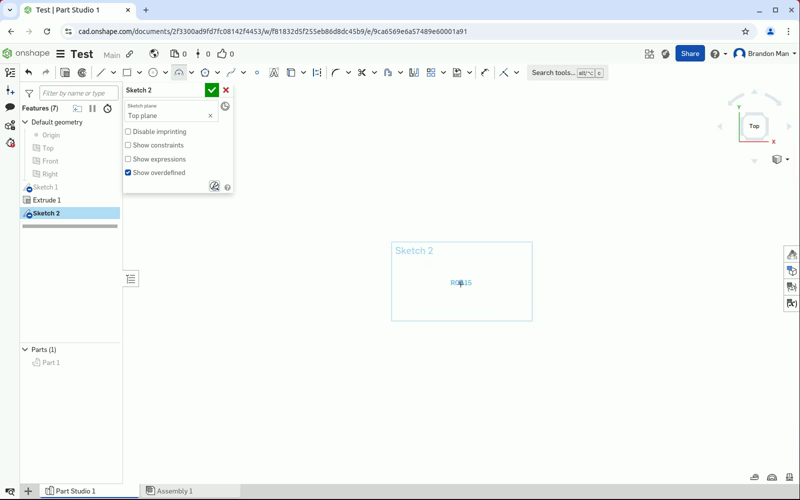
scroll(6)
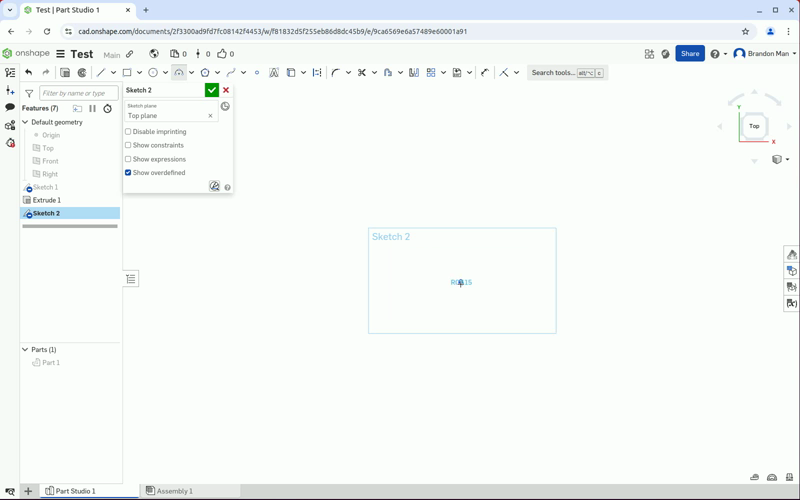
scroll(6)
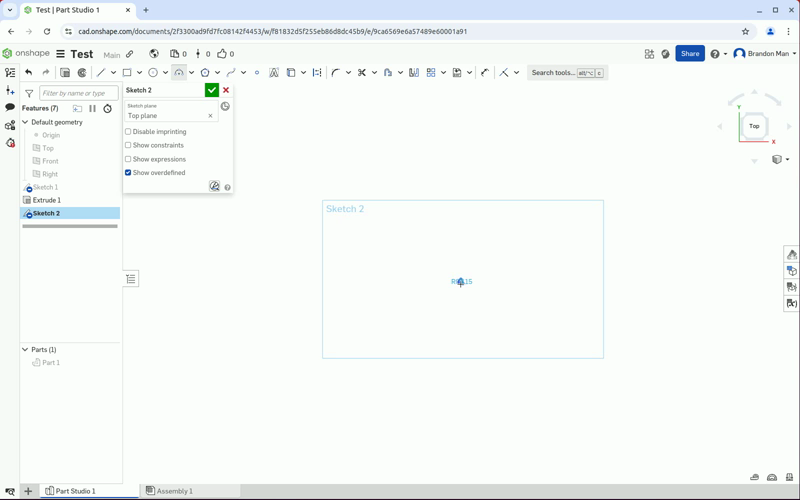
scroll(6)
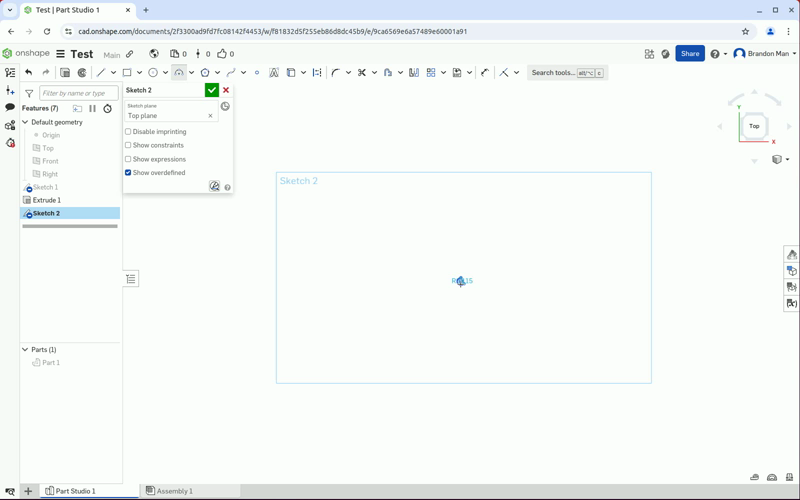
scroll(6)
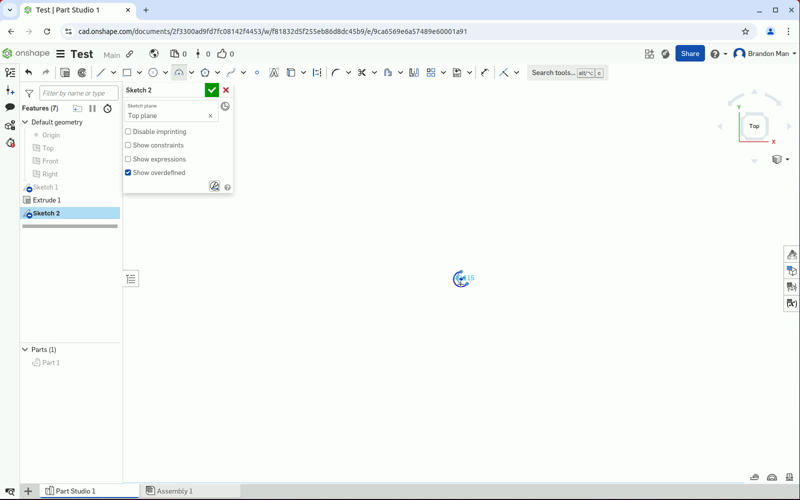
click(460, 283)
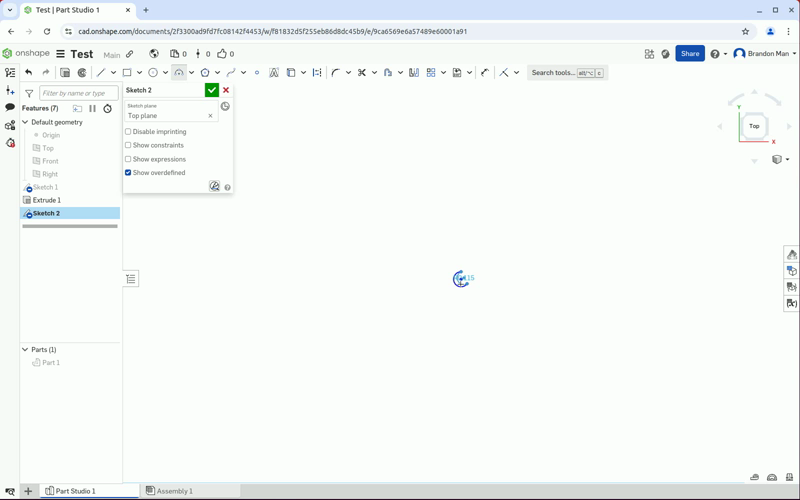
scroll(-6)
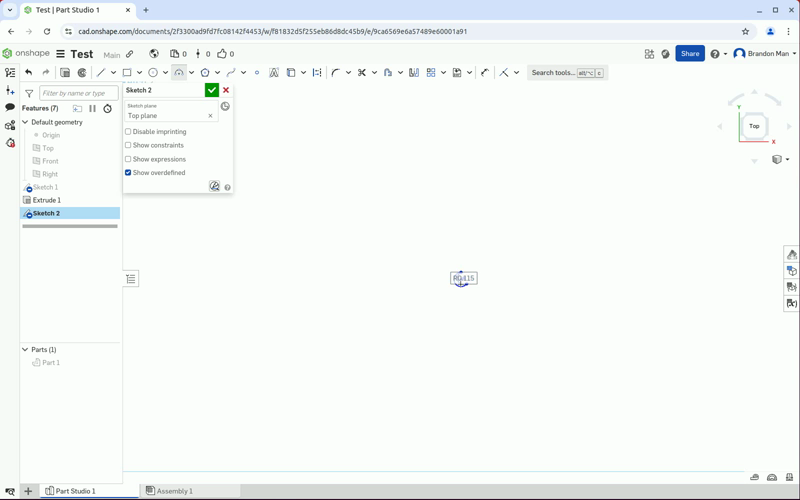
scroll(-6)
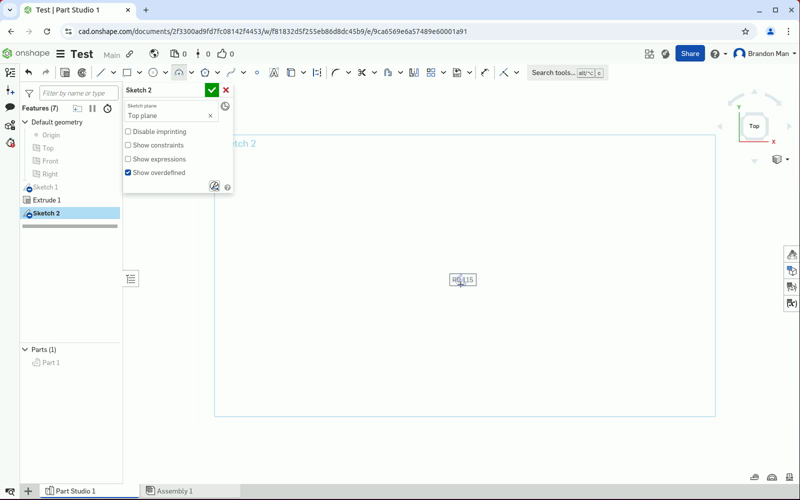
scroll(-6)
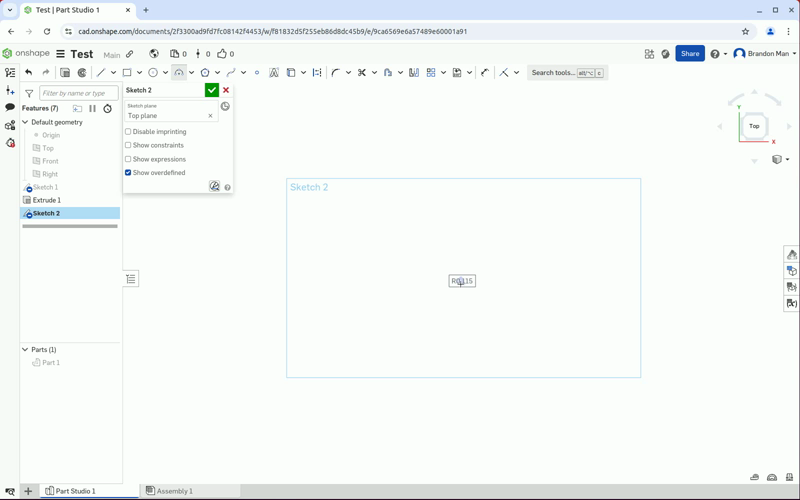
scroll(-6)
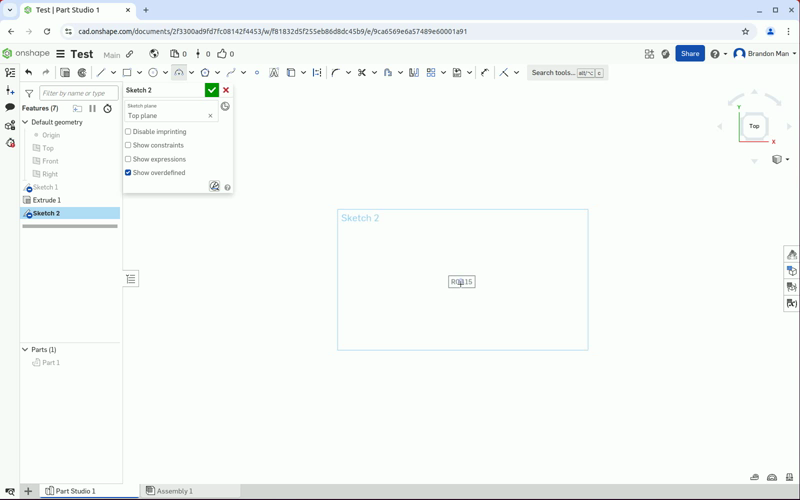
scroll(-6)
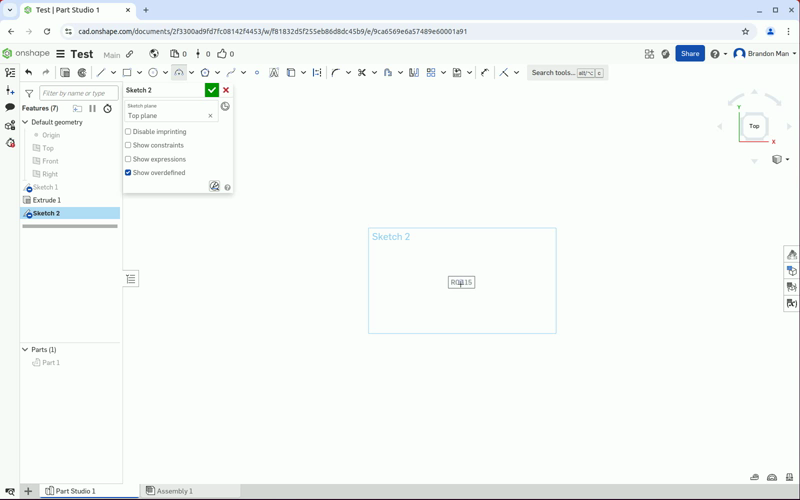
scroll(-6)
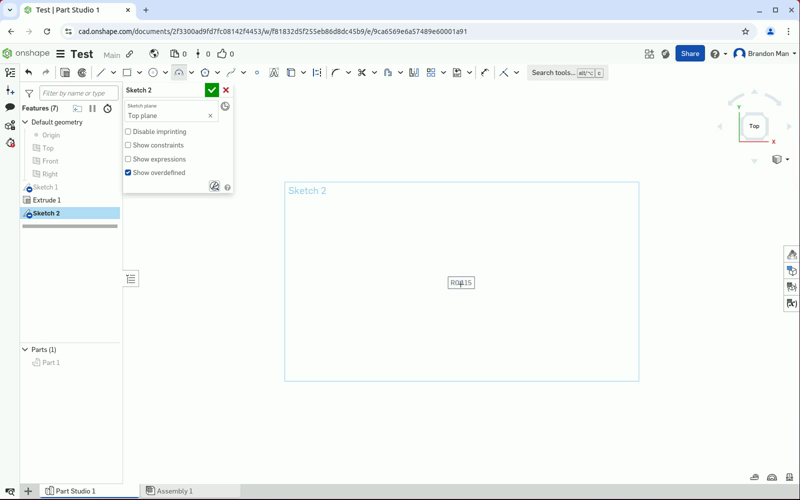
scroll(-6)
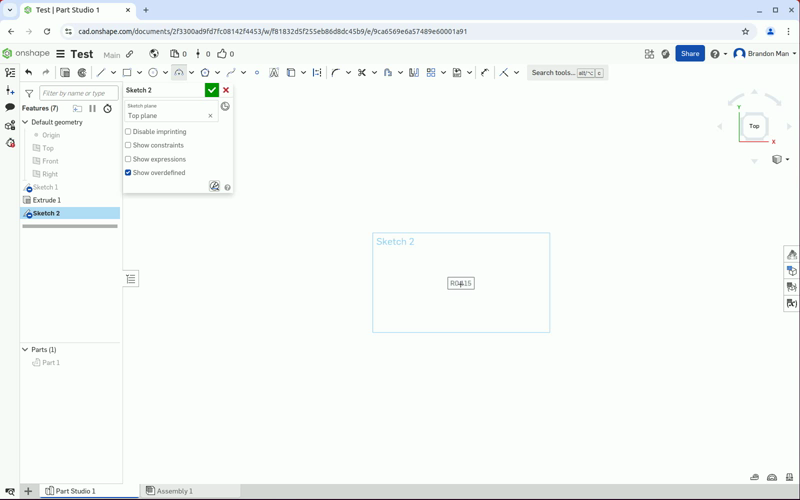
key_up(shift)
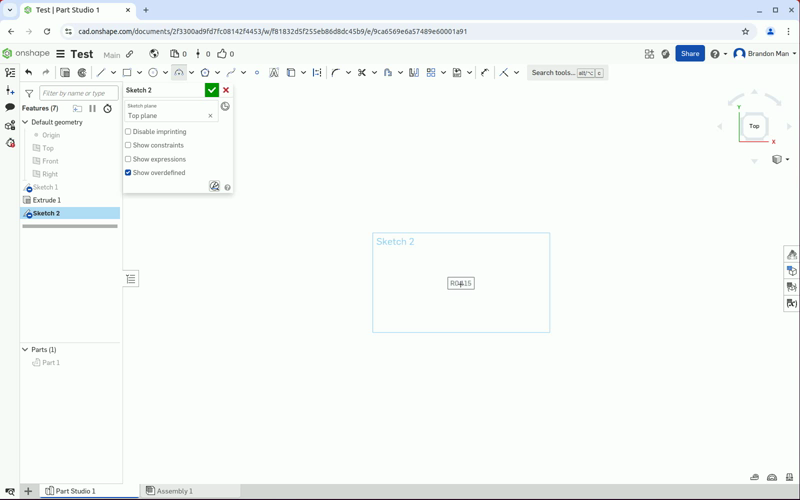
key(esc)
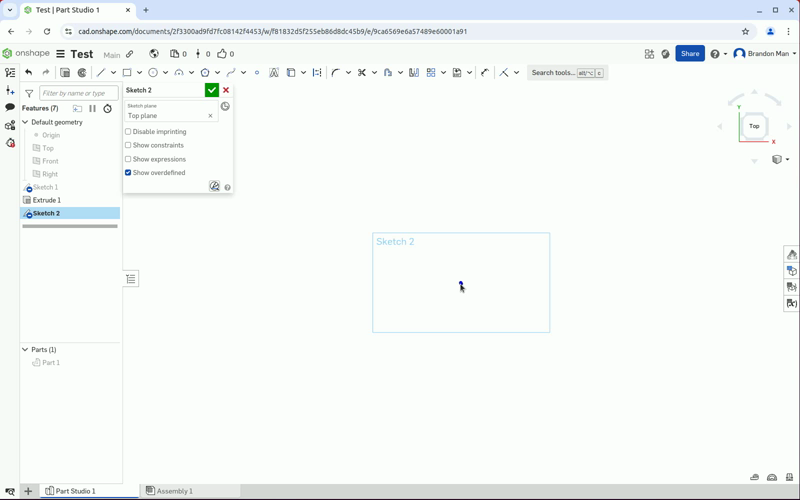
mouse_move(460, 283)
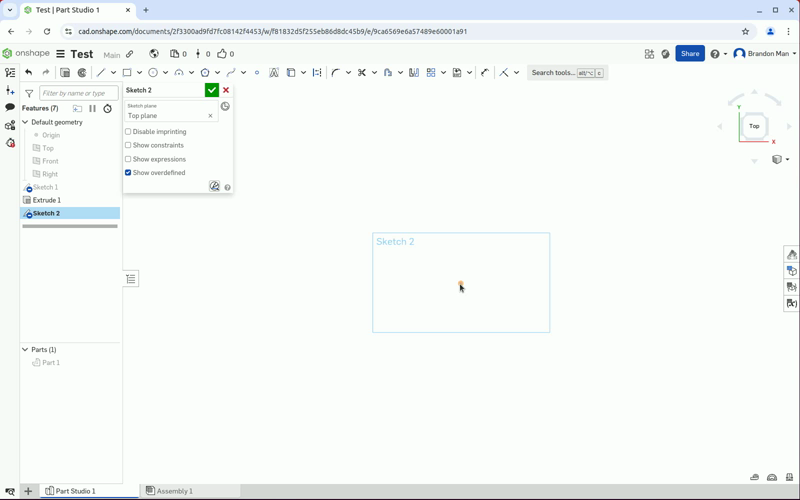
scroll(6)
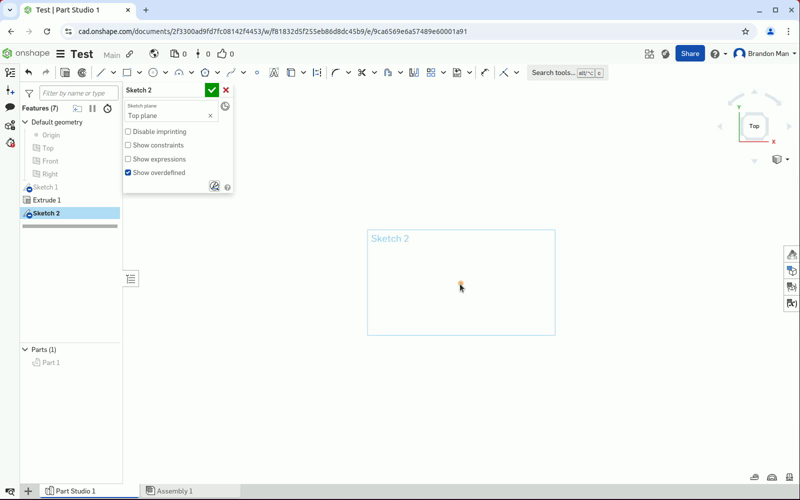
scroll(6)
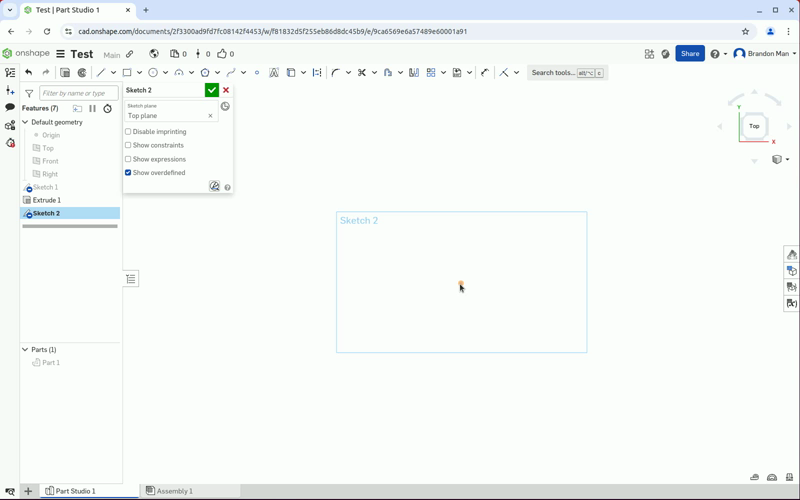
scroll(6)
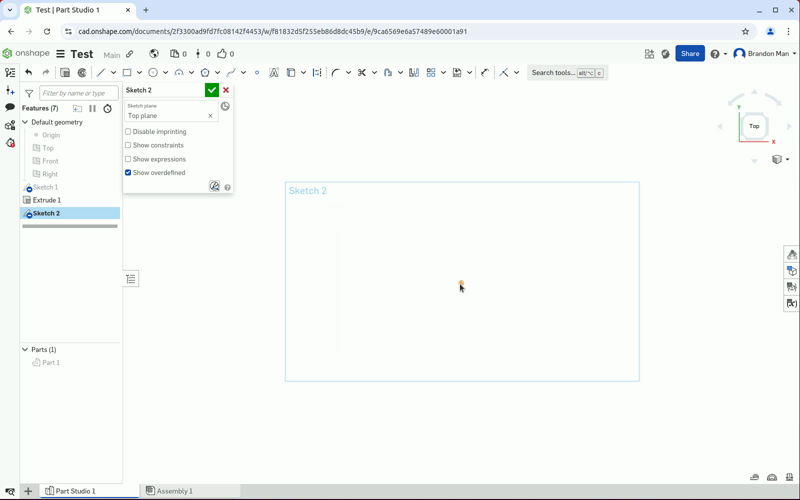
scroll(6)
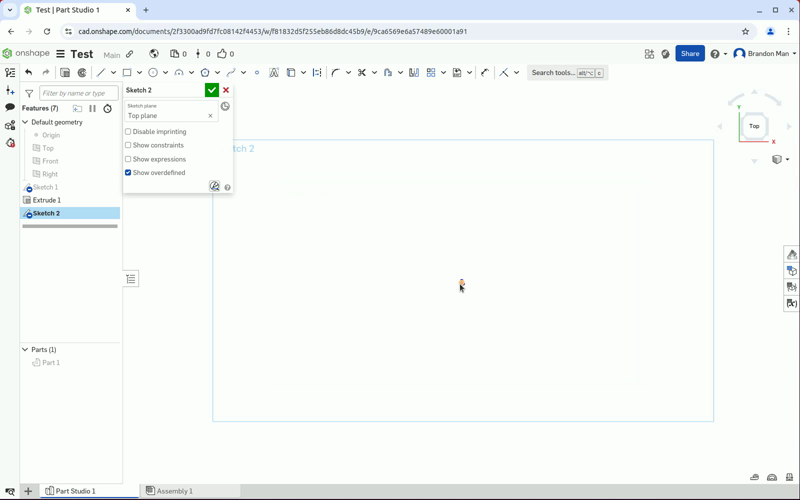
scroll(6)
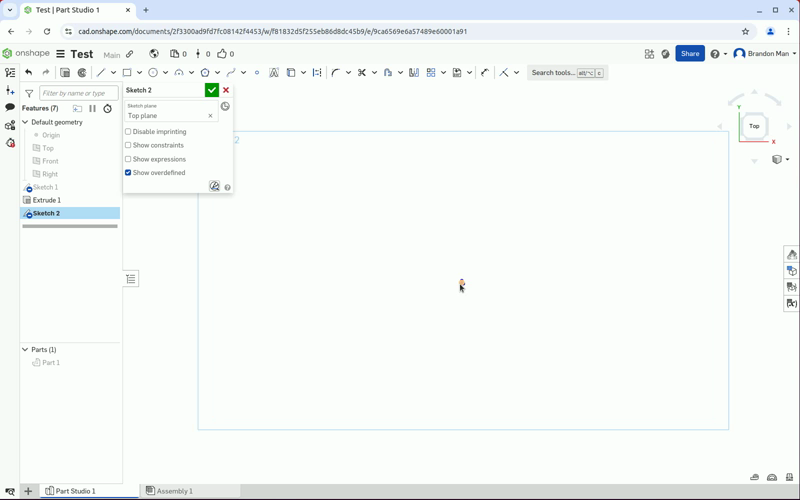
scroll(6)
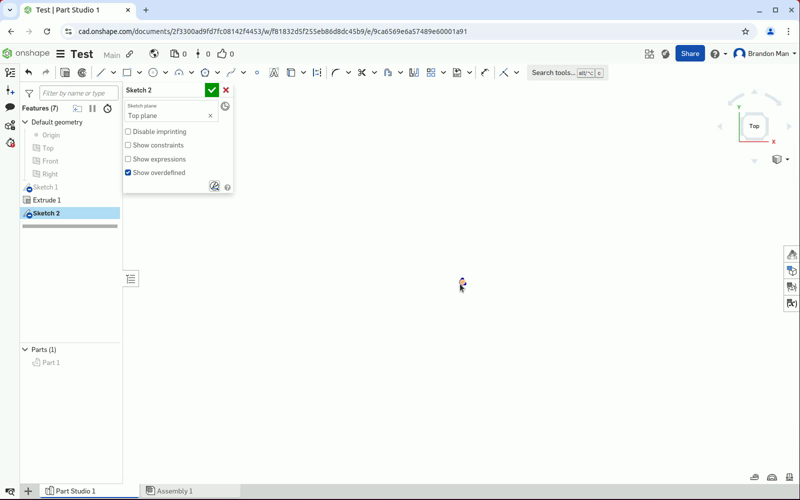
scroll(6)
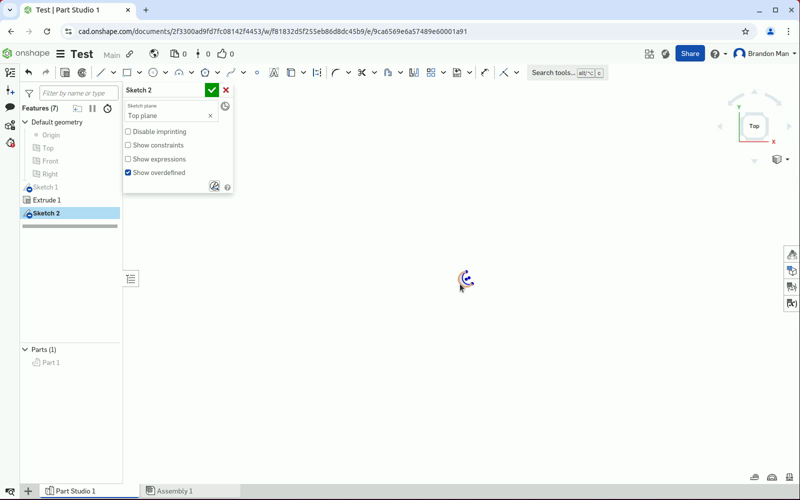
click(460, 283)
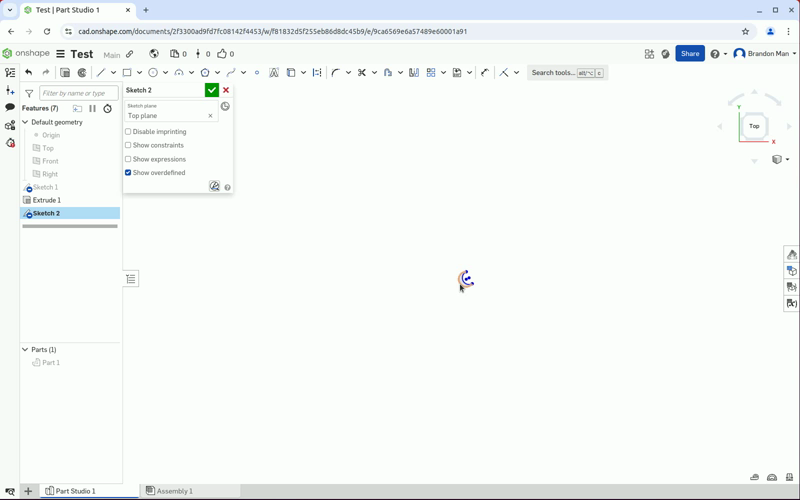
scroll(-6)
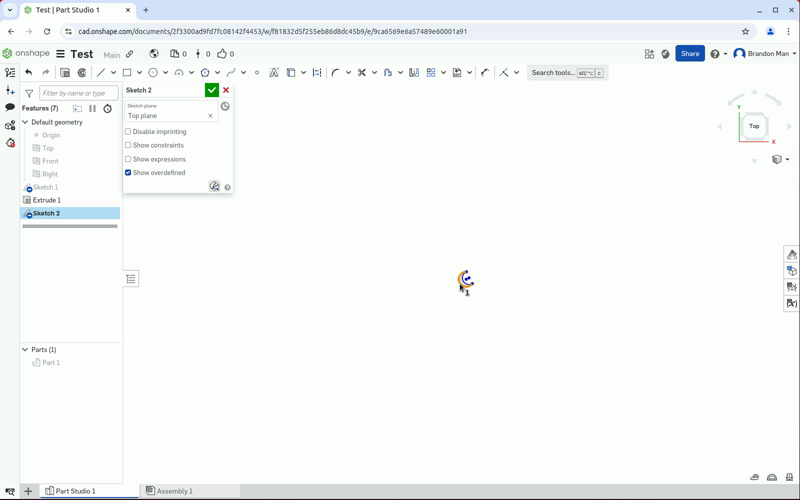
scroll(-6)
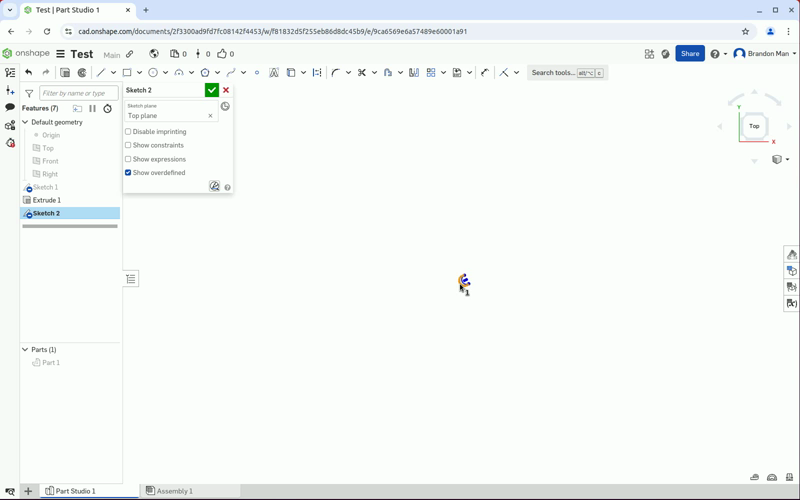
scroll(-6)
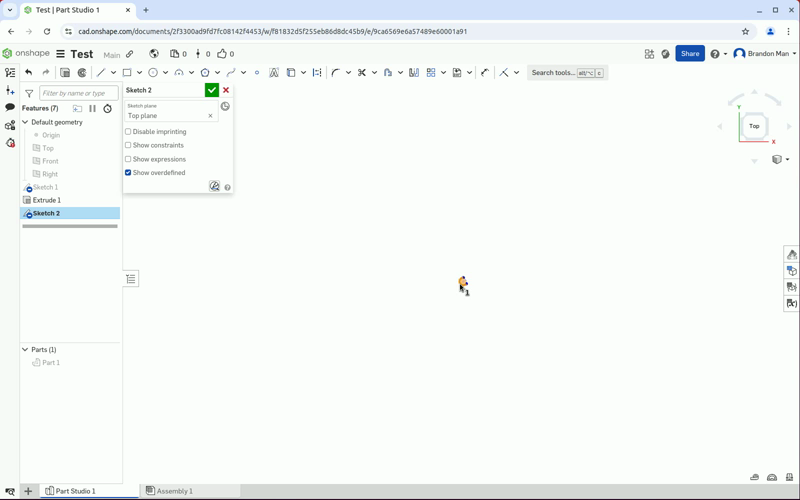
scroll(-6)
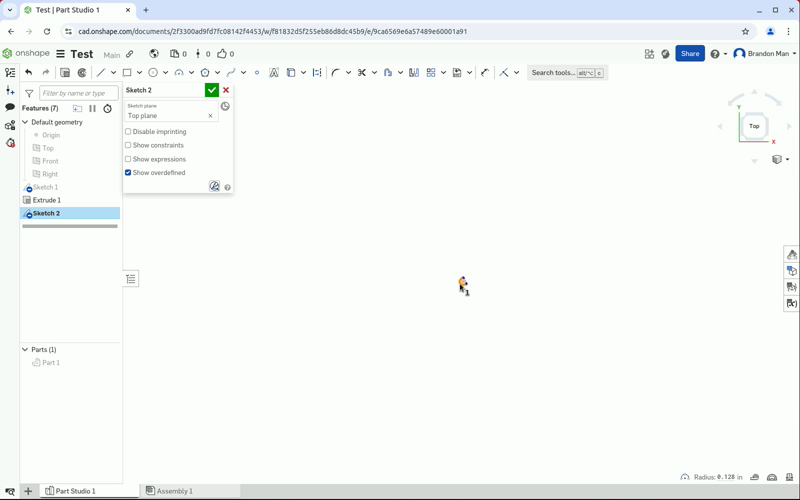
scroll(-6)
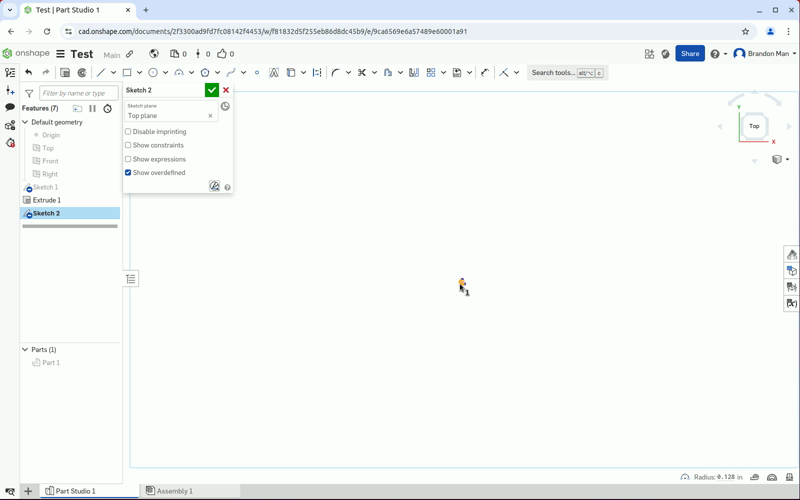
scroll(-6)
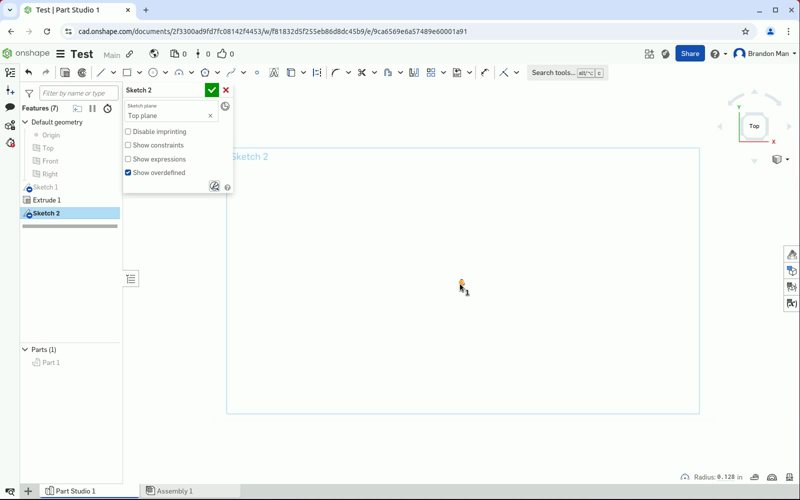
scroll(-6)
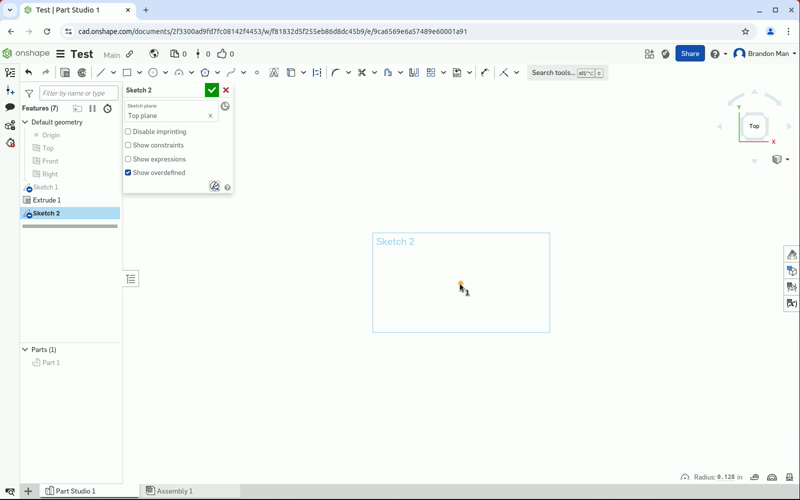
mouse_move(73, 352)
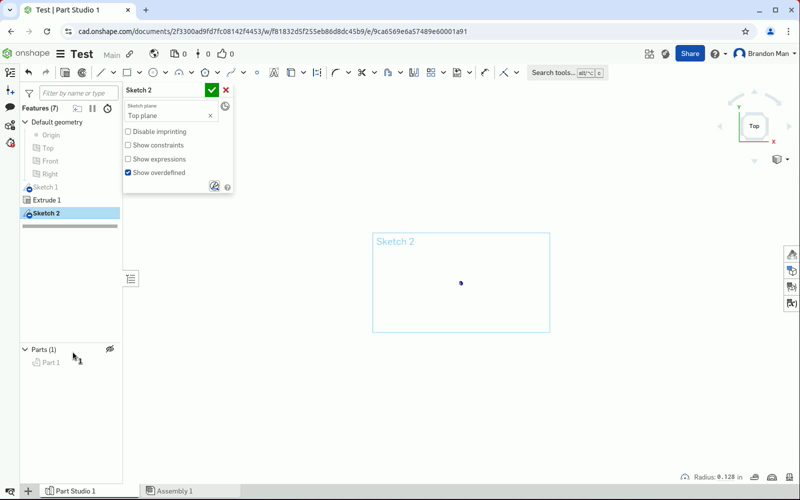
key(shift+y)
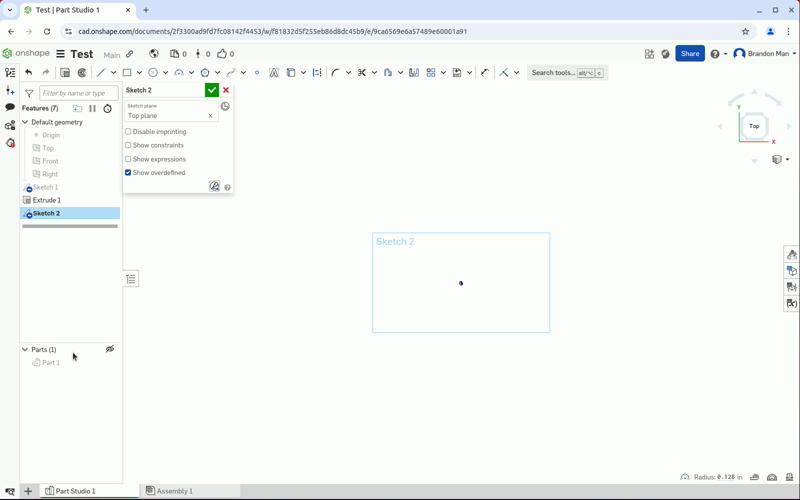
key(shift+e)
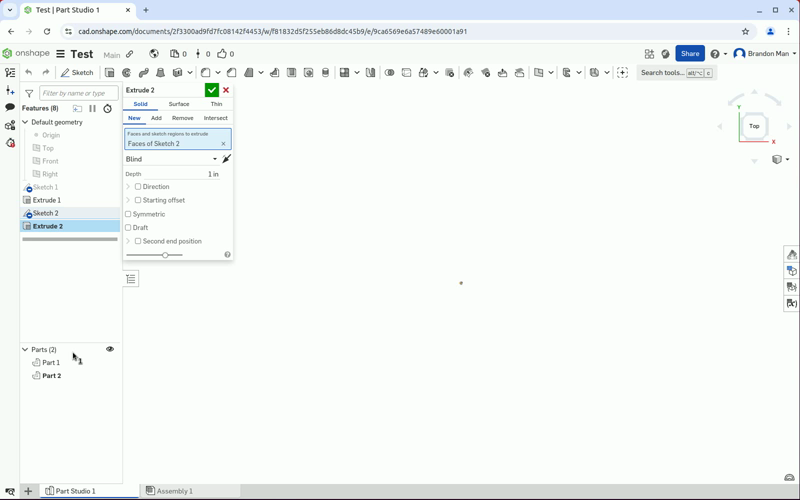
mouse_move(143, 106)
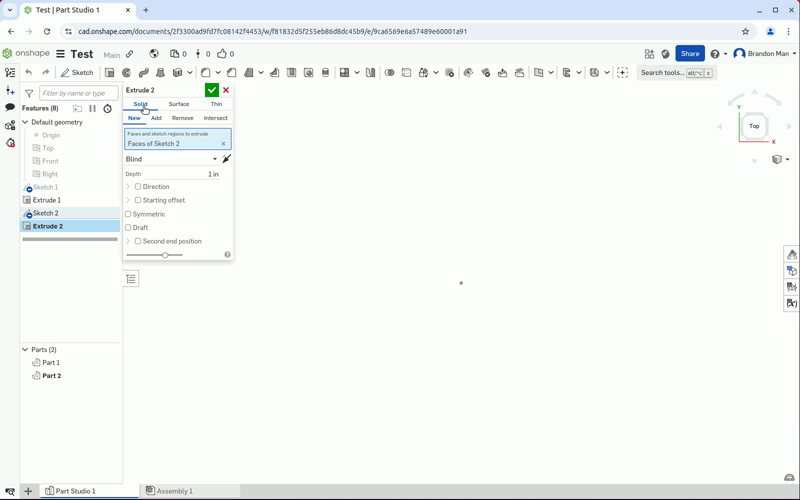
click(143, 106)
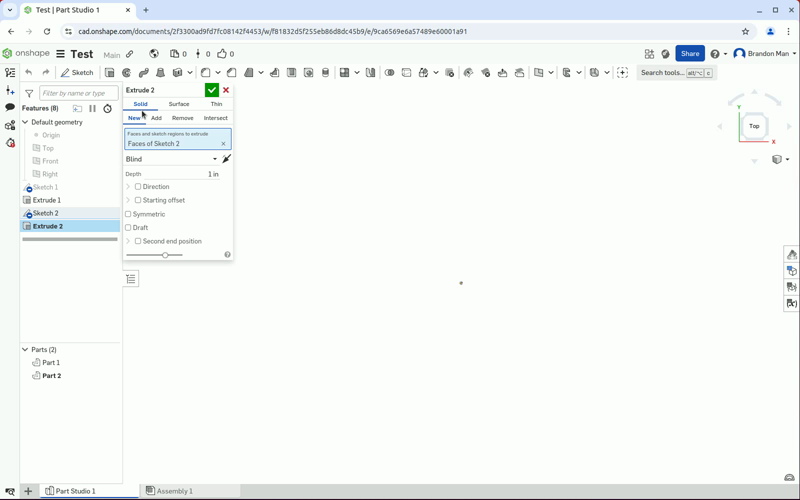
mouse_move(137, 120)
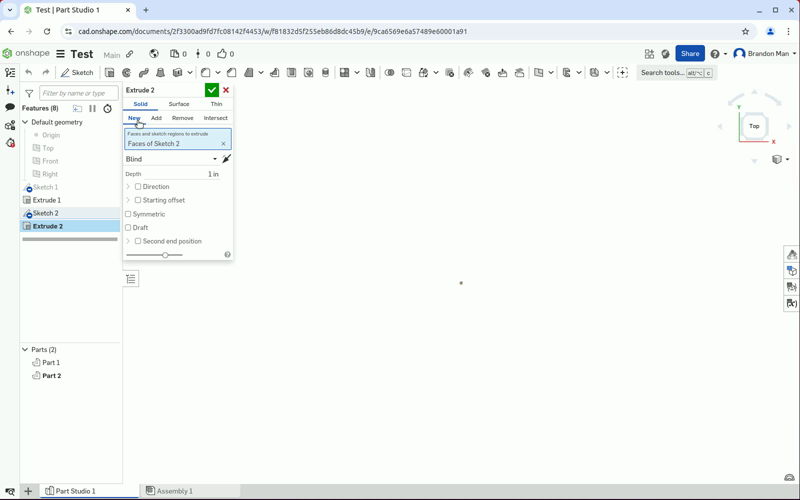
click(137, 120)
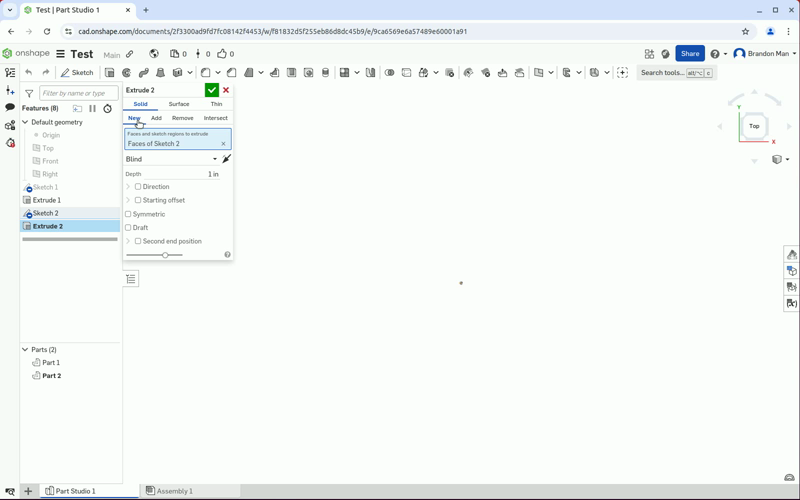
key(tab, 4)
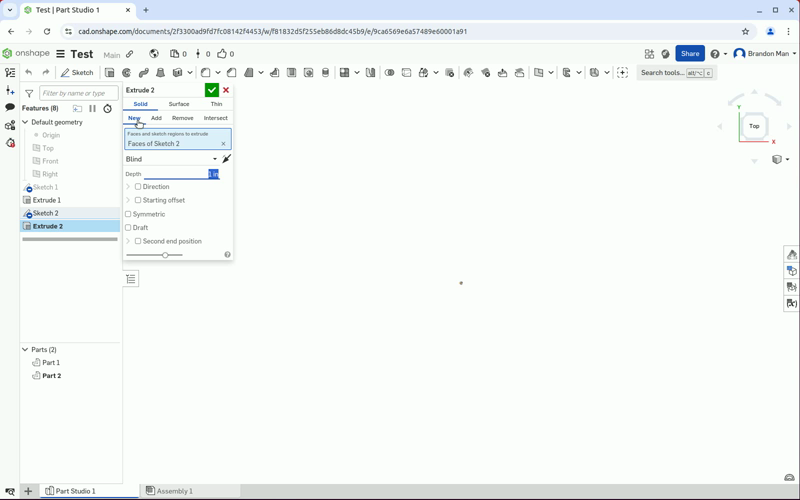
text(-0.241)
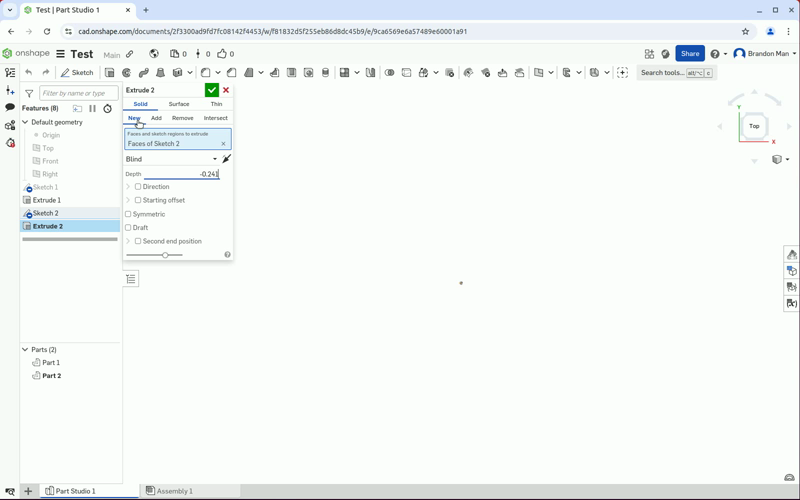
key(enter)
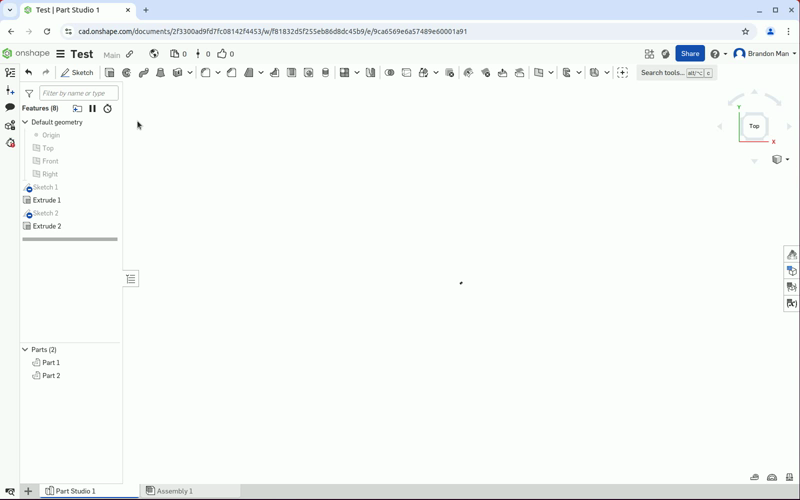
key(shift+h)
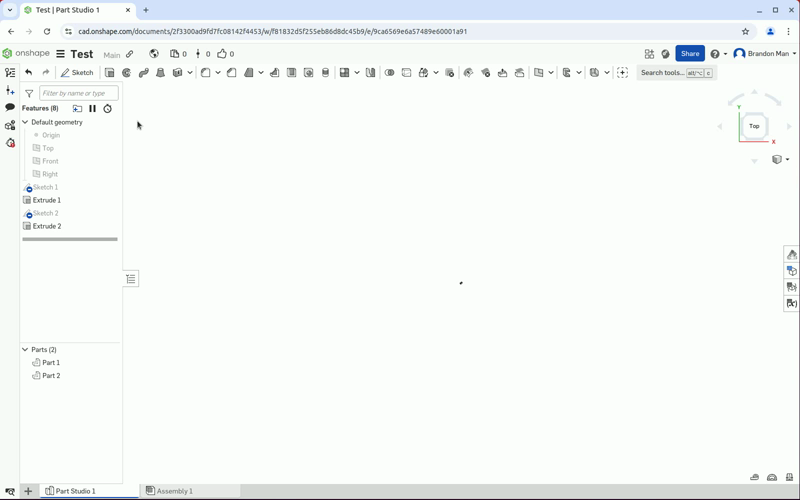
key(shift+h)
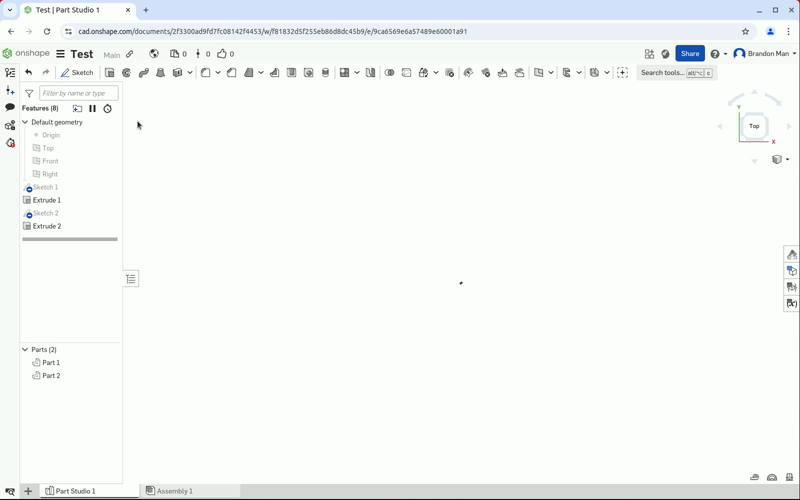
mouse_move(73, 189)
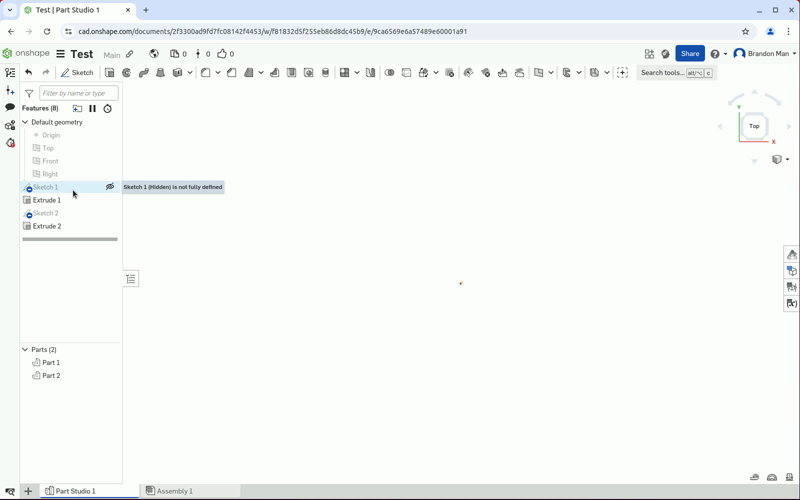
click(73, 189)
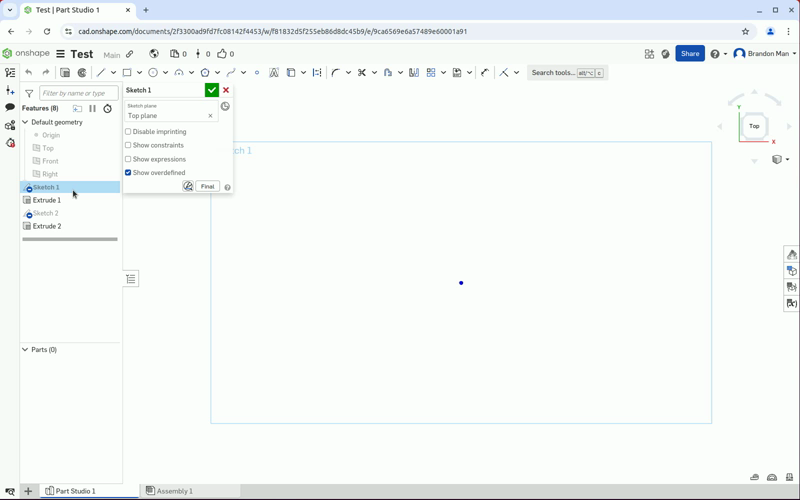
mouse_move(229, 92)
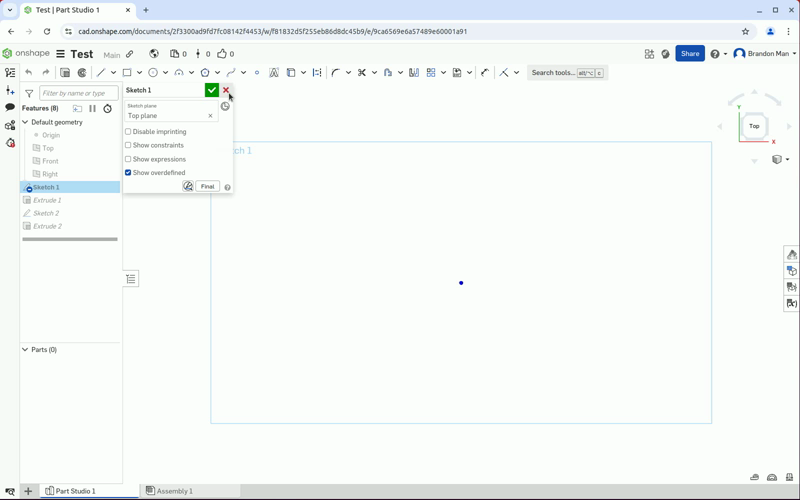
click(229, 92)
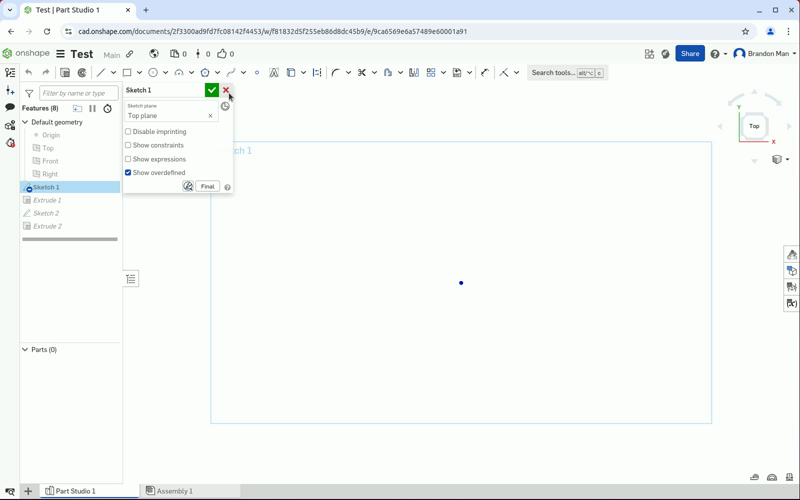
key(shift+s)
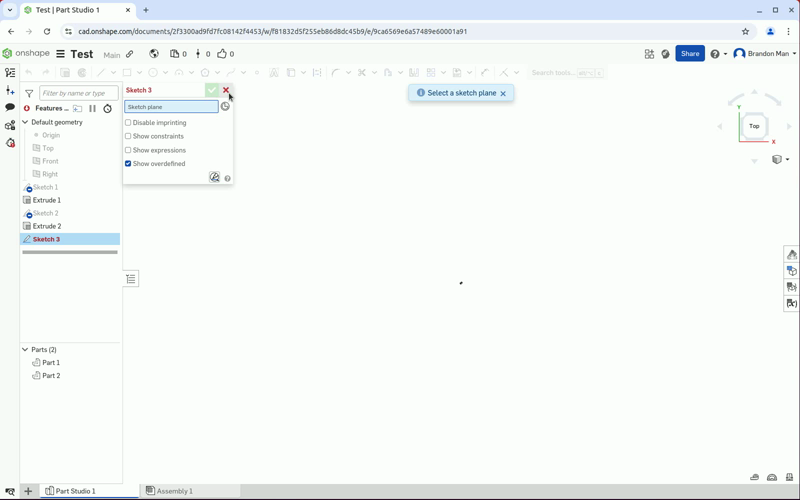
mouse_move(73, 150)
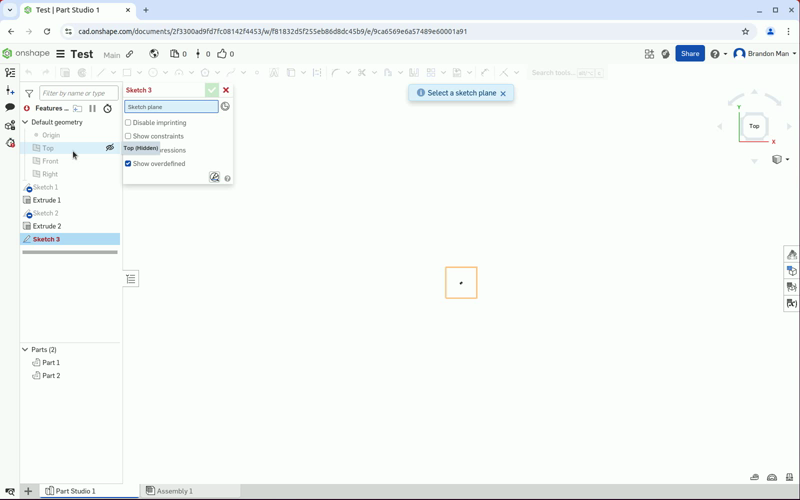
click(73, 150)
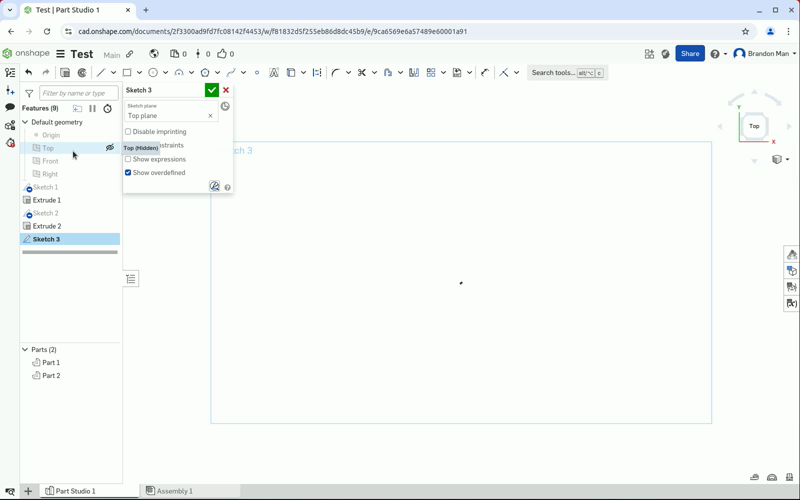
mouse_move(73, 352)
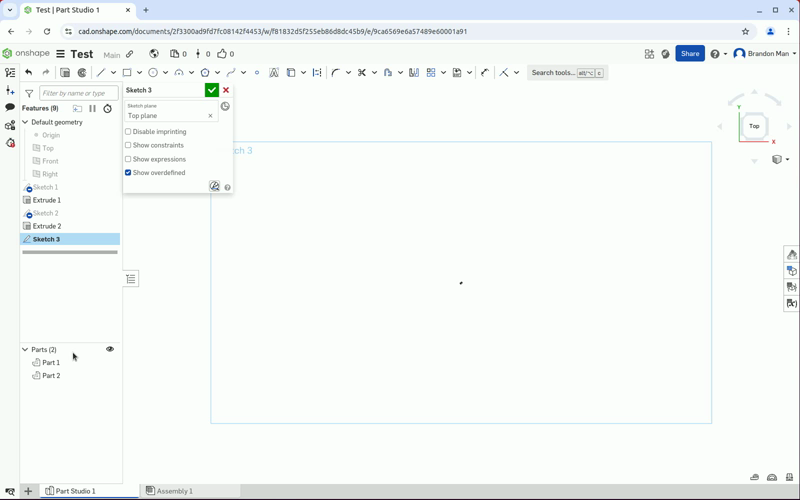
key(y)
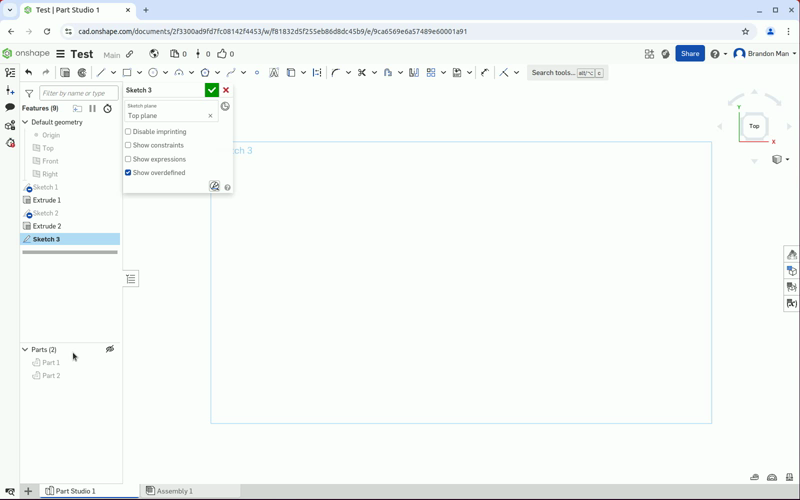
key(c)
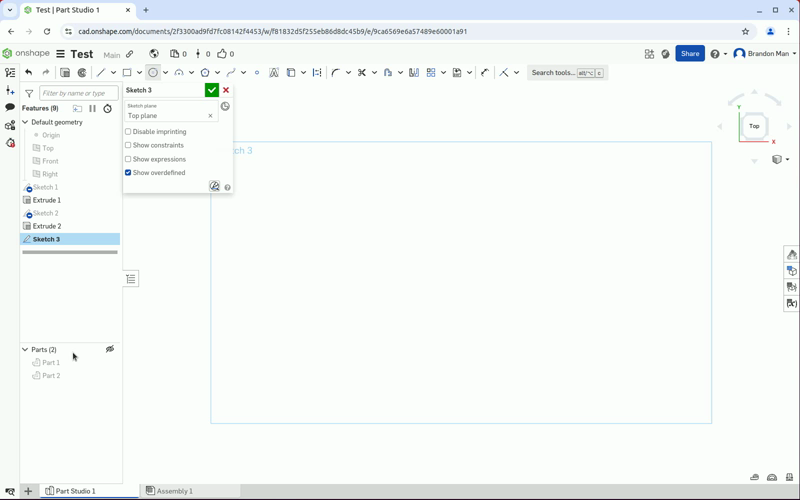
key_down(shift)
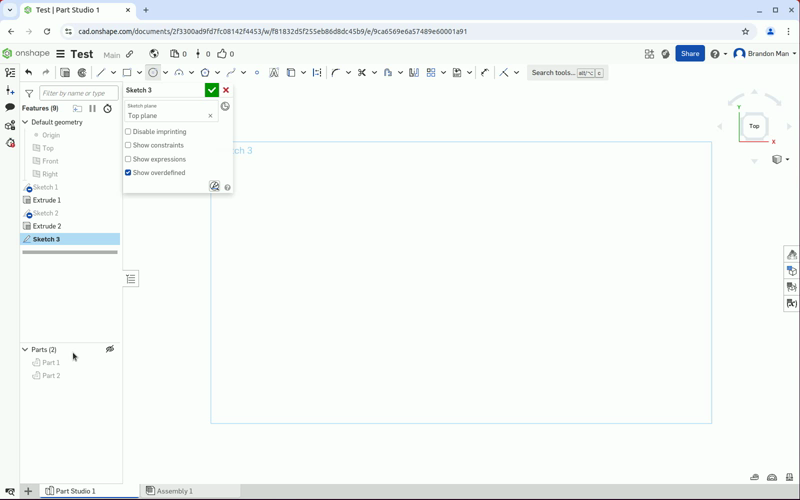
mouse_move(461, 282)
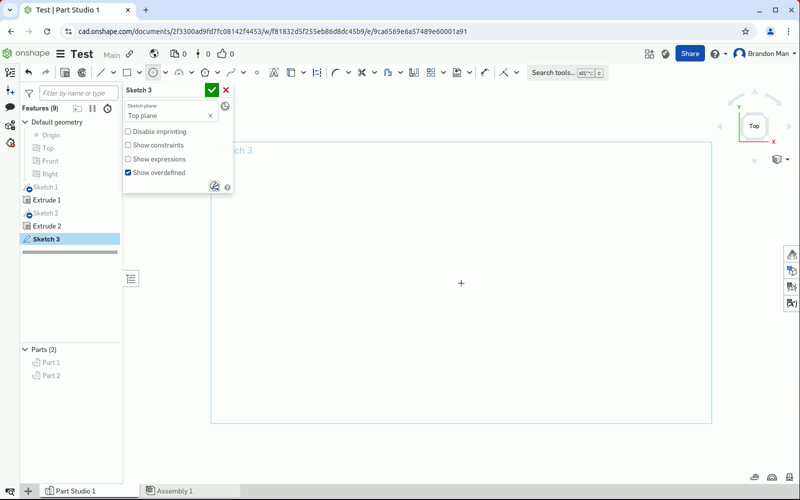
click(461, 282)
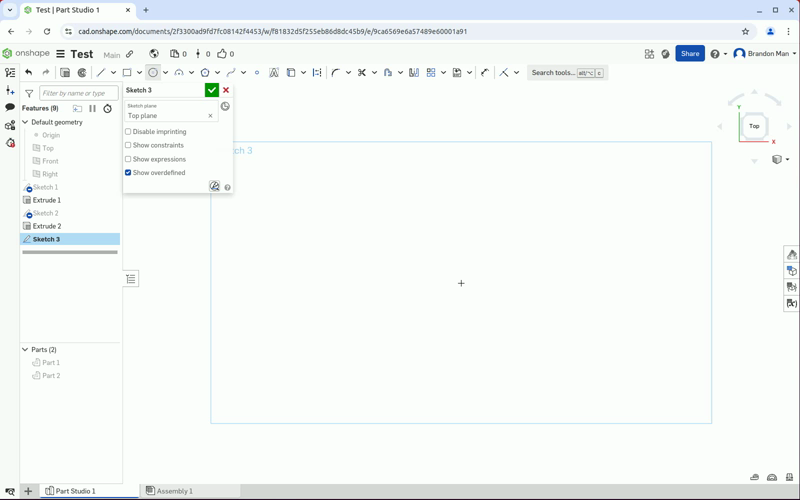
key_up(shift)
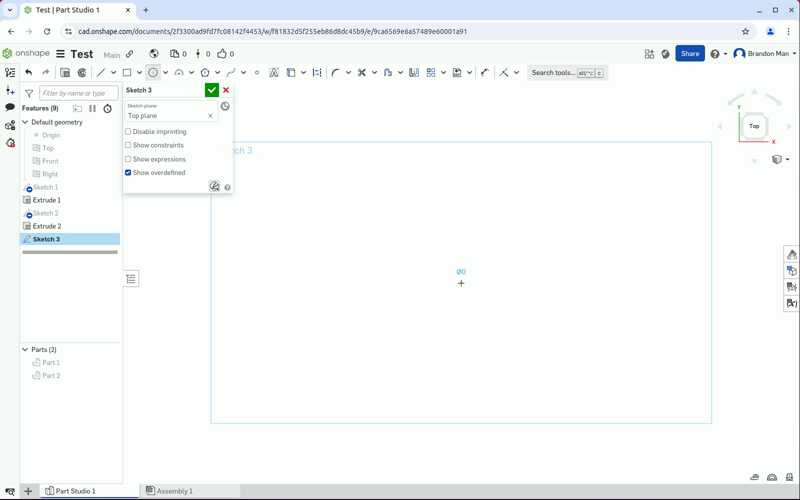
mouse_move(461, 282)
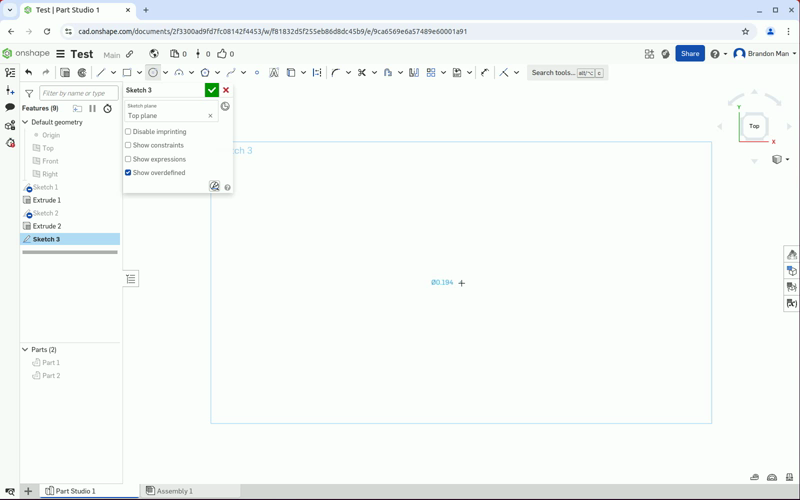
scroll(6)
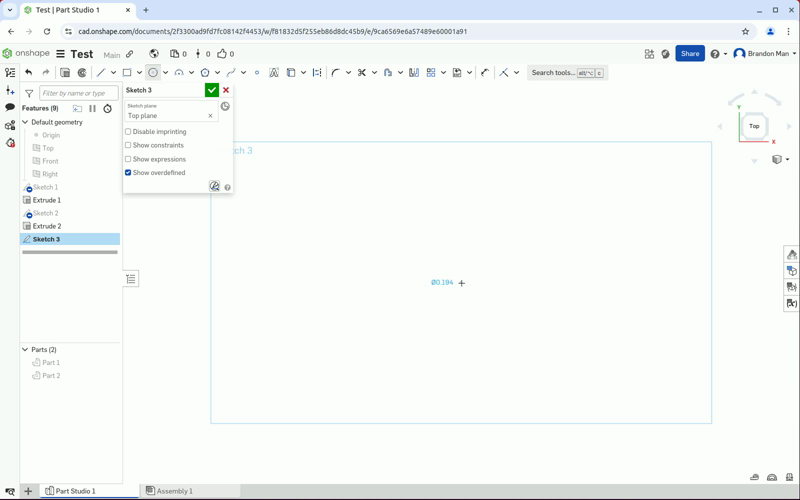
scroll(6)
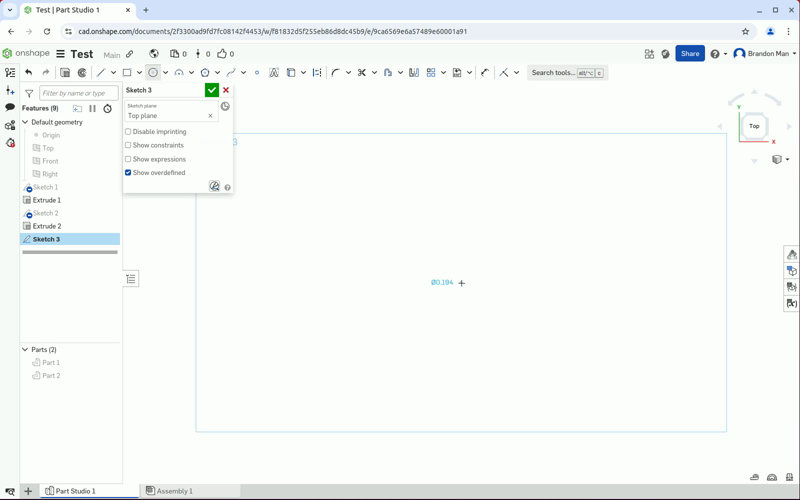
scroll(6)
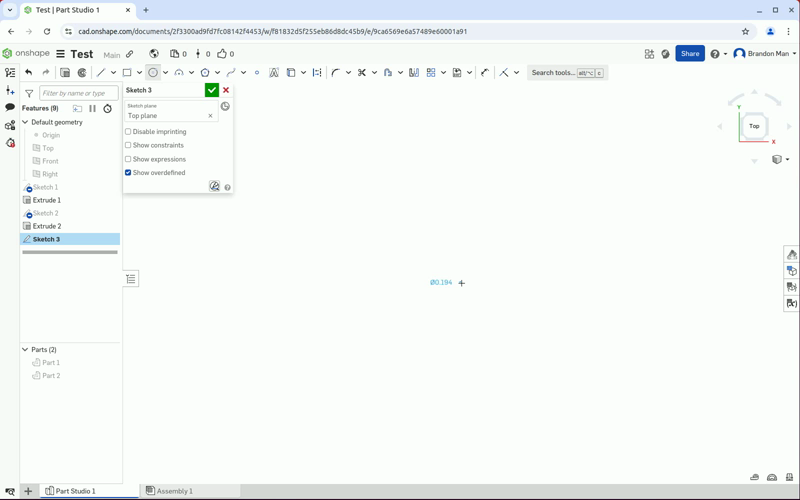
scroll(6)
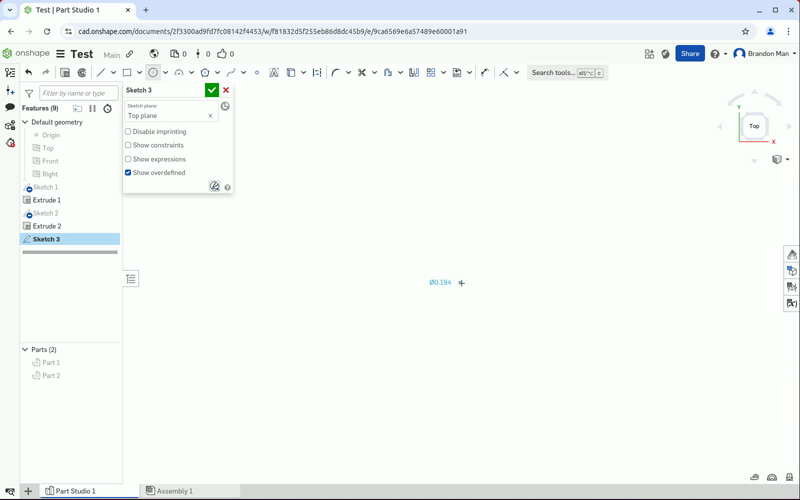
scroll(6)
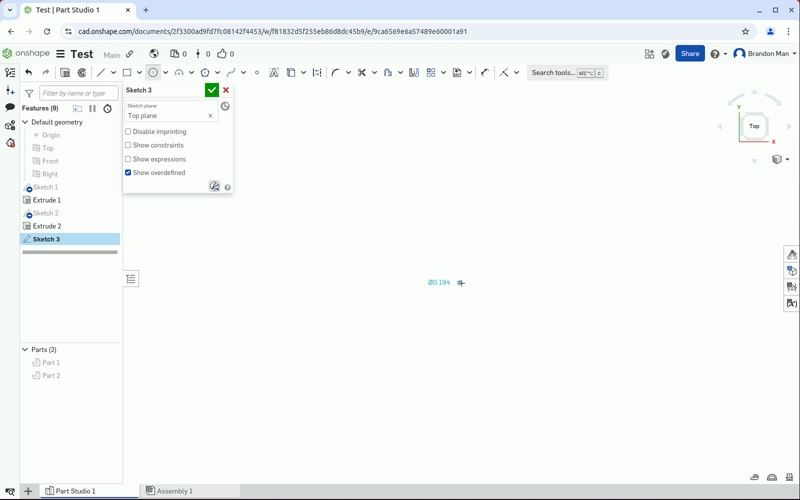
scroll(6)
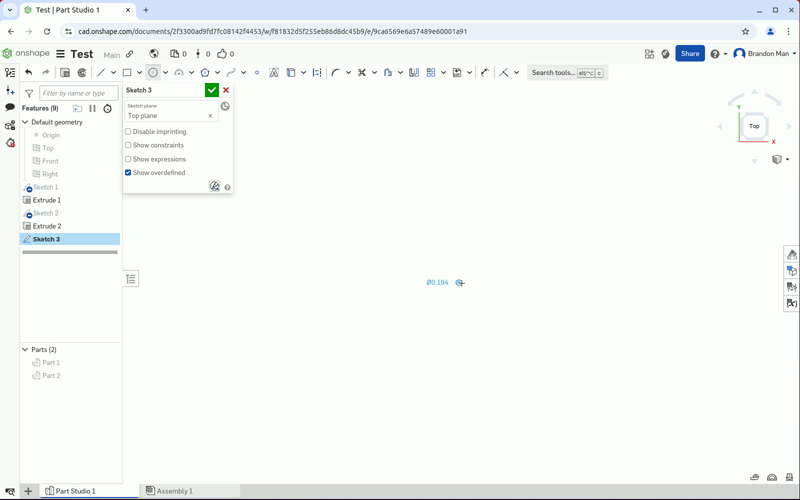
scroll(6)
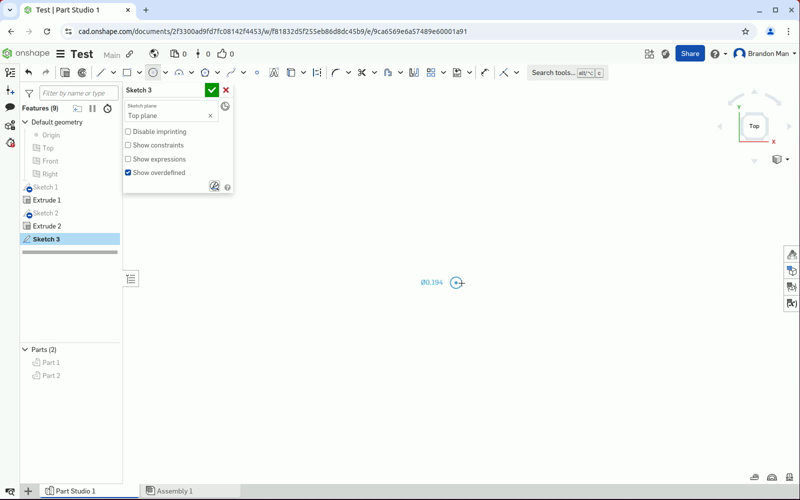
click(461, 282)
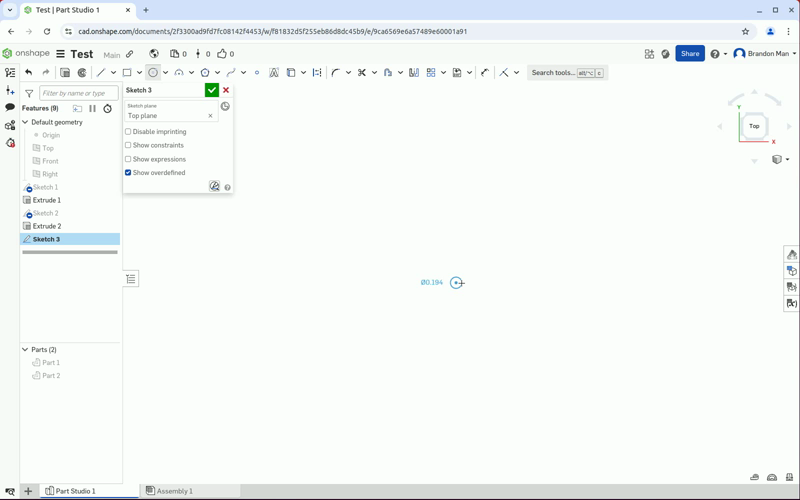
scroll(-6)
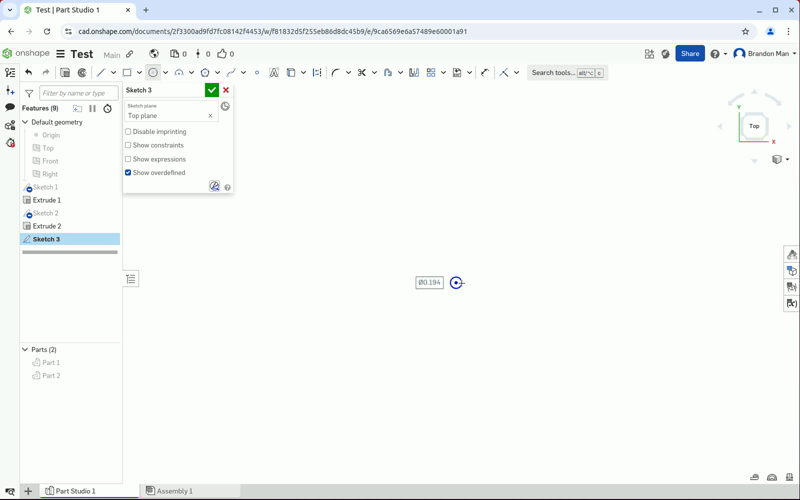
scroll(-6)
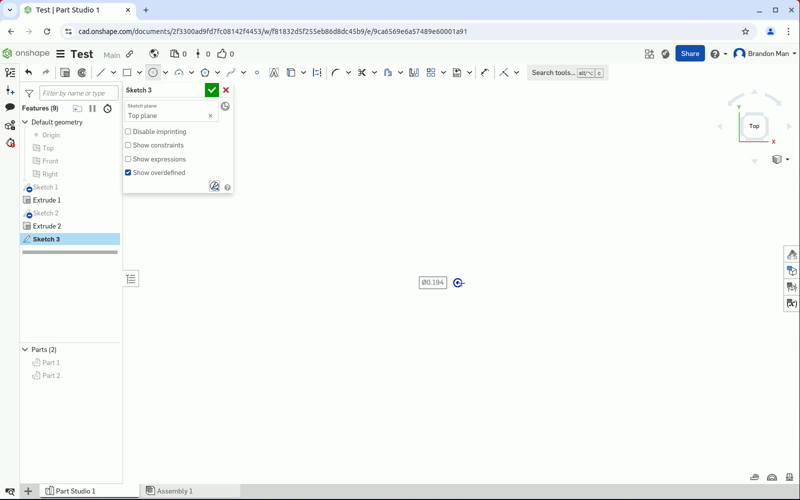
scroll(-6)
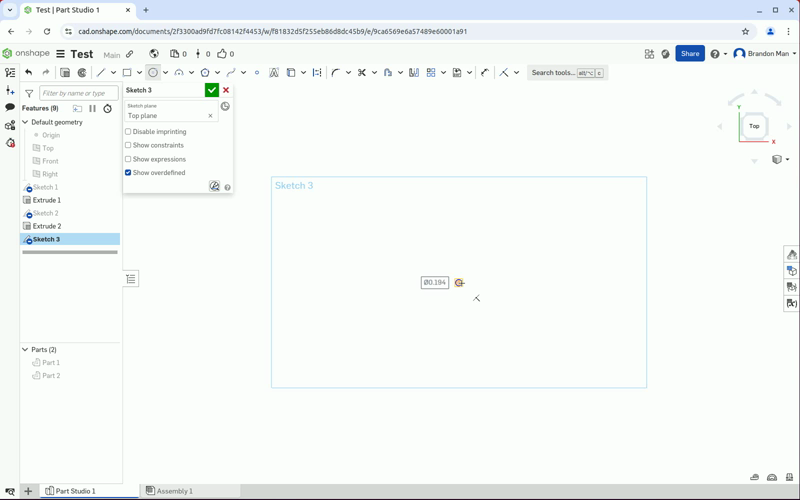
scroll(-6)
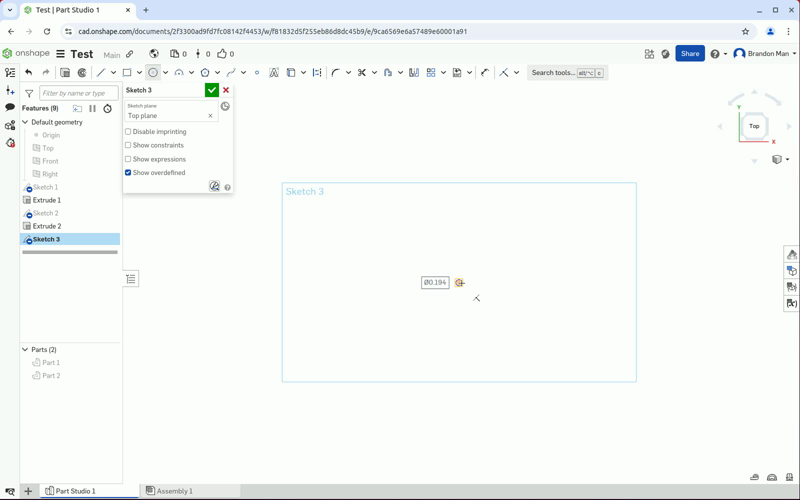
scroll(-6)
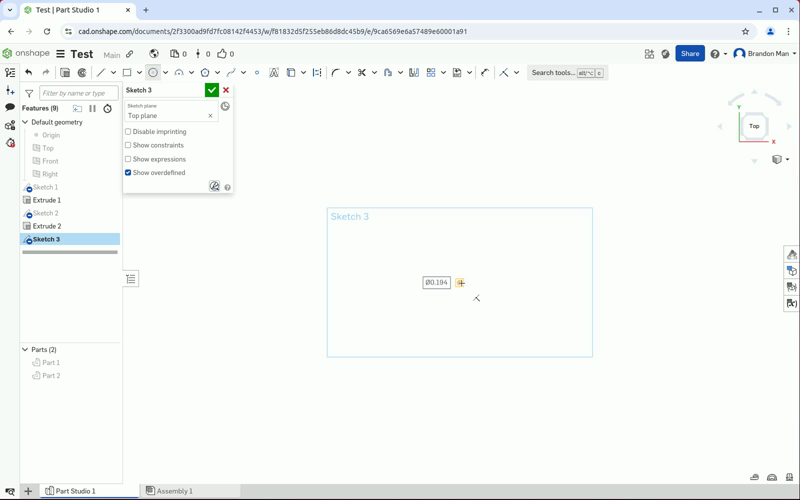
scroll(-6)
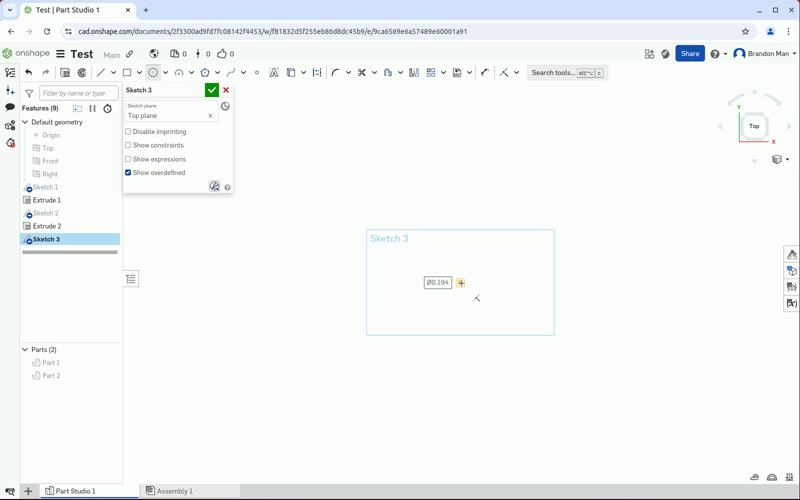
scroll(-6)
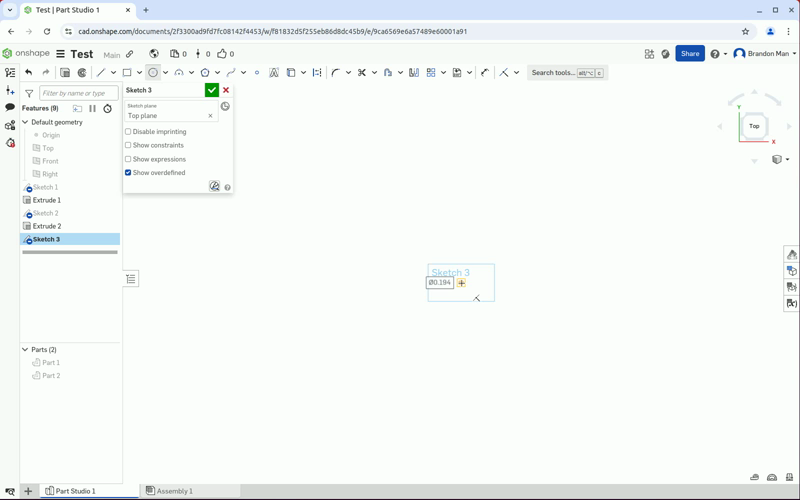
key(esc)
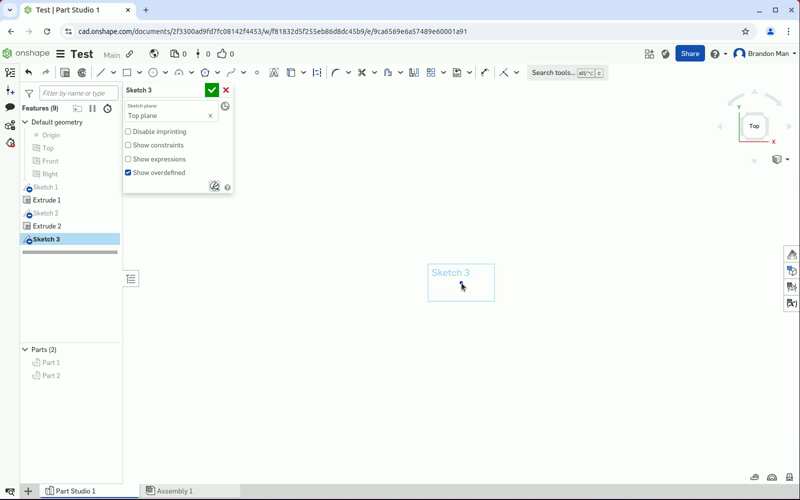
mouse_move(461, 282)
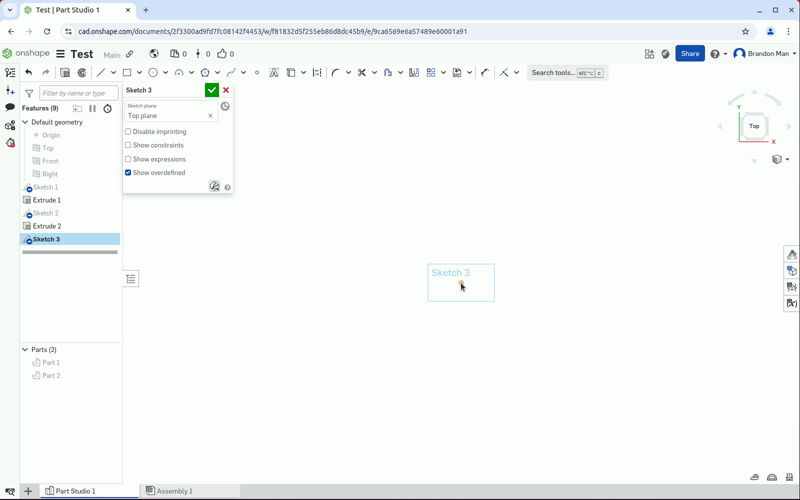
scroll(6)
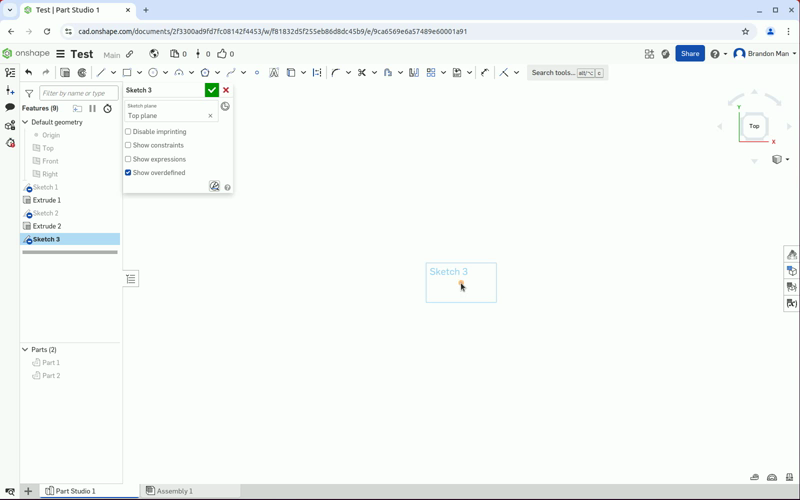
scroll(6)
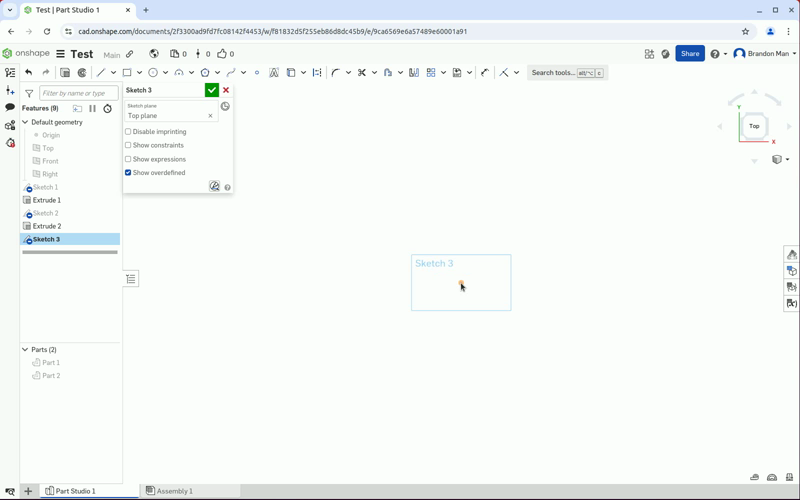
scroll(6)
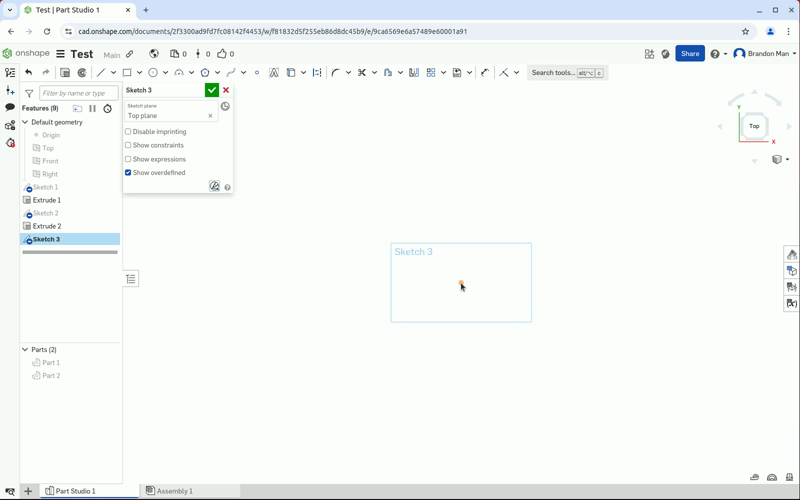
scroll(6)
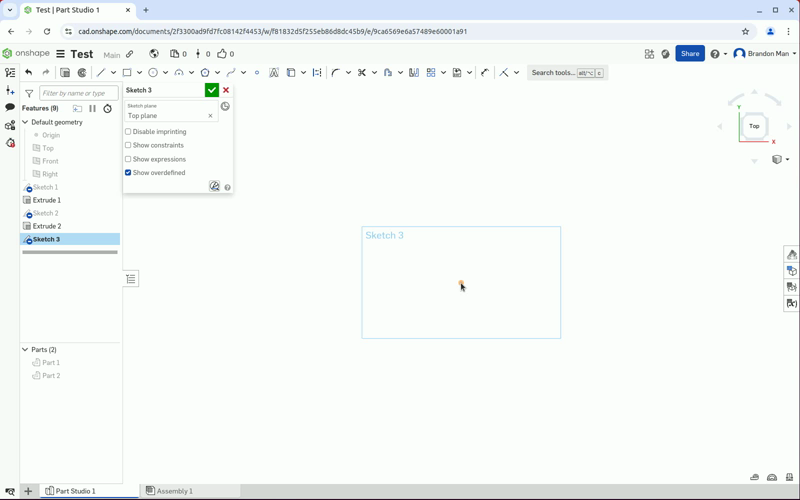
scroll(6)
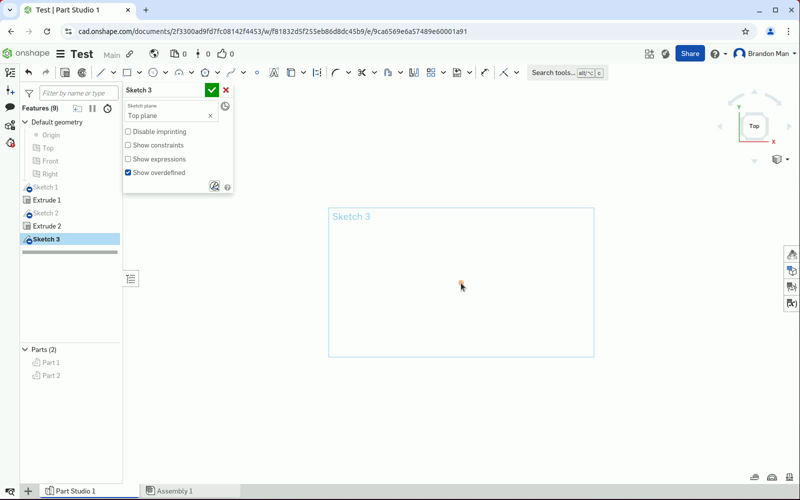
scroll(6)
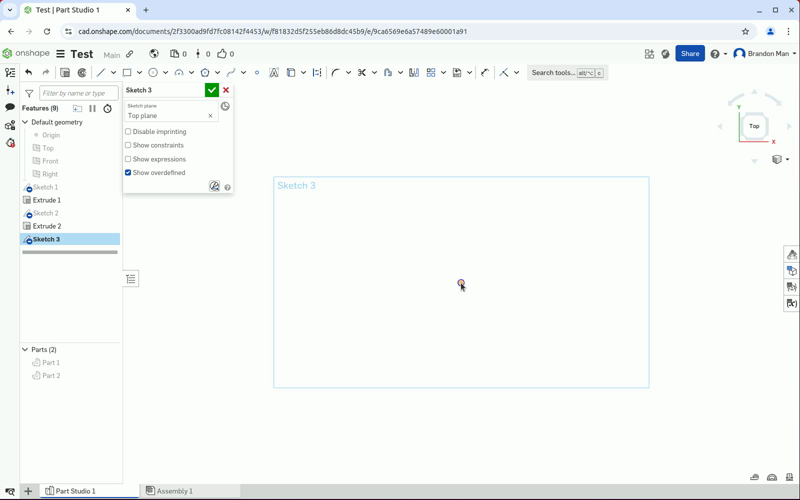
scroll(6)
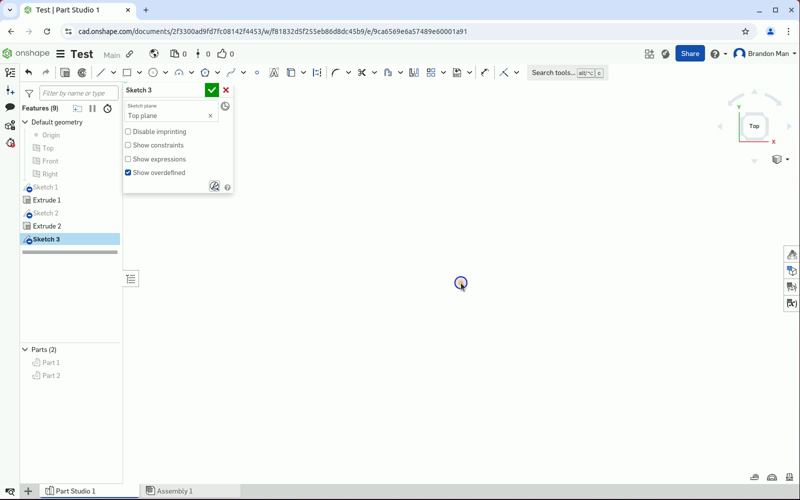
click(461, 282)
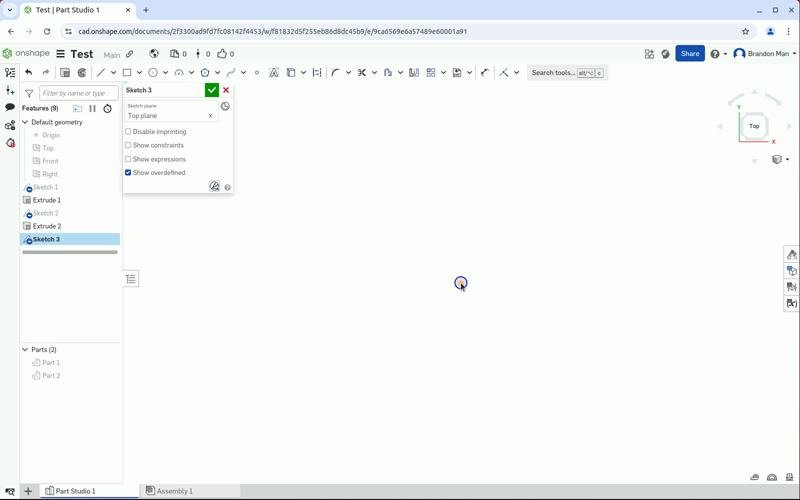
scroll(-6)
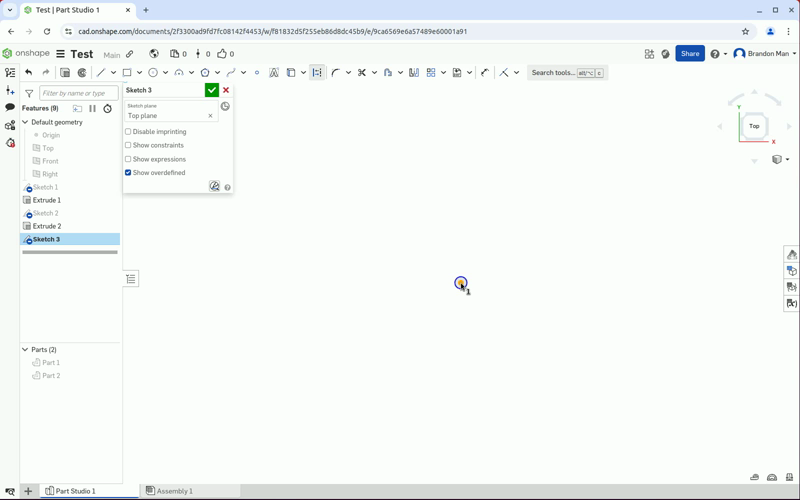
scroll(-6)
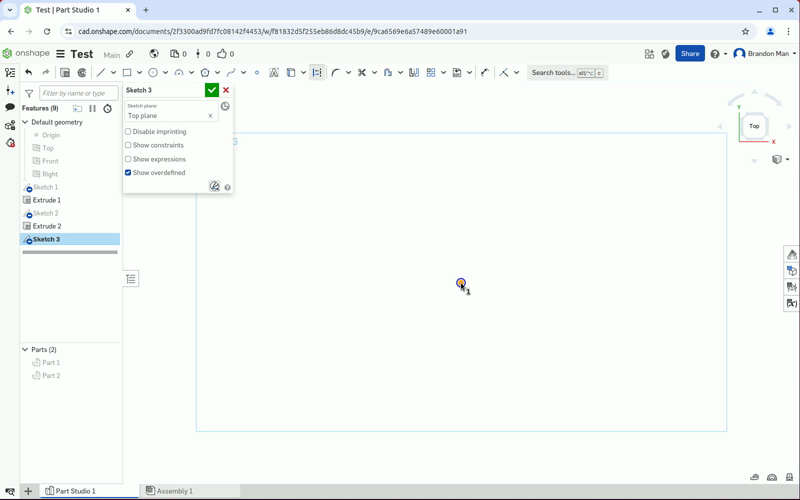
scroll(-6)
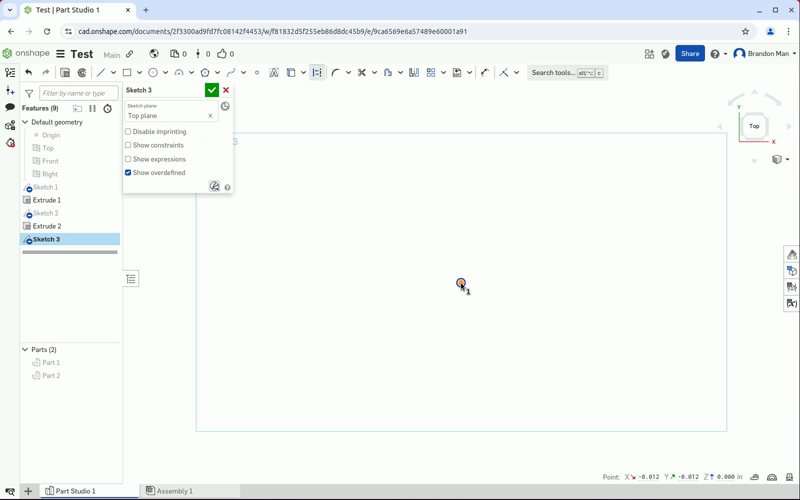
scroll(-6)
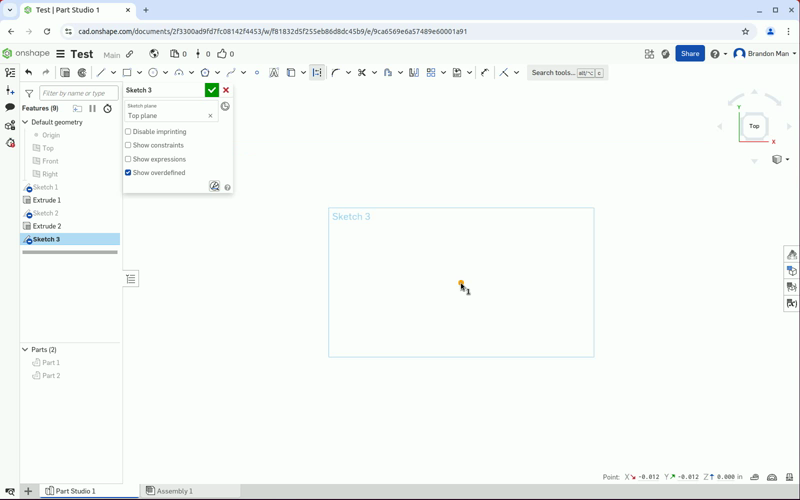
scroll(-6)
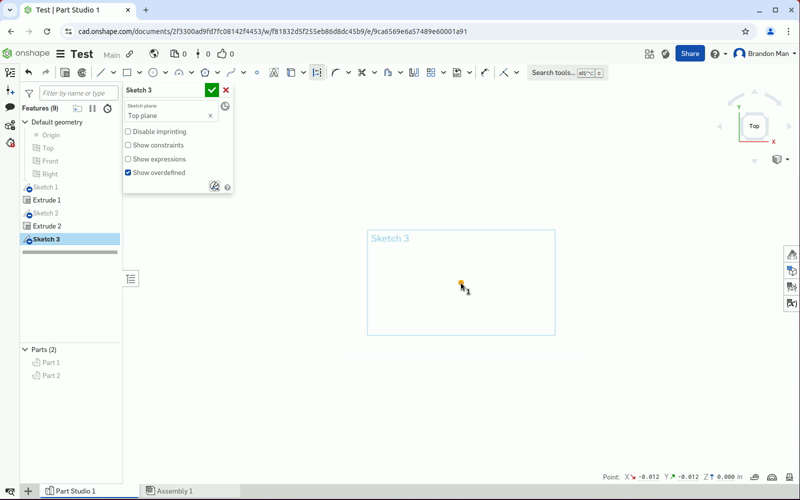
scroll(-6)
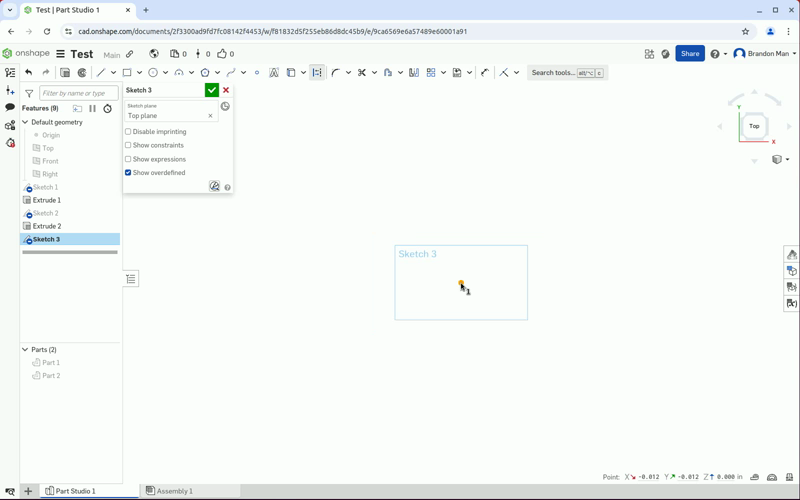
scroll(-6)
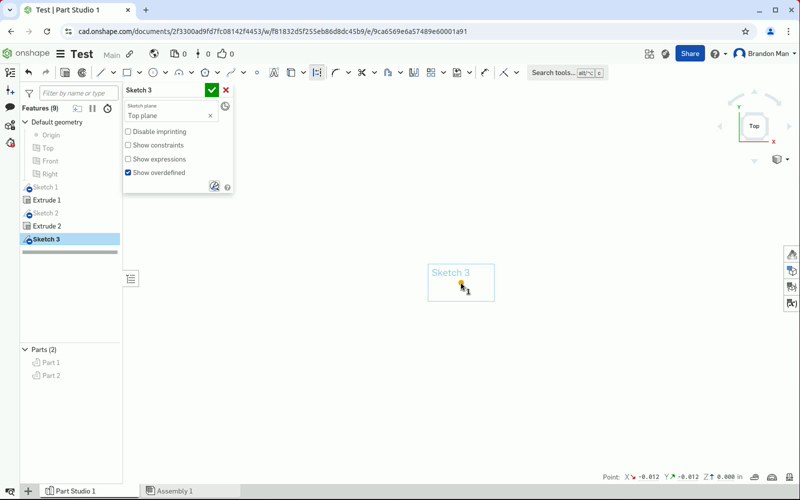
mouse_move(73, 352)
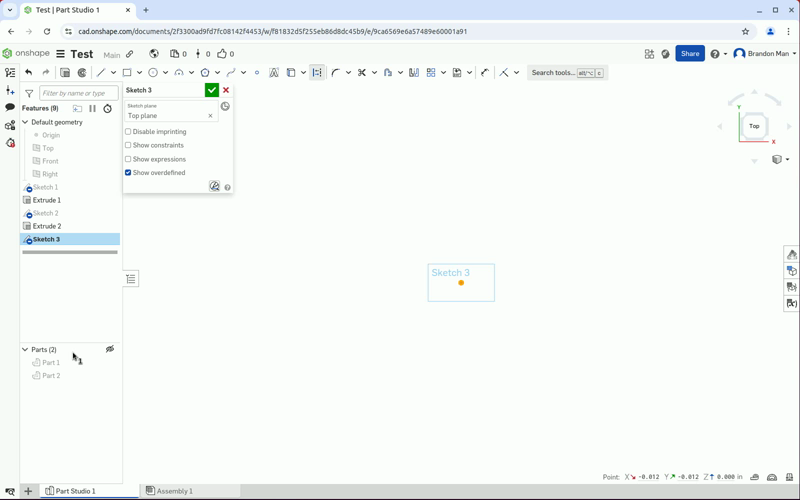
key(shift+y)
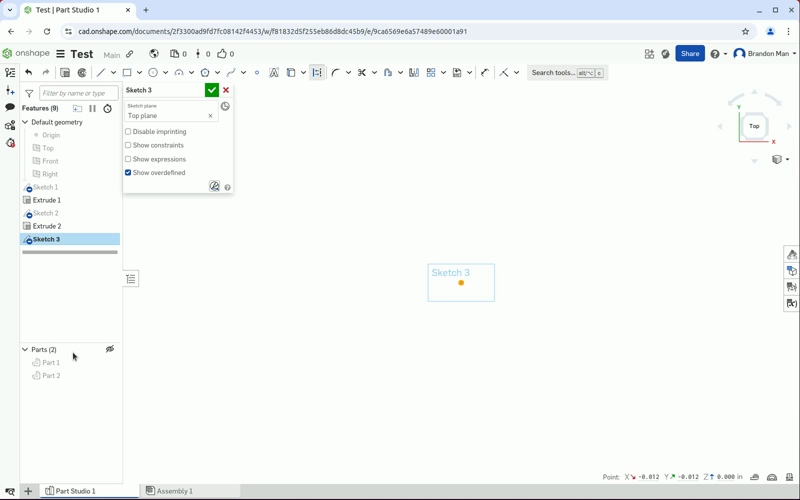
key(shift+e)
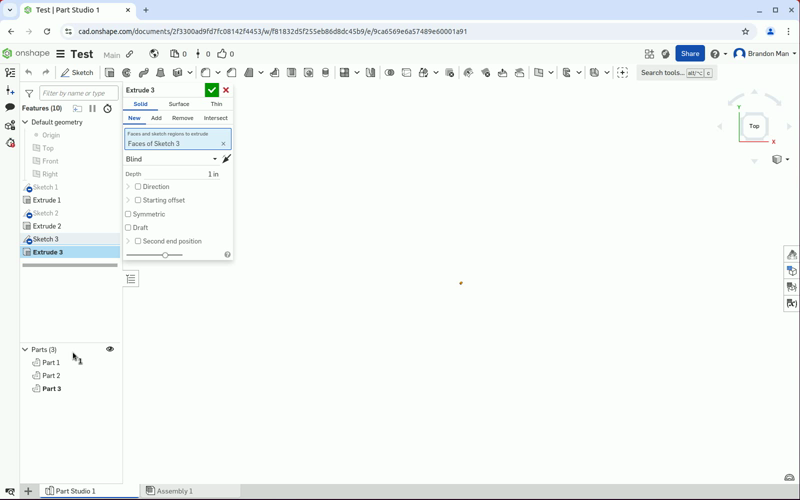
mouse_move(143, 106)
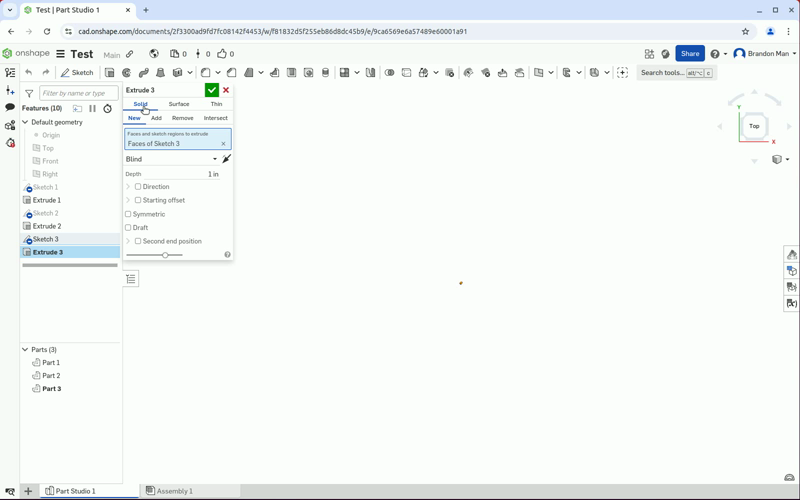
click(143, 106)
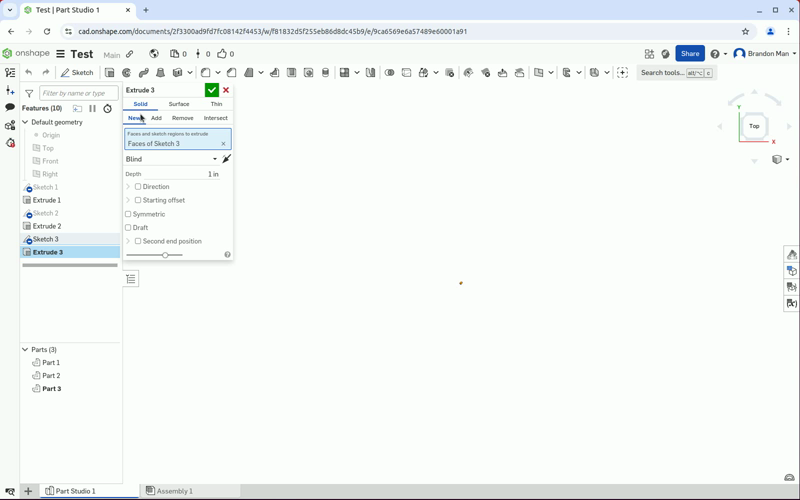
mouse_move(137, 120)
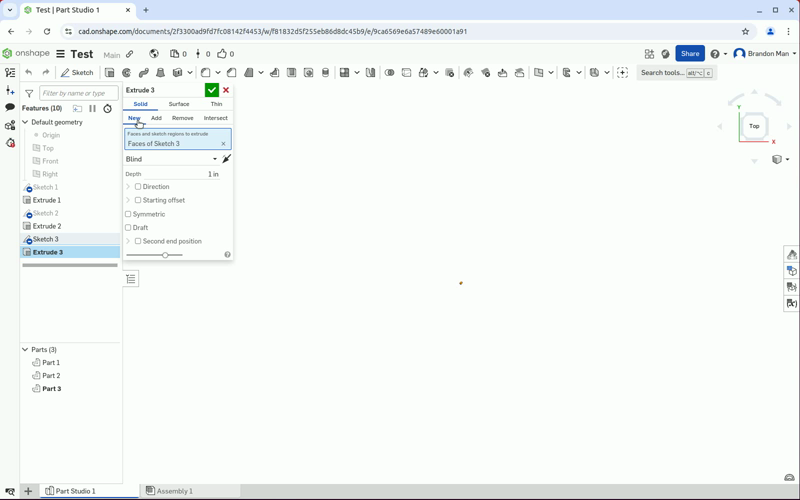
click(137, 120)
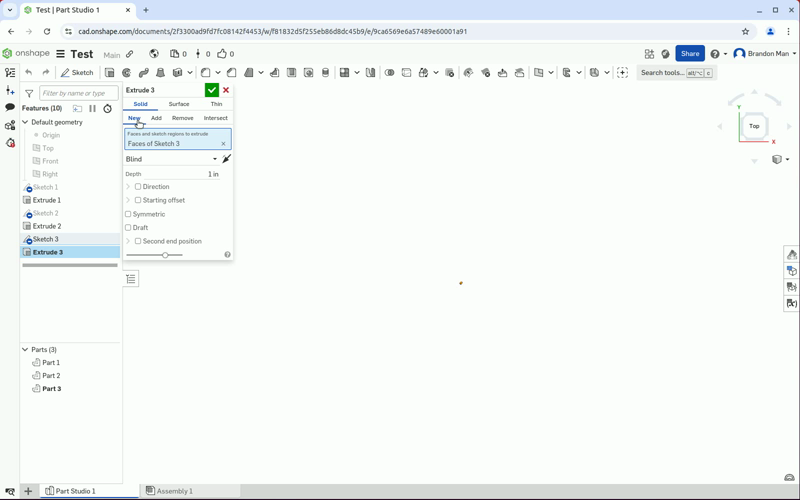
key(tab, 4)
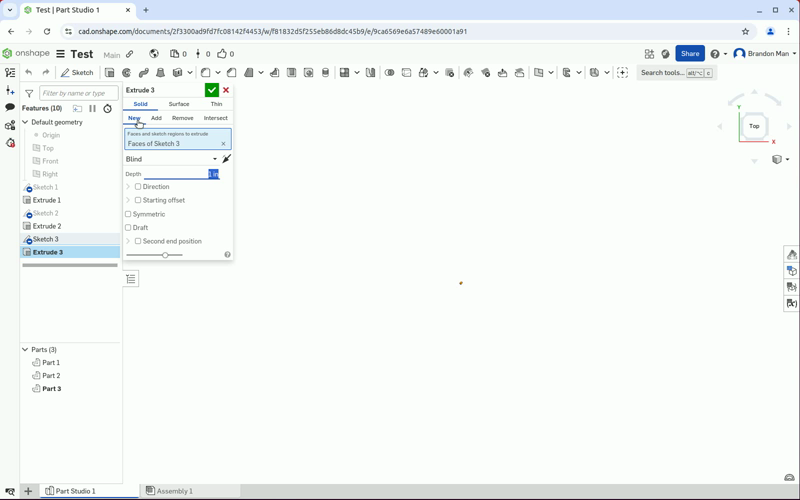
text(-0.241)
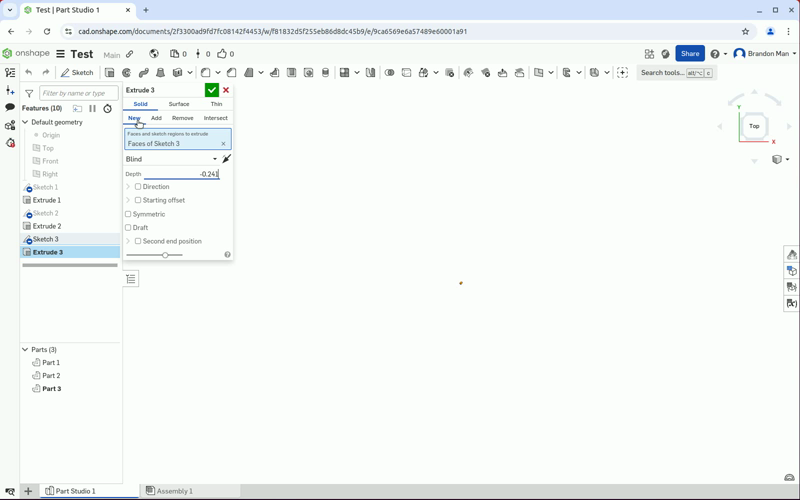
key(enter)
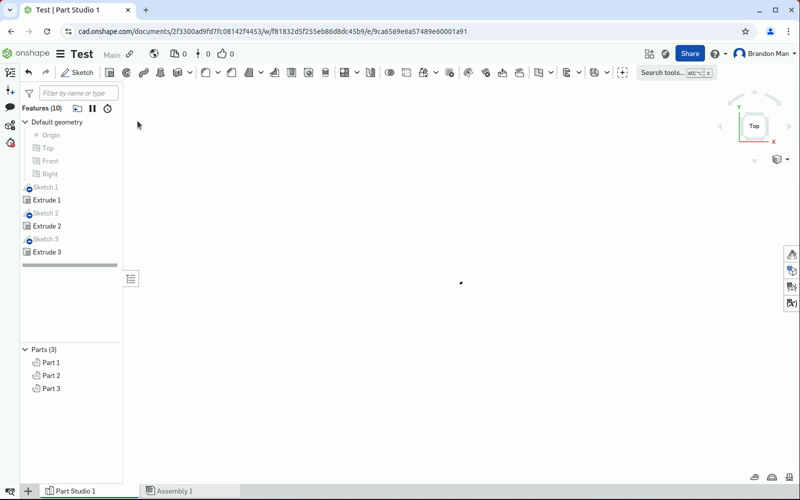
key(shift+h)
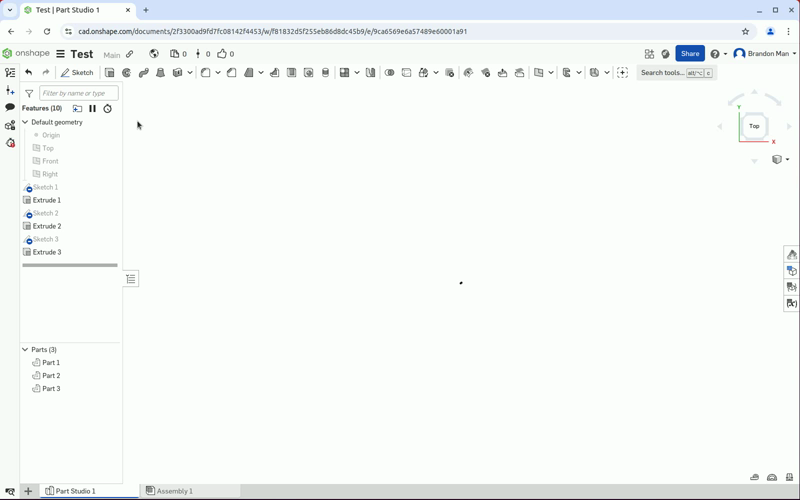
key(shift+h)
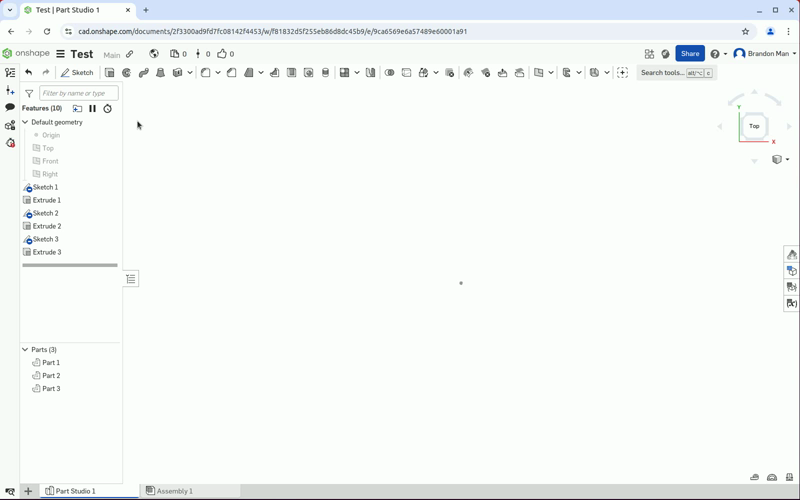
key(shift+7)
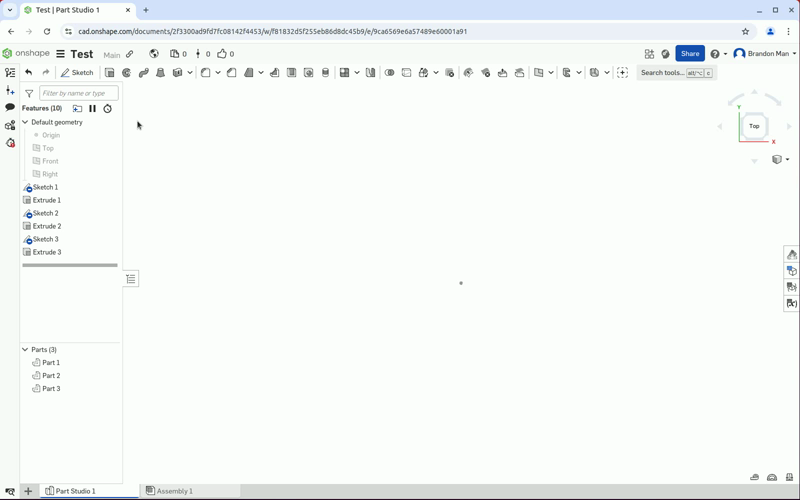
key(up, 3)
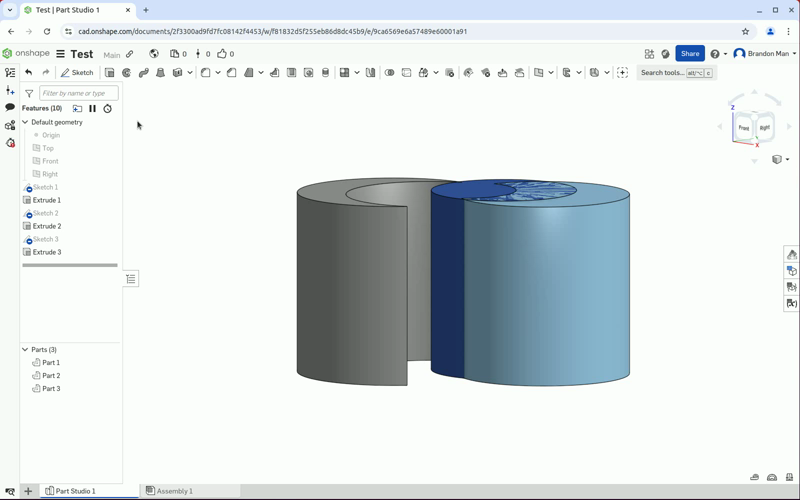
key(left, 3)
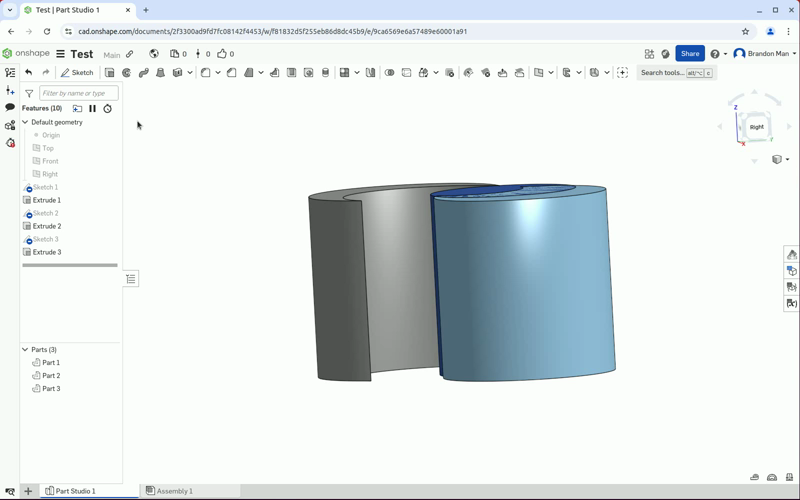
key(right, 3)
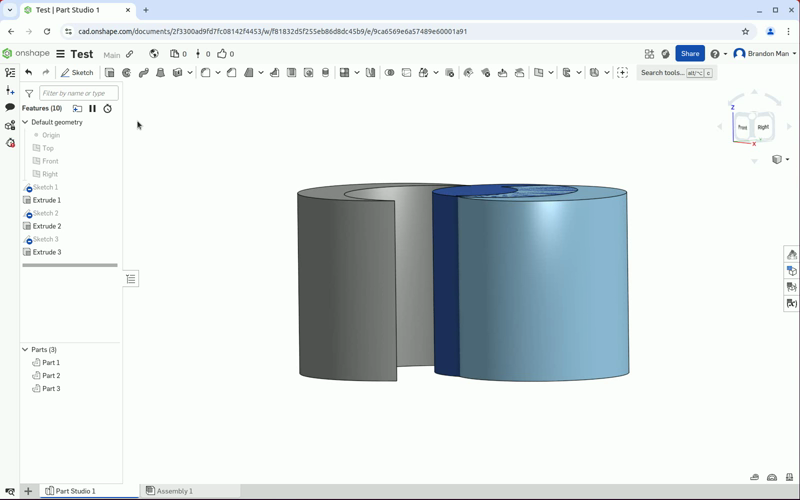
key(down, 3)
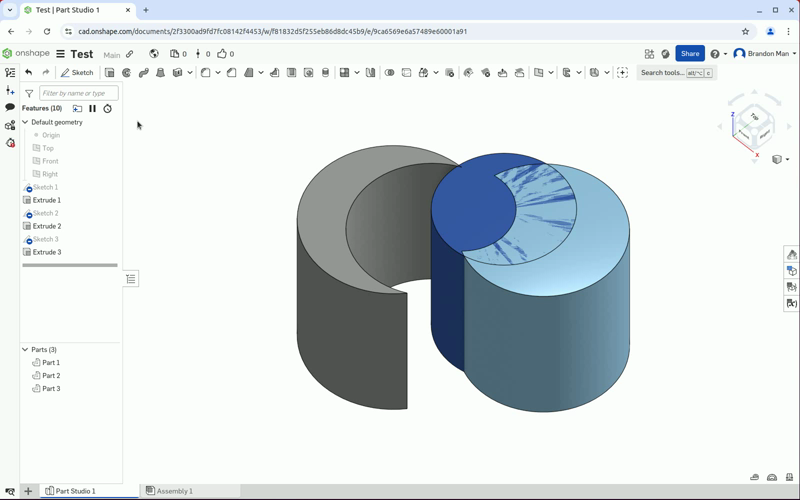
mouse_move(73, 189)
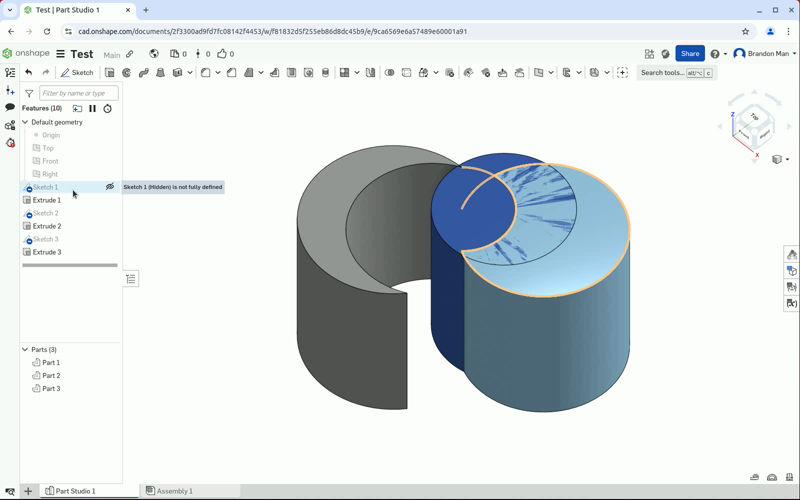
click(73, 189)